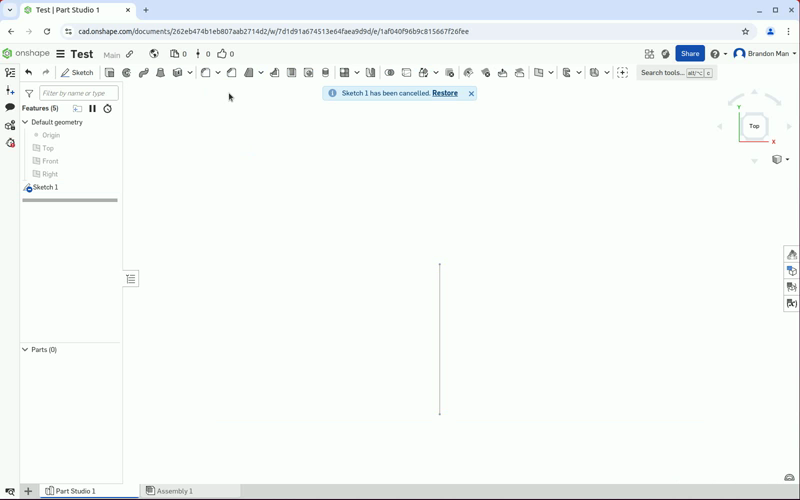
key(shift+h)
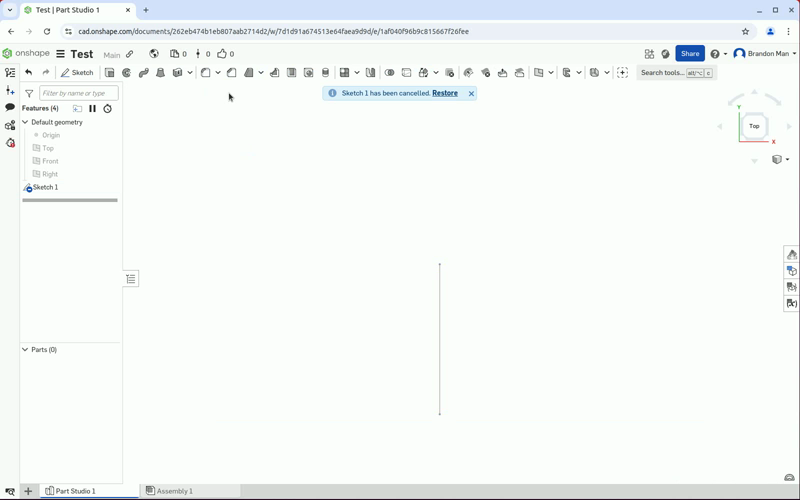
key(shift+s)
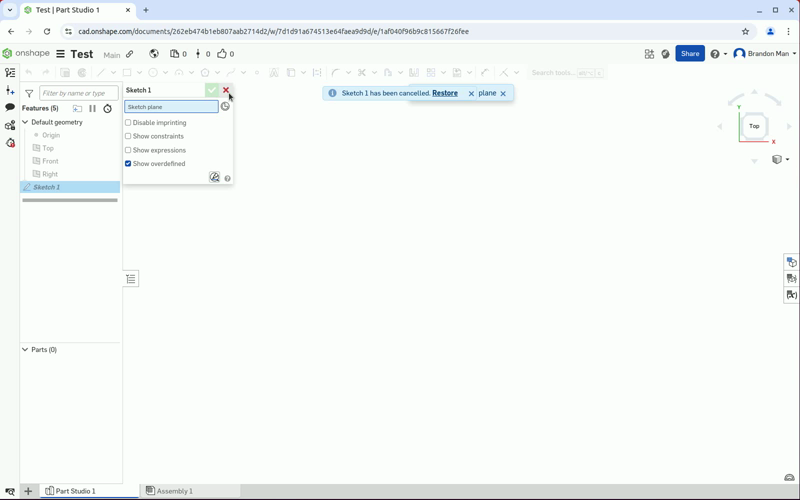
mouse_move(73, 150)
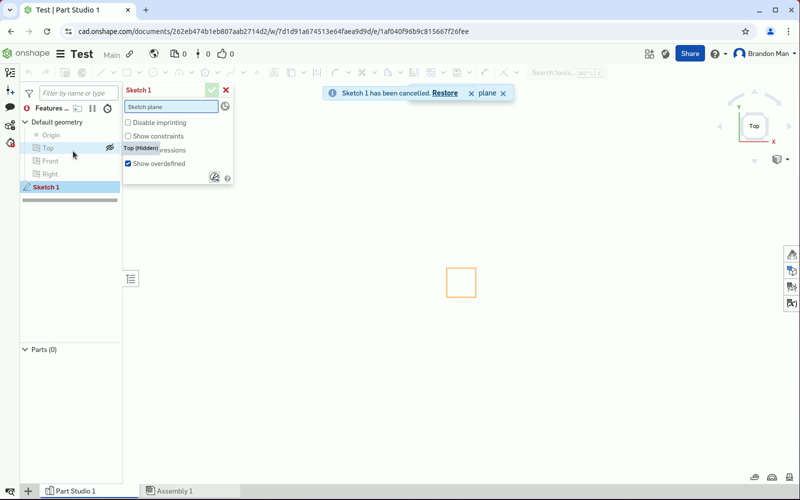
click(73, 150)
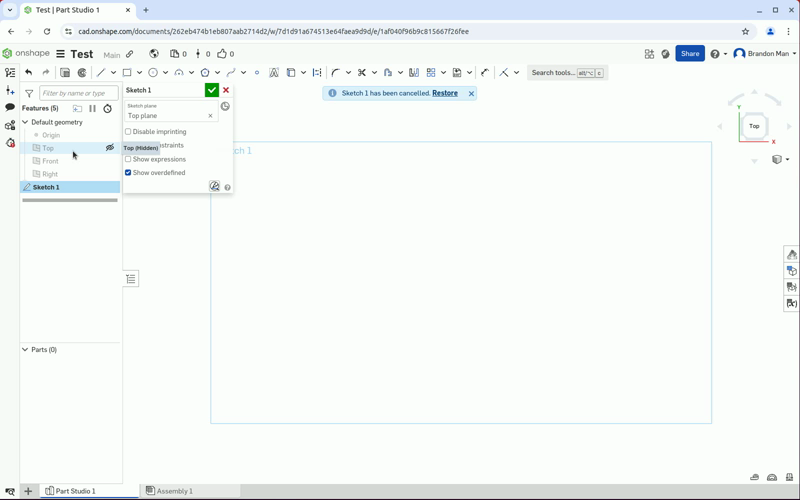
mouse_move(73, 352)
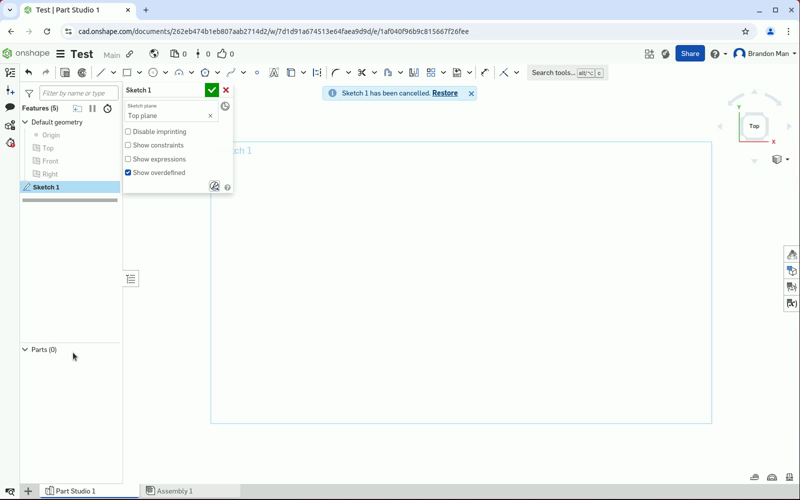
key(y)
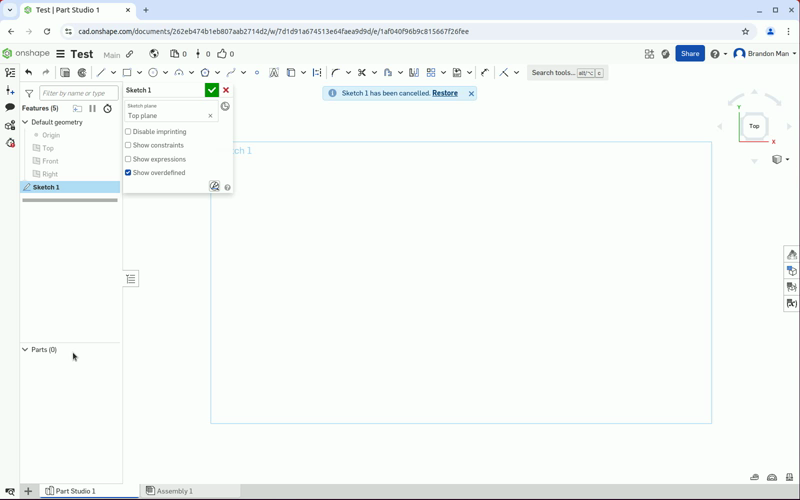
key(l)
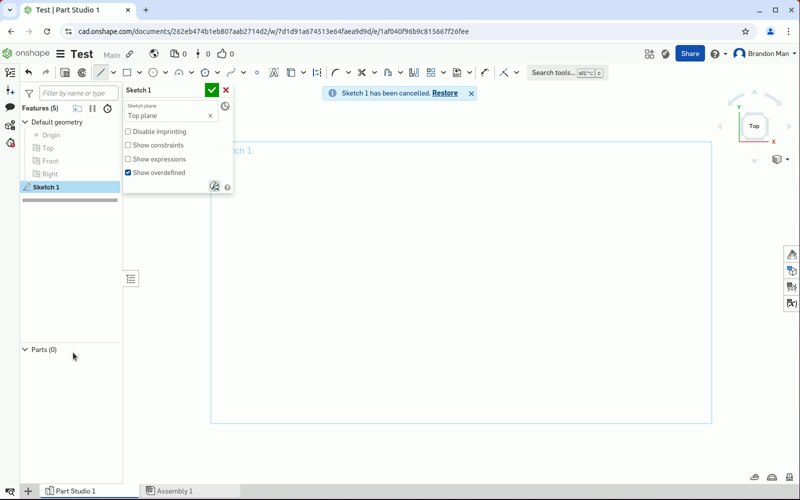
key_down(shift)
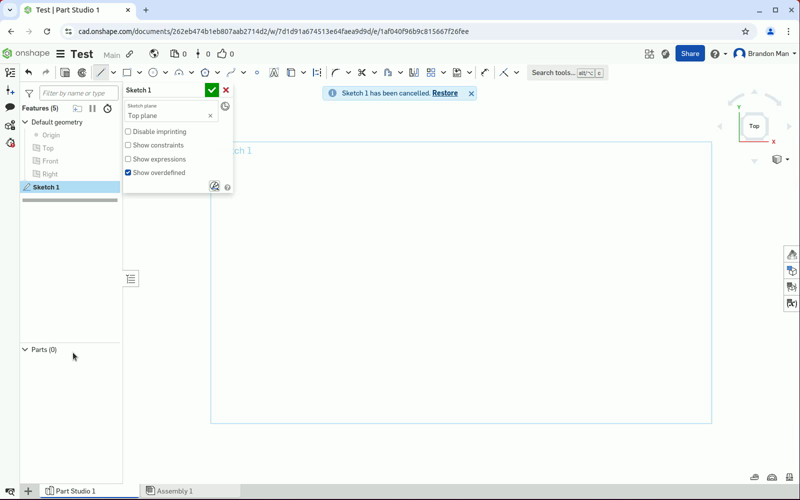
mouse_move(348, 207)
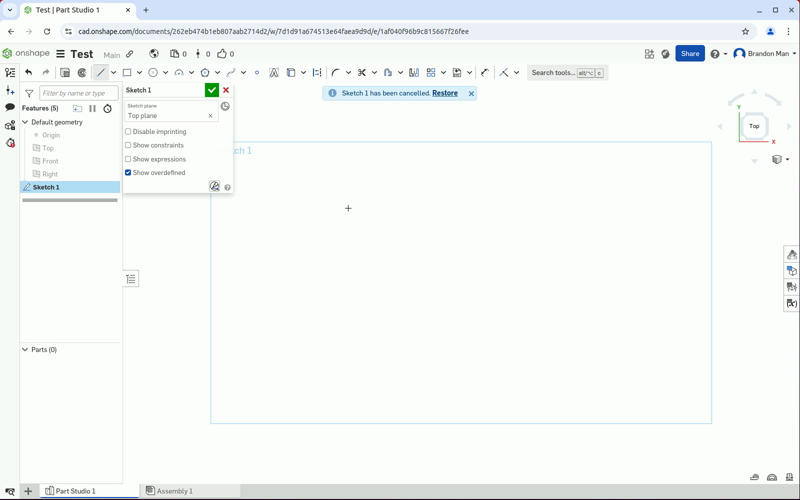
click(348, 207)
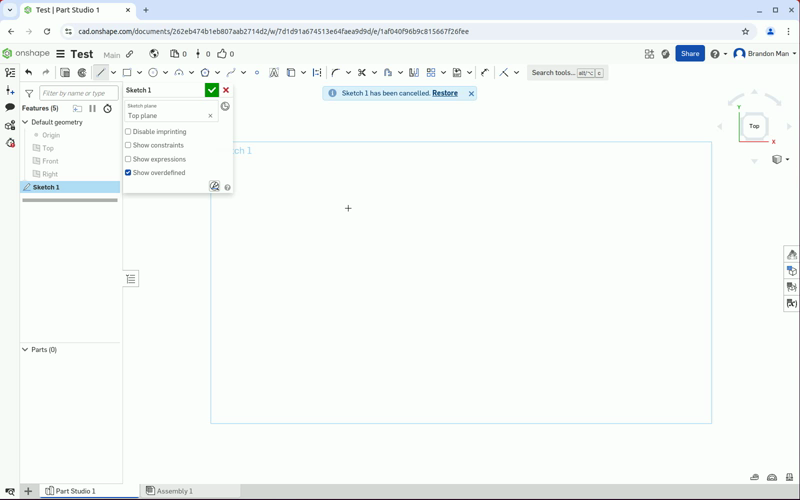
key_up(shift)
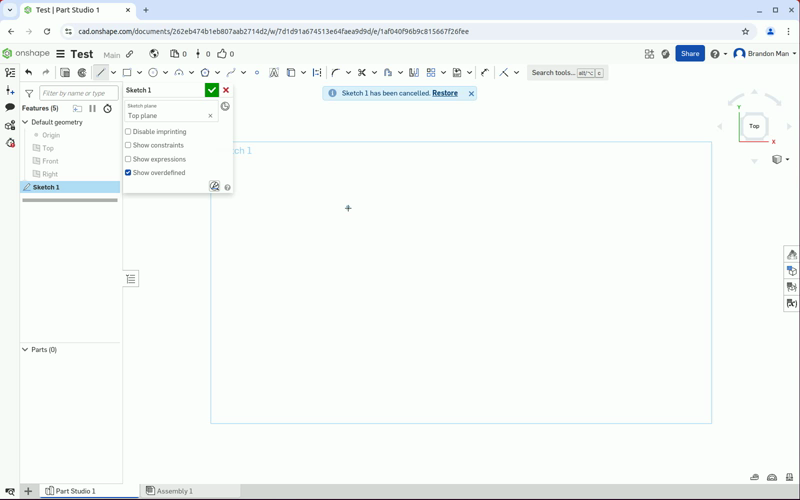
key_down(shift)
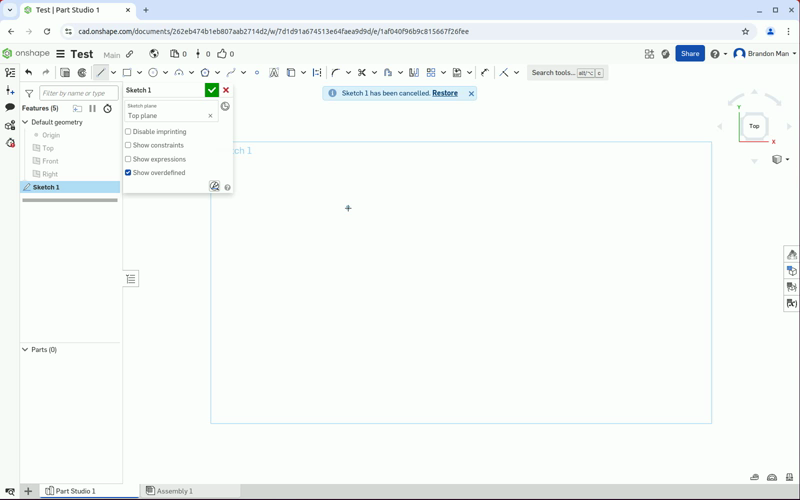
mouse_move(572, 207)
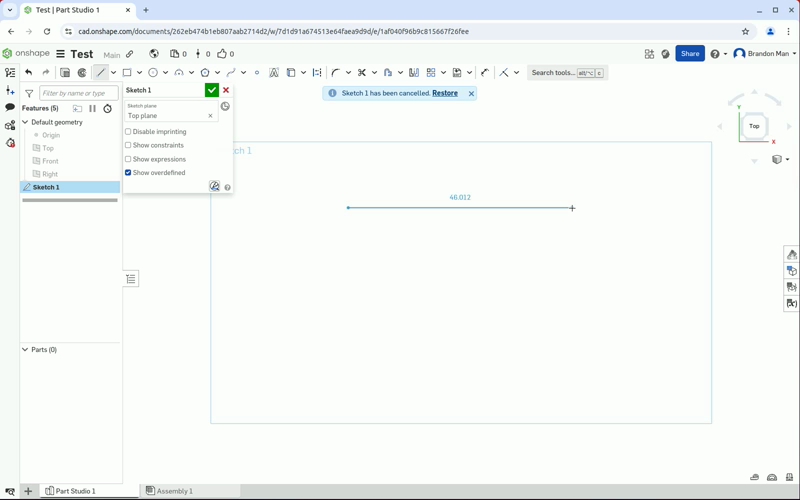
click(572, 207)
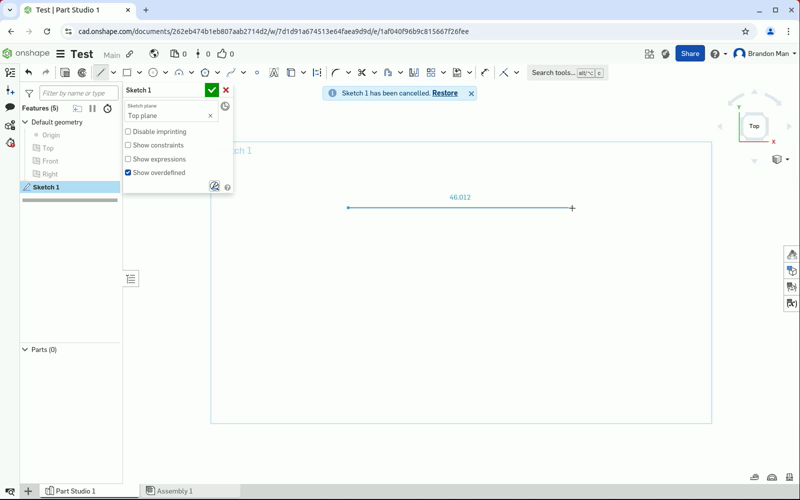
key_up(shift)
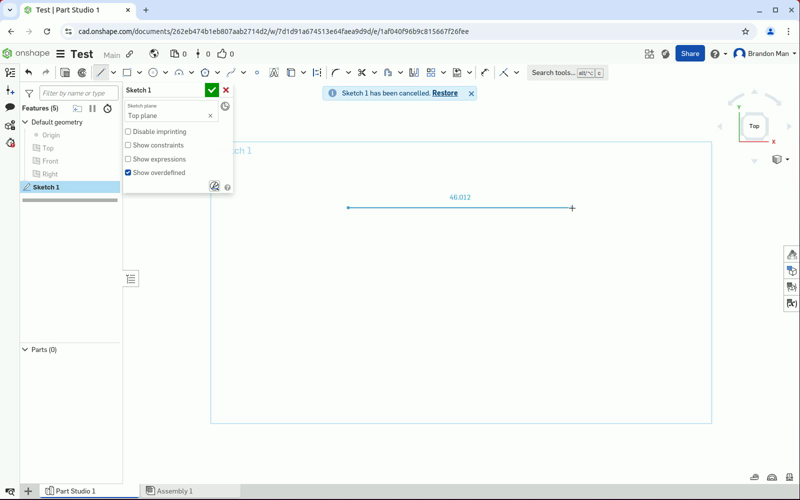
key_down(shift)
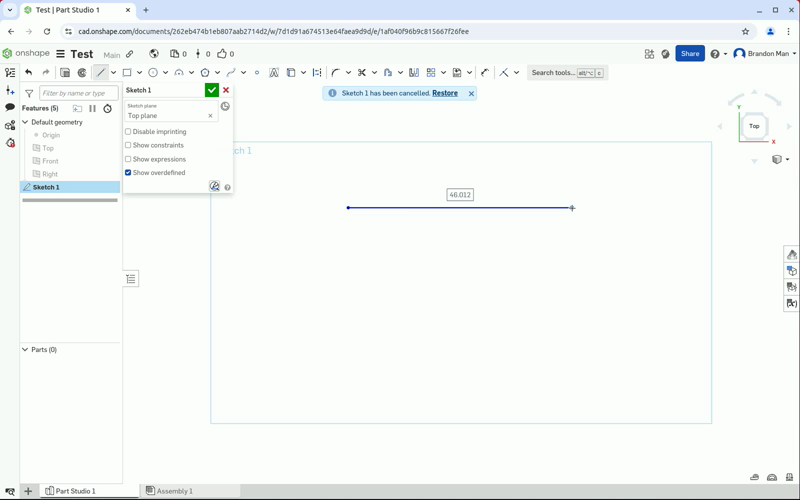
mouse_move(589, 207)
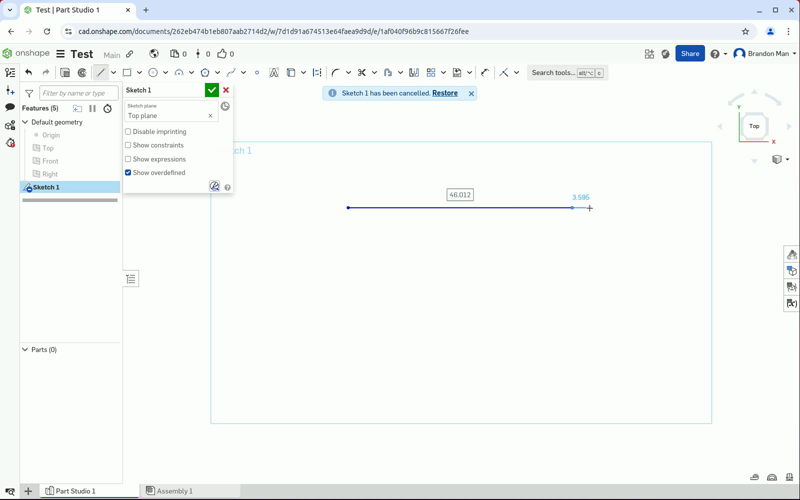
mouse_move(572, 170)
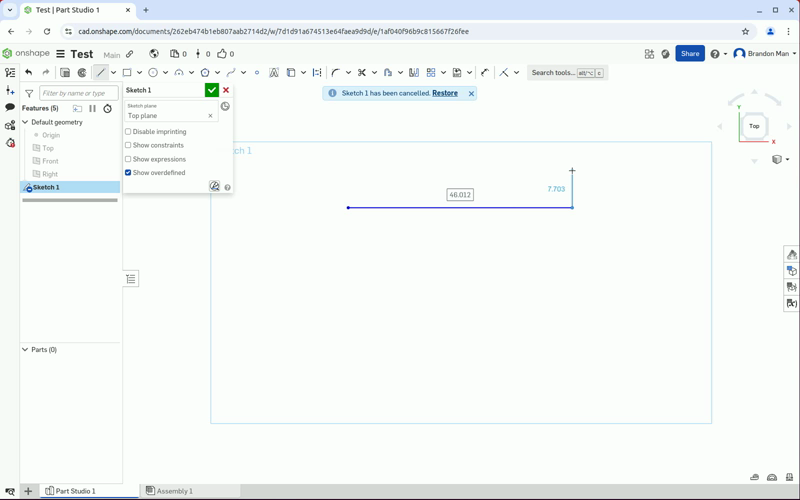
click(572, 170)
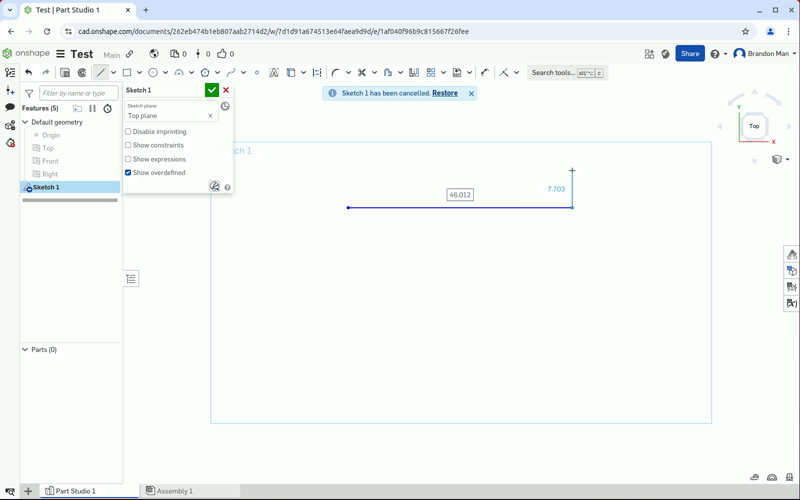
key_up(shift)
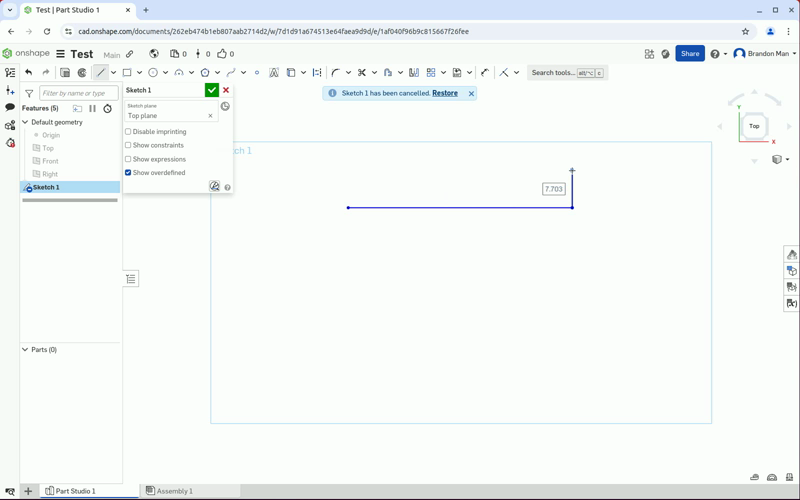
key_down(shift)
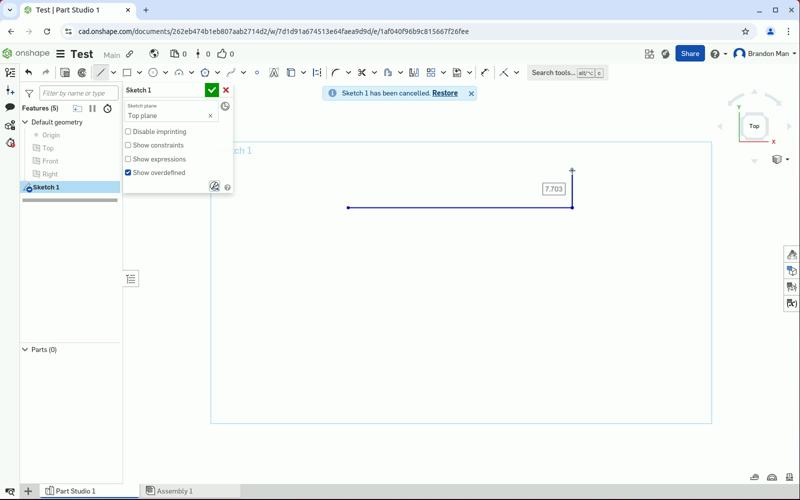
mouse_move(348, 170)
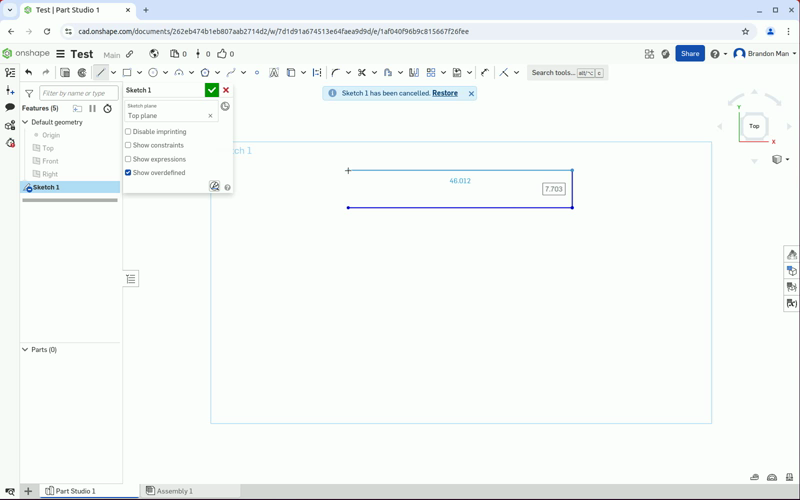
click(348, 170)
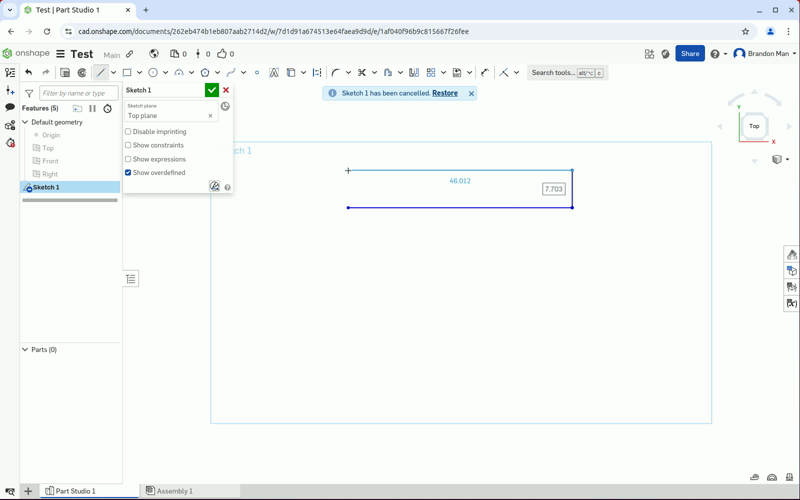
key_up(shift)
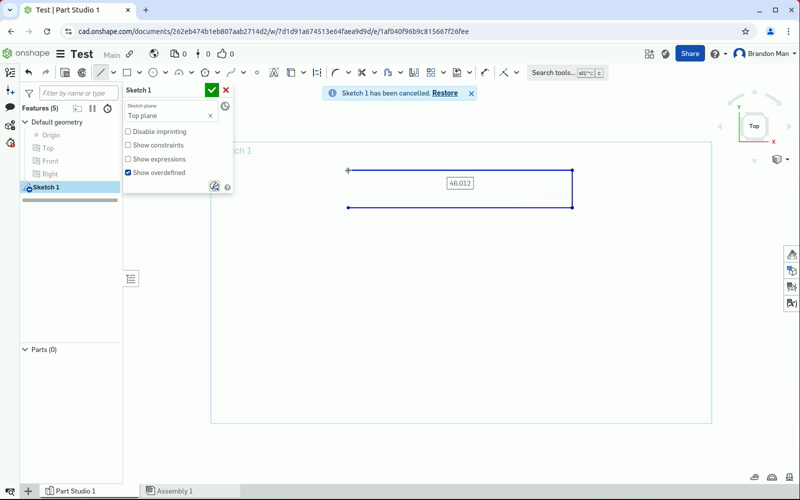
mouse_move(378, 170)
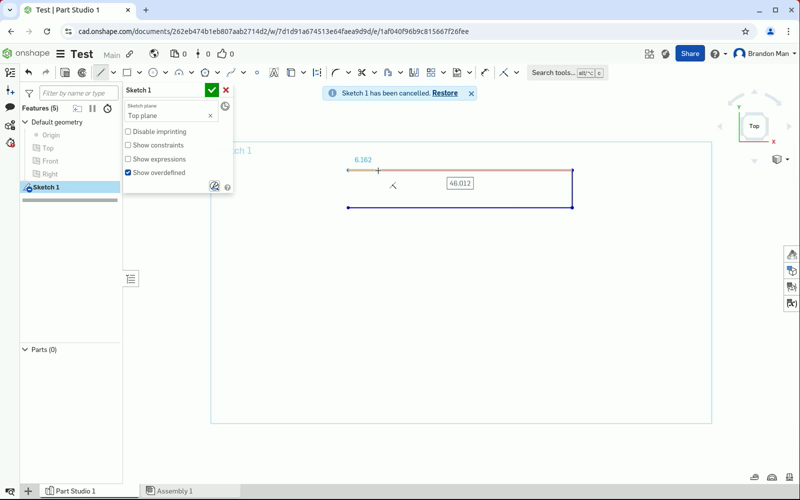
key_down(shift)
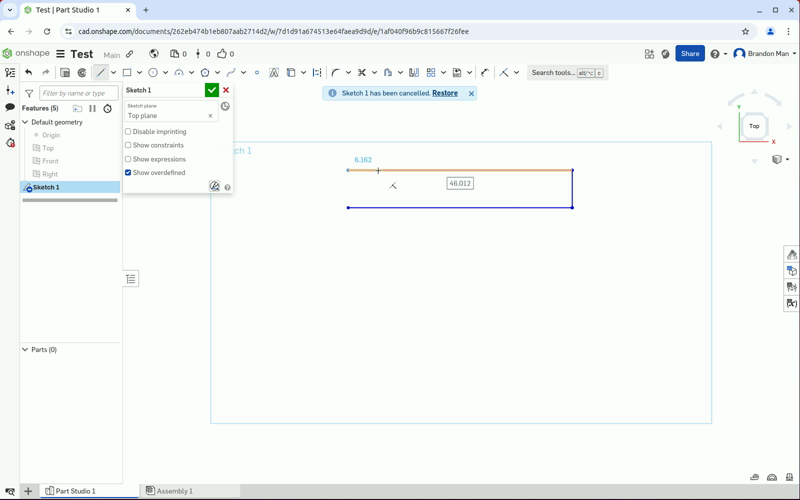
mouse_move(348, 207)
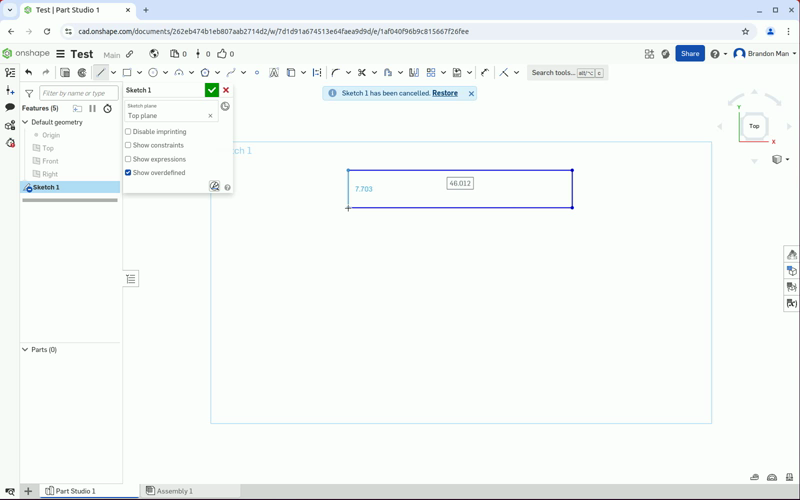
key_up(shift)
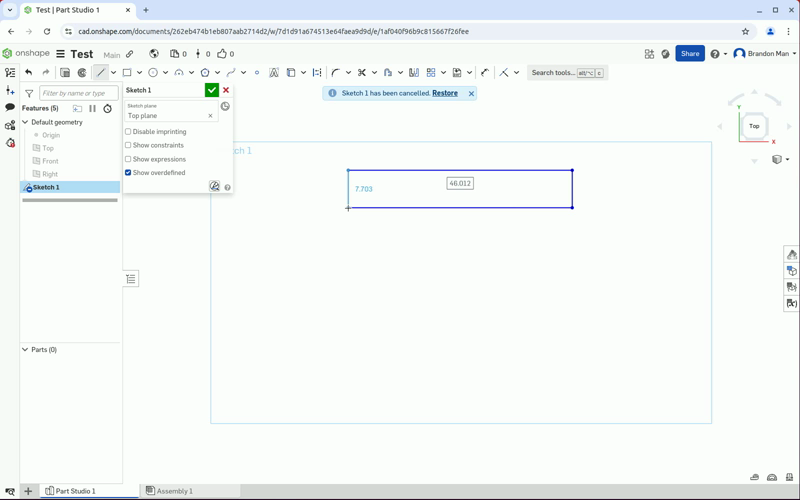
click(348, 207)
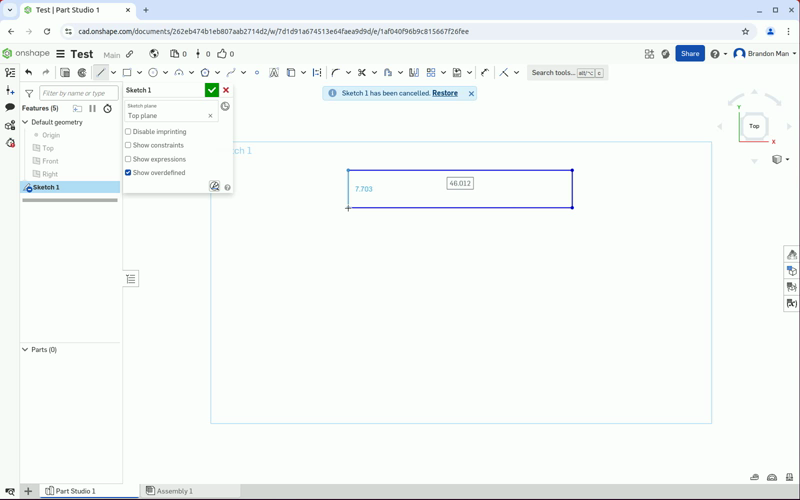
key(esc)
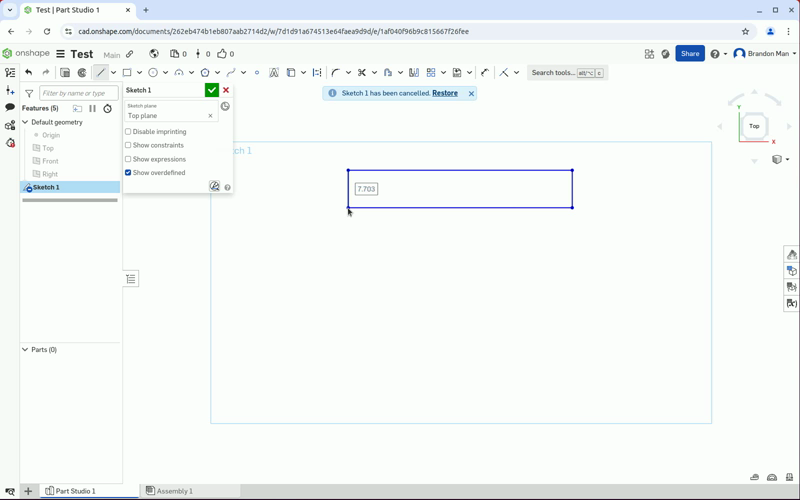
mouse_move(419, 181)
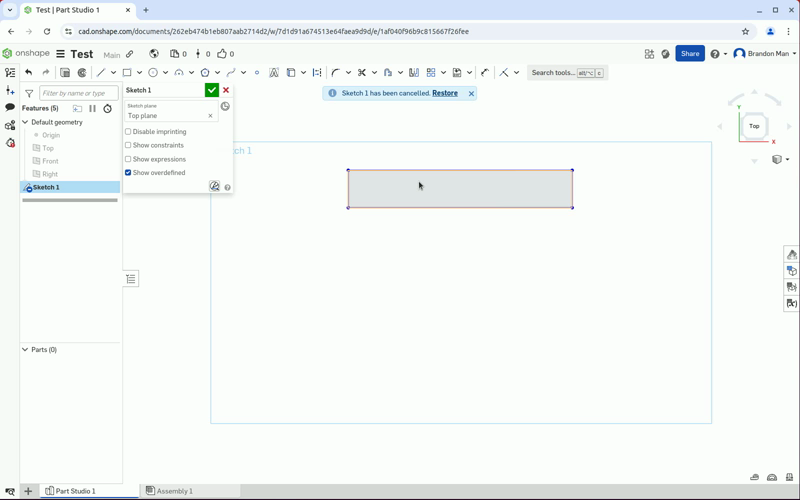
click(419, 181)
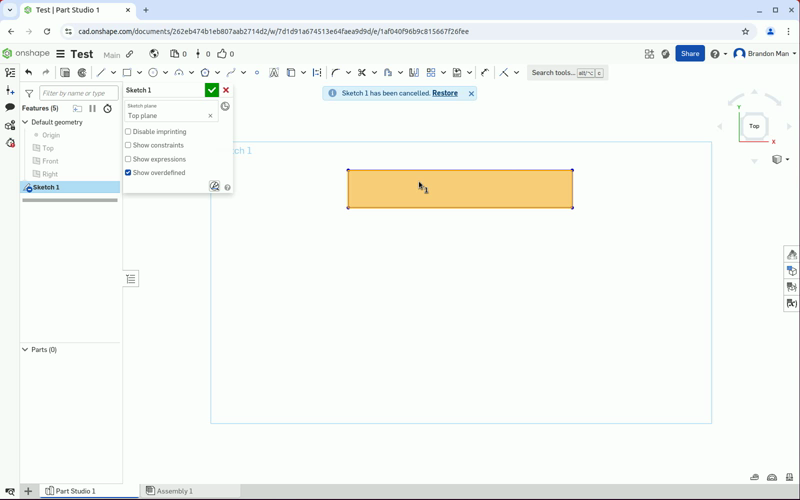
mouse_move(73, 352)
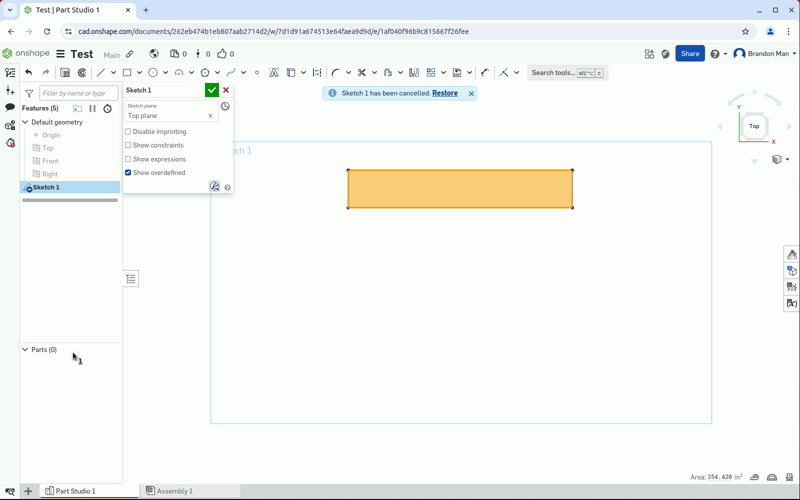
key(shift+y)
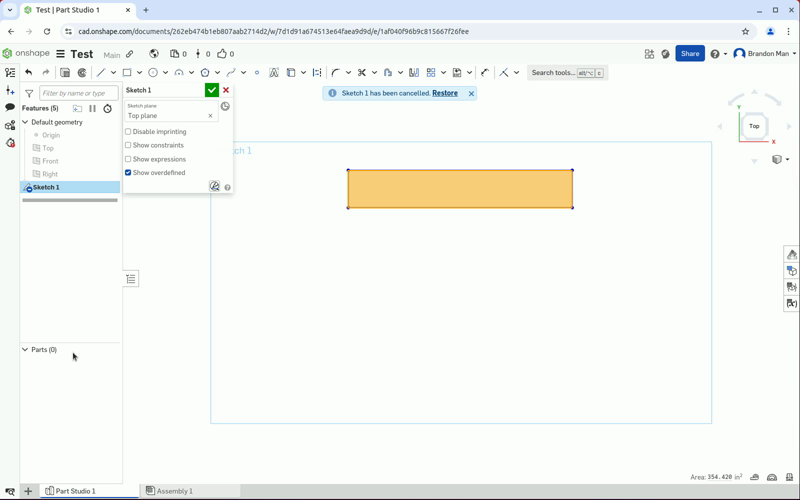
key(shift+e)
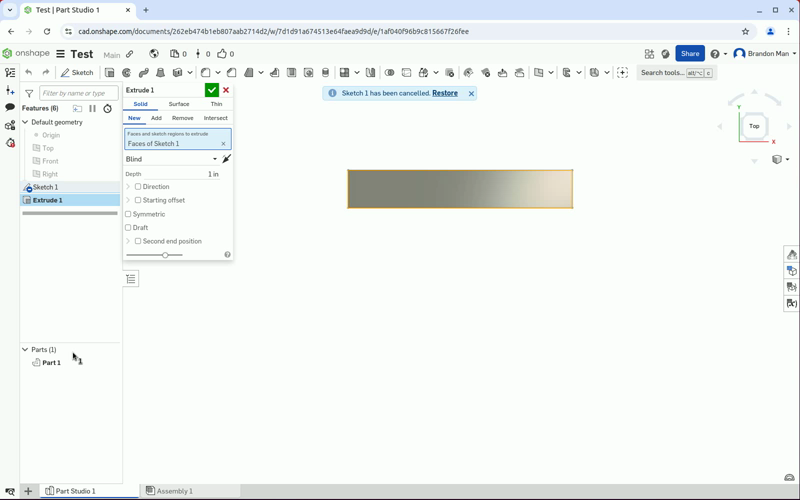
mouse_move(143, 106)
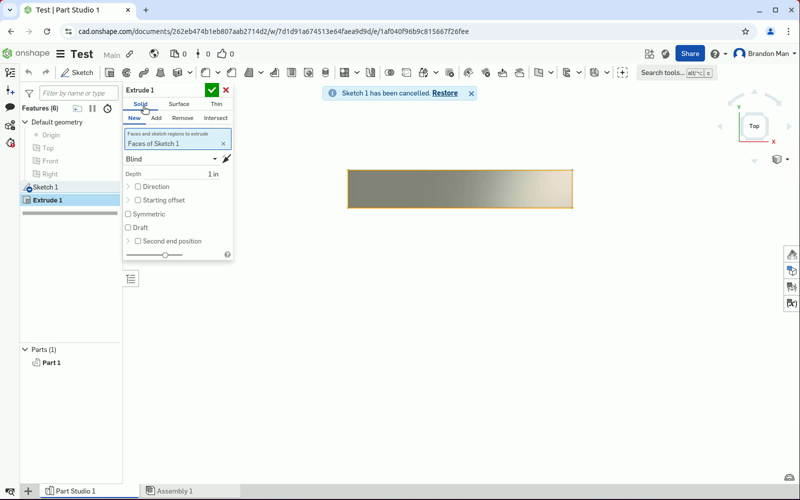
click(143, 106)
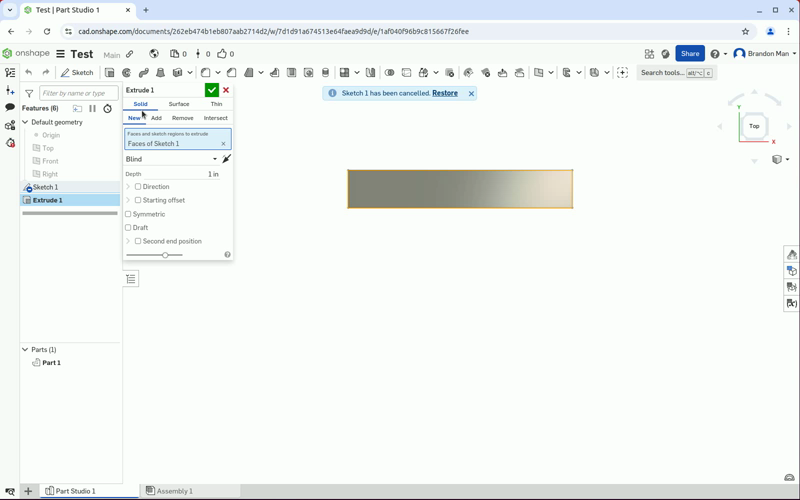
mouse_move(137, 120)
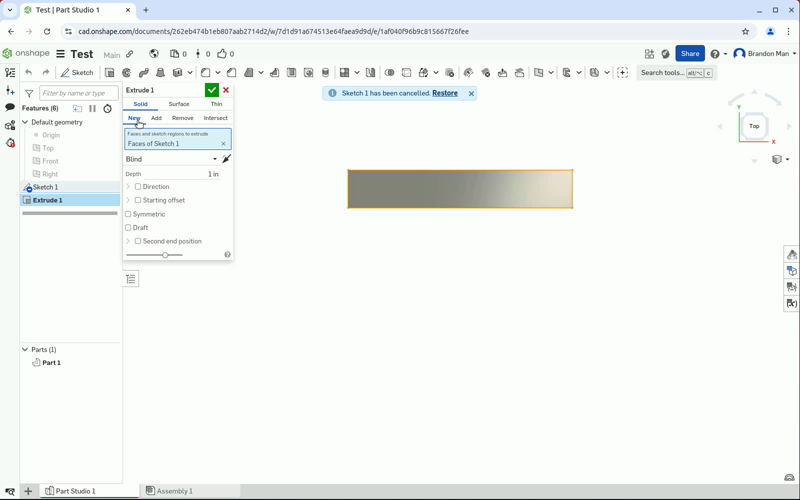
click(137, 120)
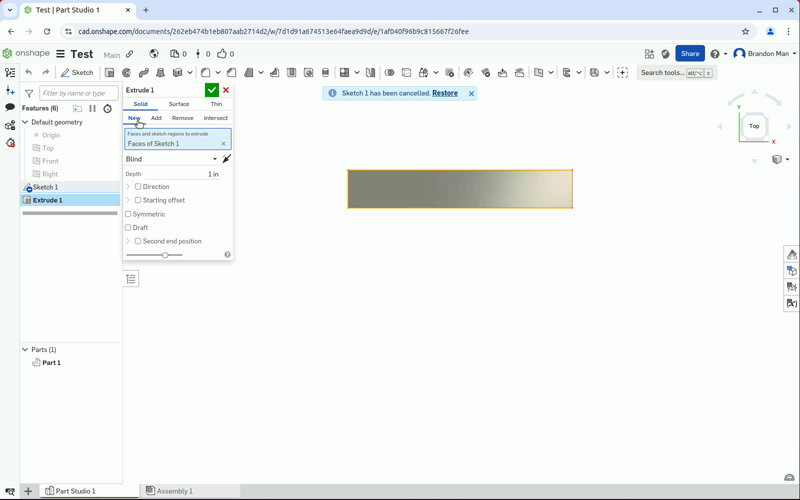
key(tab, 4)
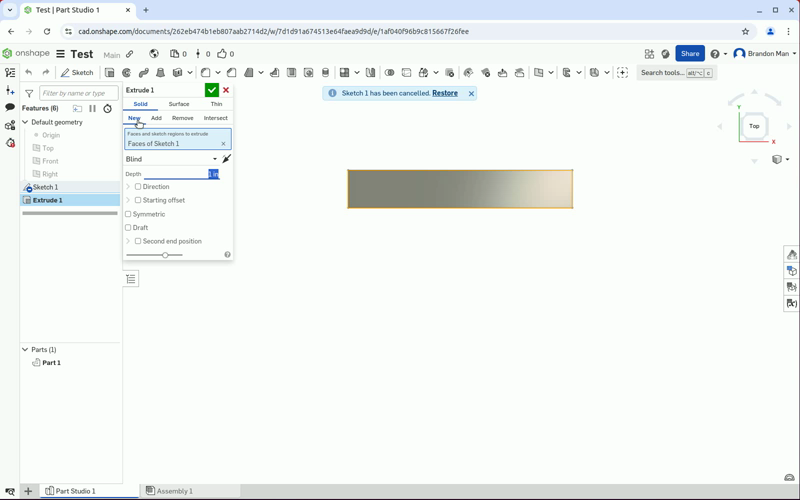
text(12.998)
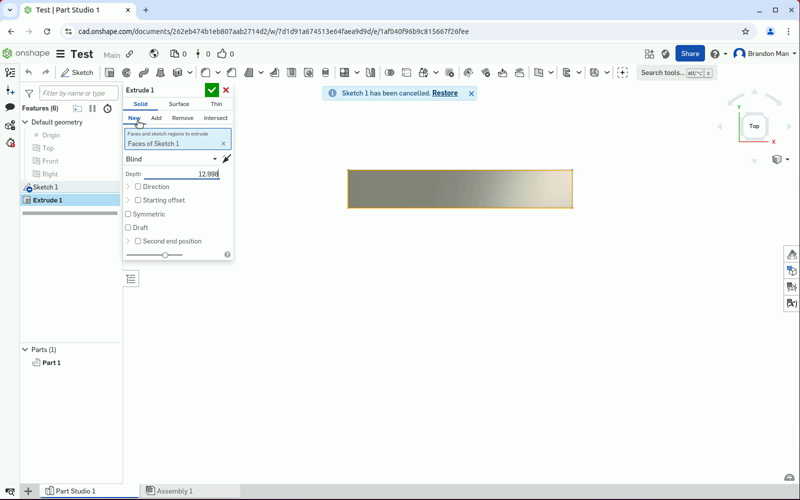
key(enter)
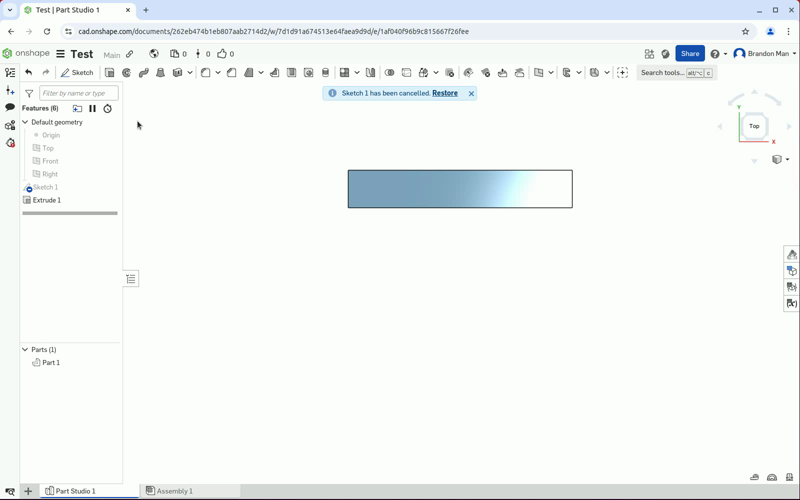
key(shift+h)
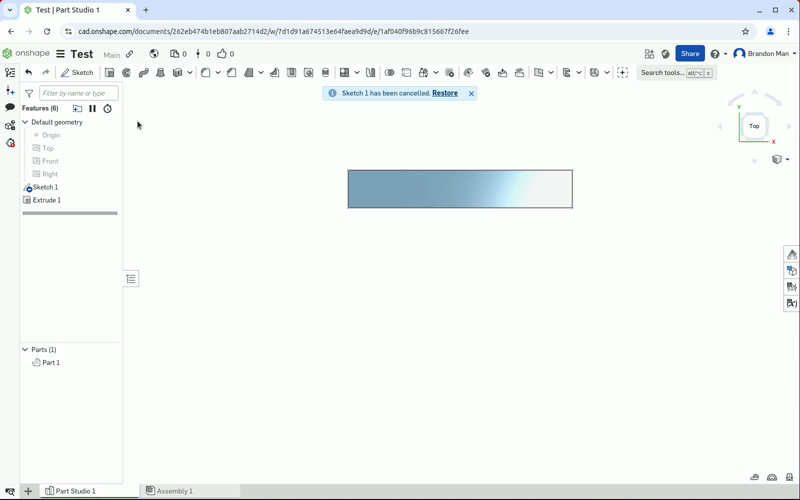
key(shift+h)
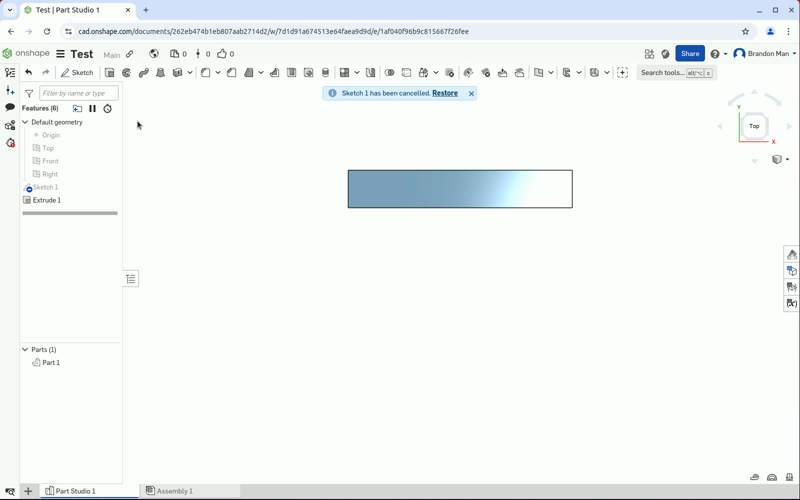
mouse_move(73, 189)
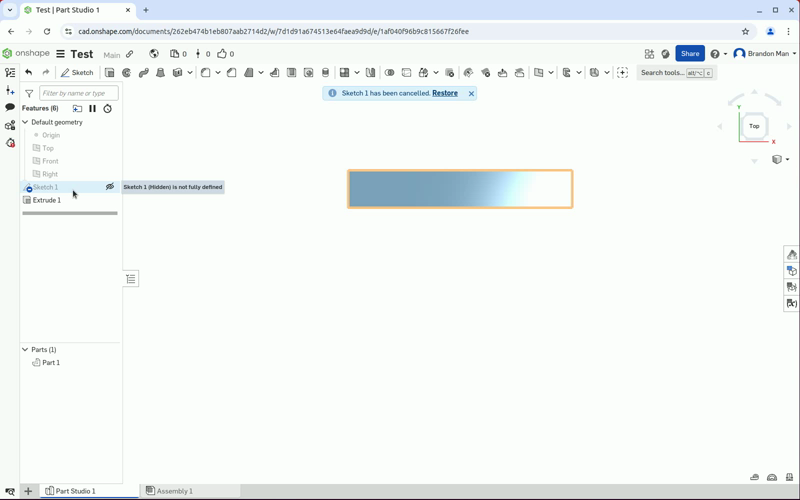
click(73, 189)
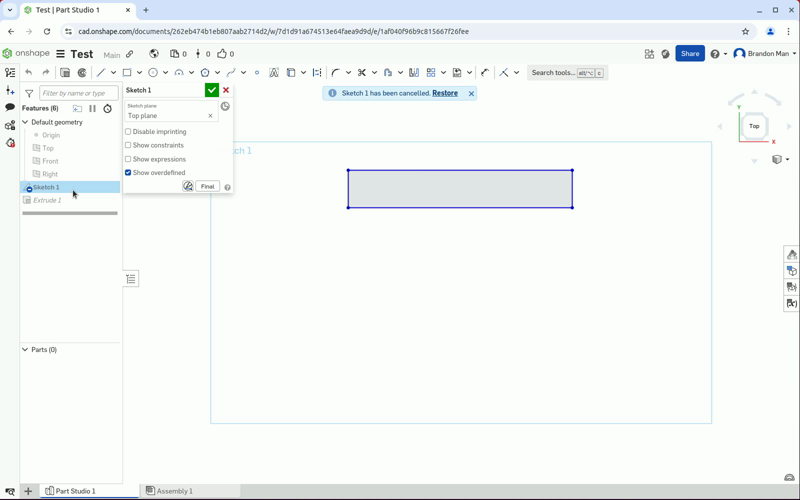
mouse_move(229, 92)
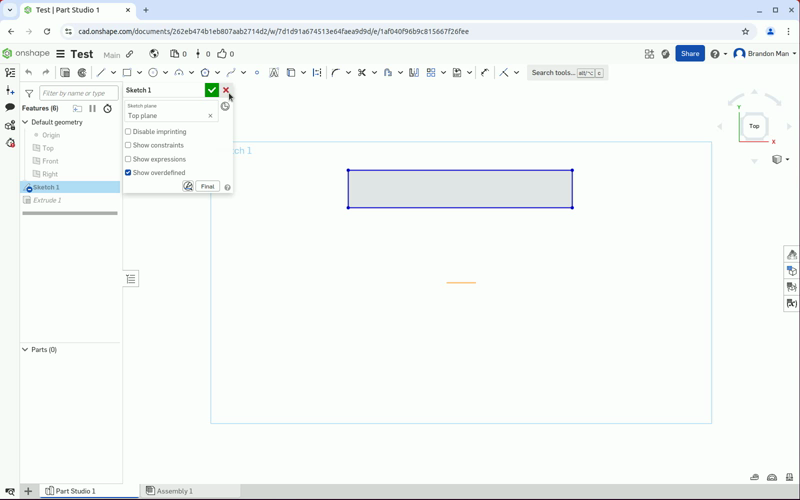
click(229, 92)
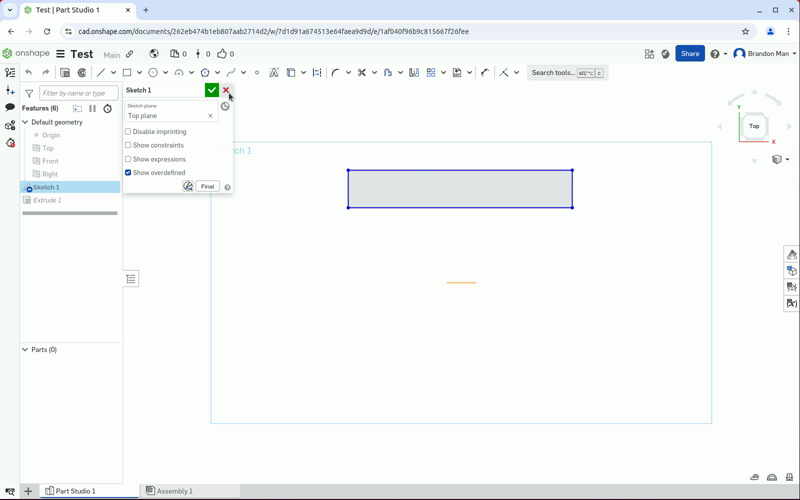
key(shift+s)
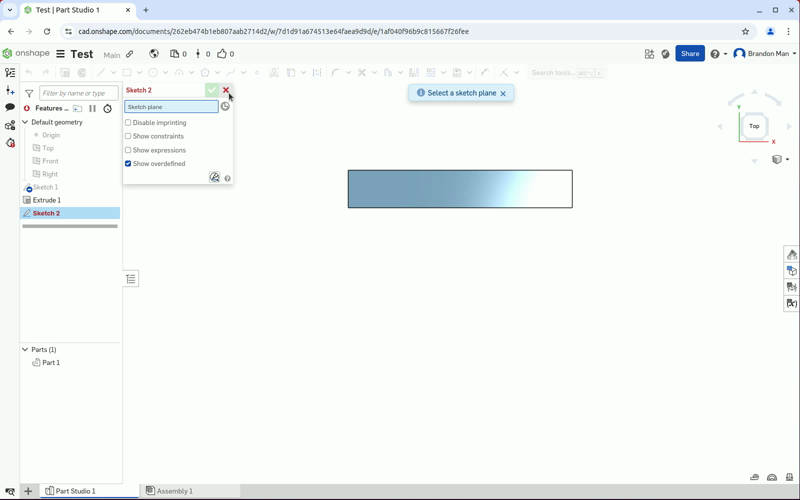
mouse_move(73, 150)
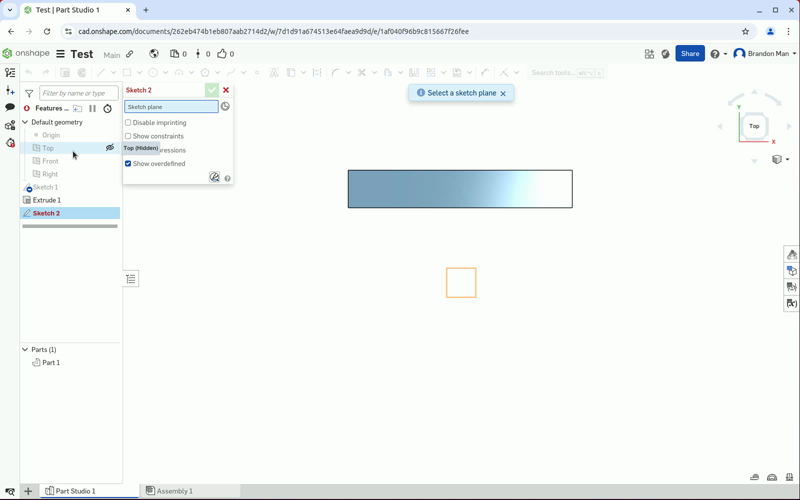
click(73, 150)
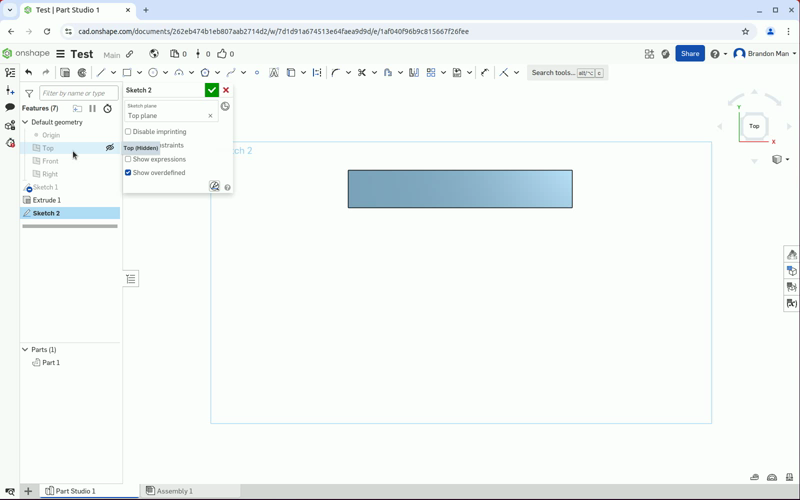
mouse_move(73, 352)
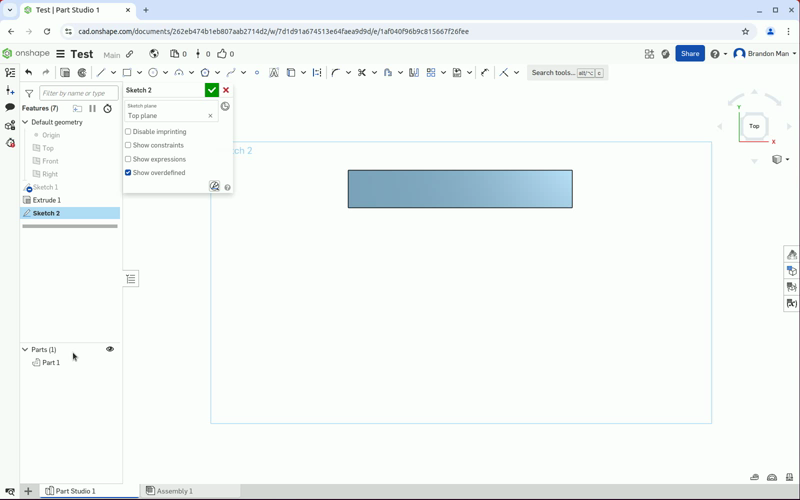
key(y)
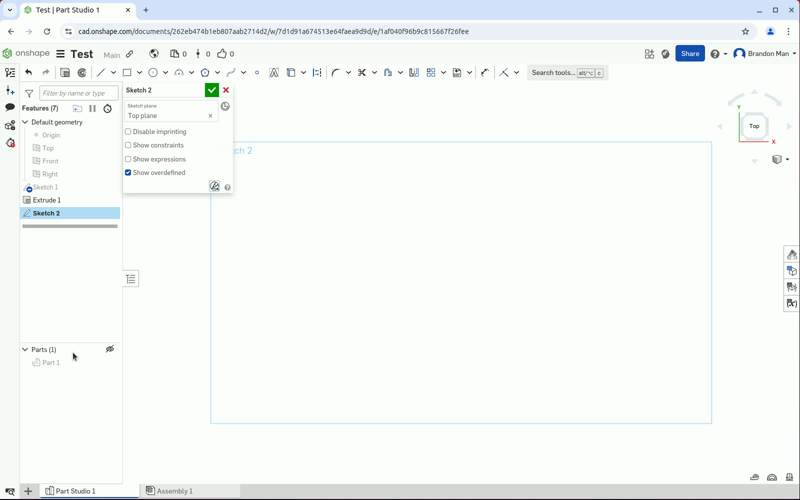
key(l)
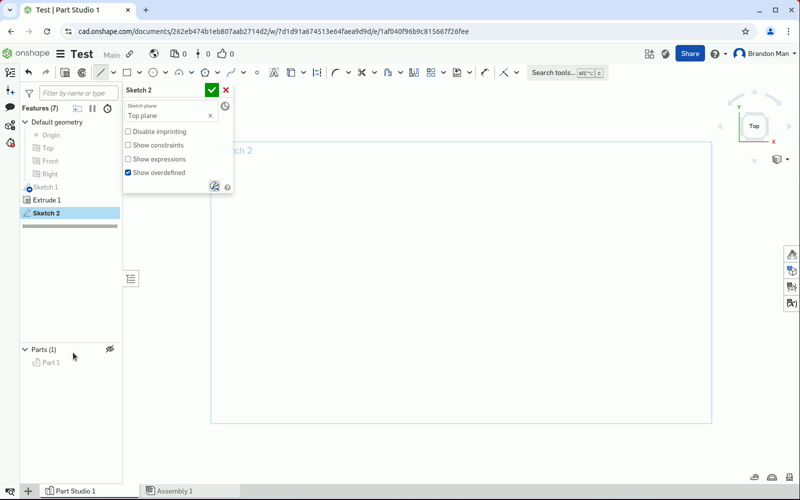
key_down(shift)
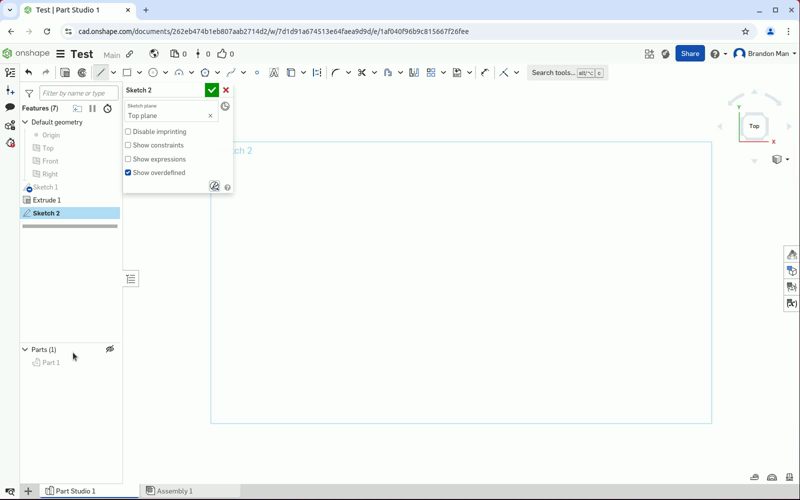
mouse_move(352, 365)
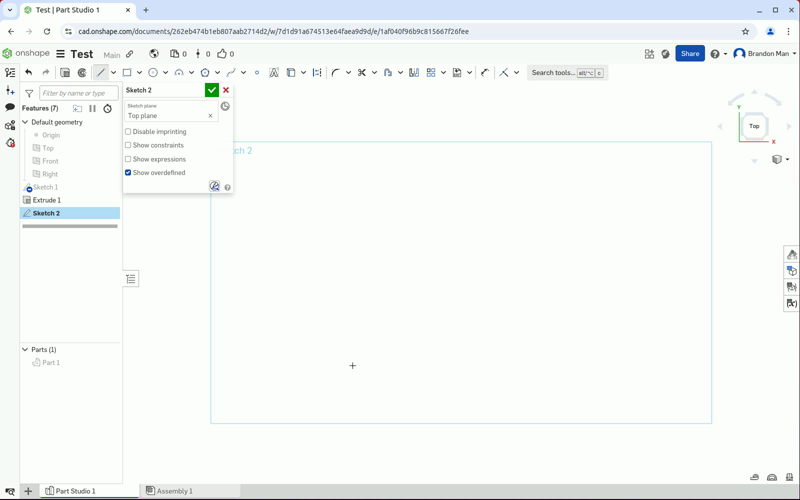
click(352, 365)
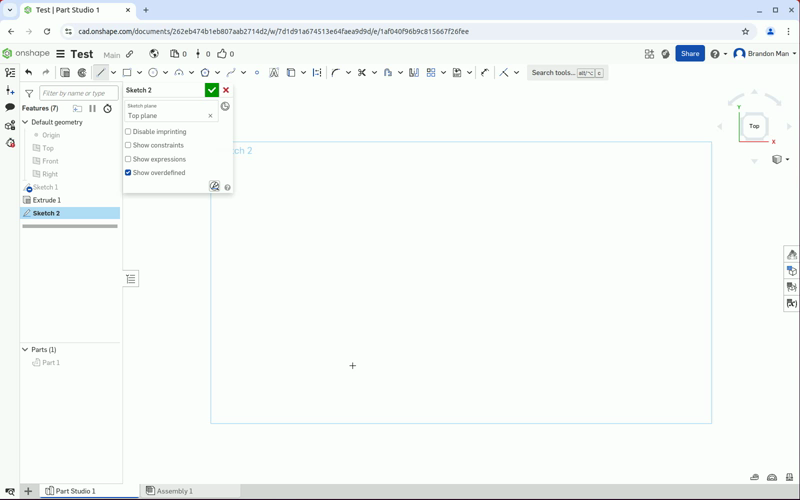
key_up(shift)
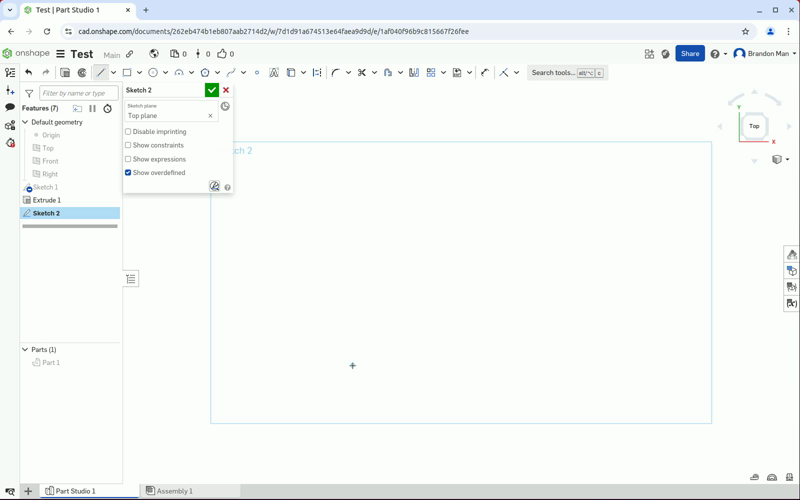
key_down(shift)
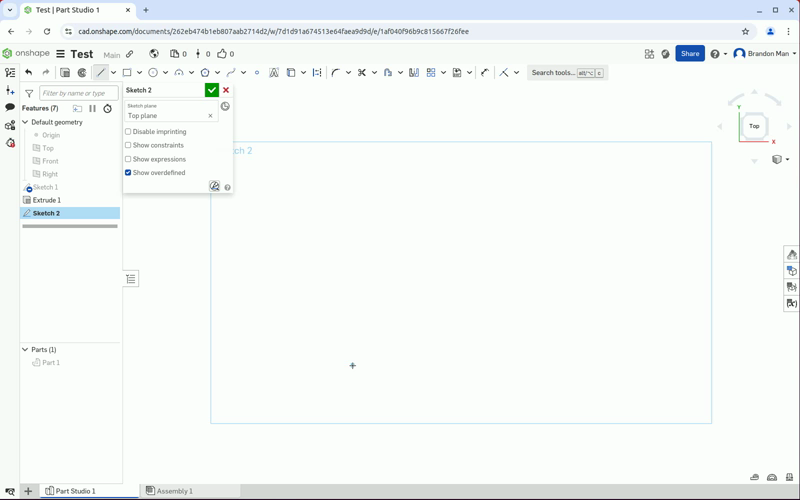
mouse_move(568, 365)
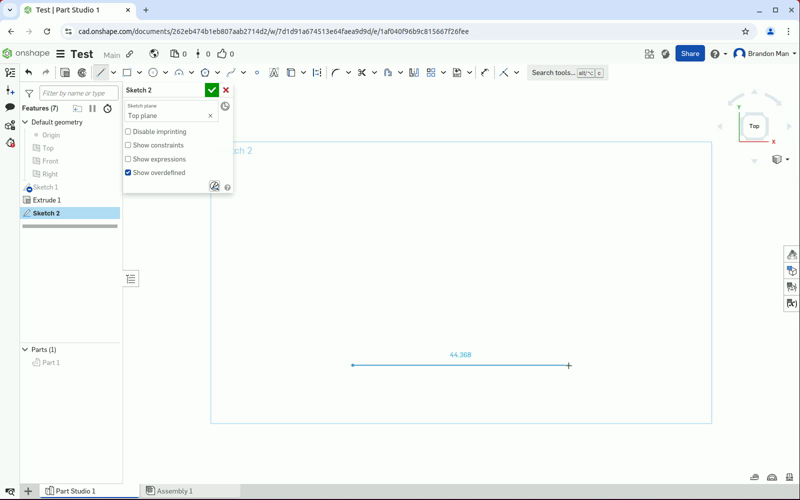
click(568, 365)
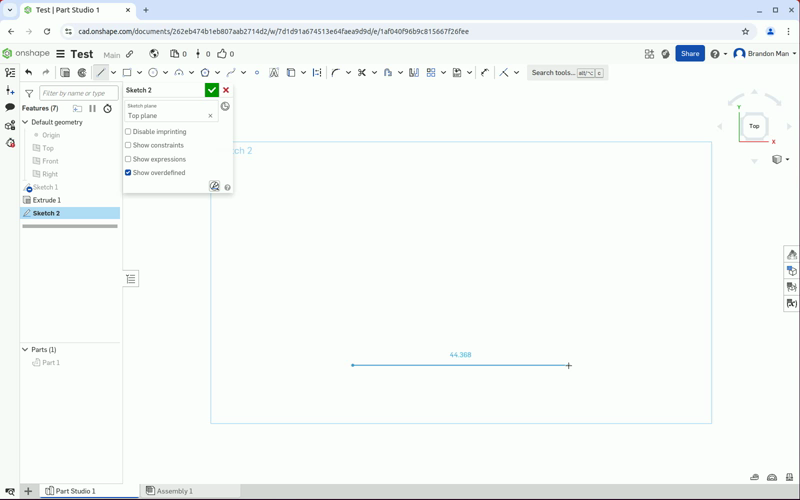
key_up(shift)
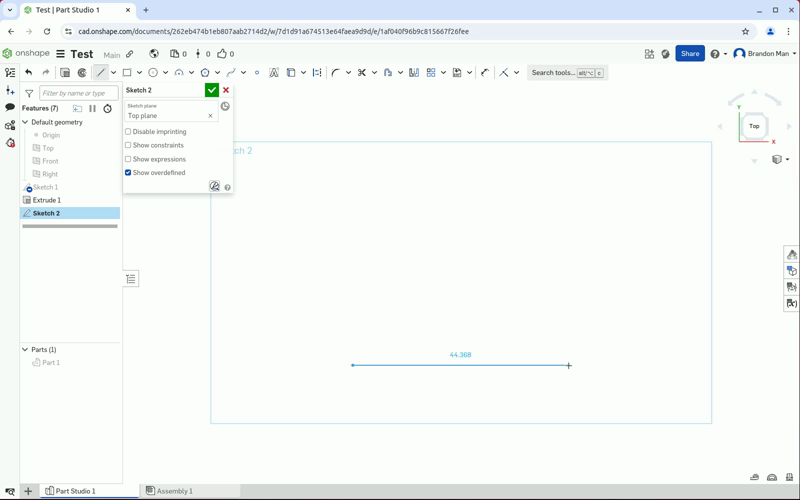
key_down(shift)
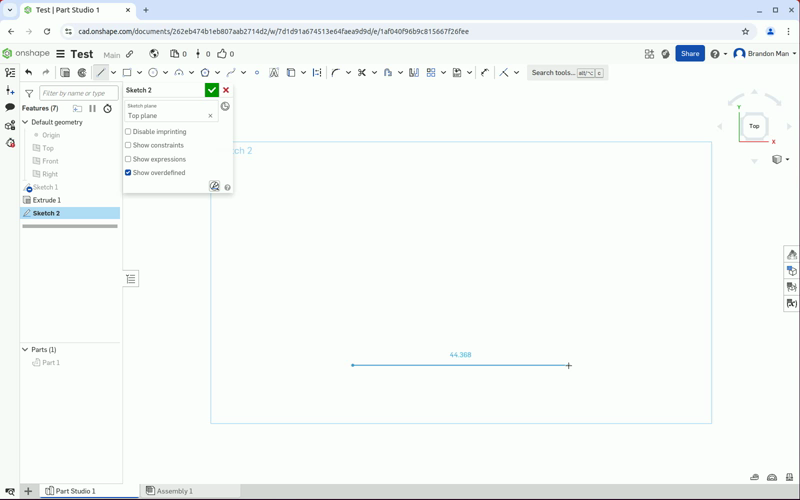
mouse_move(589, 365)
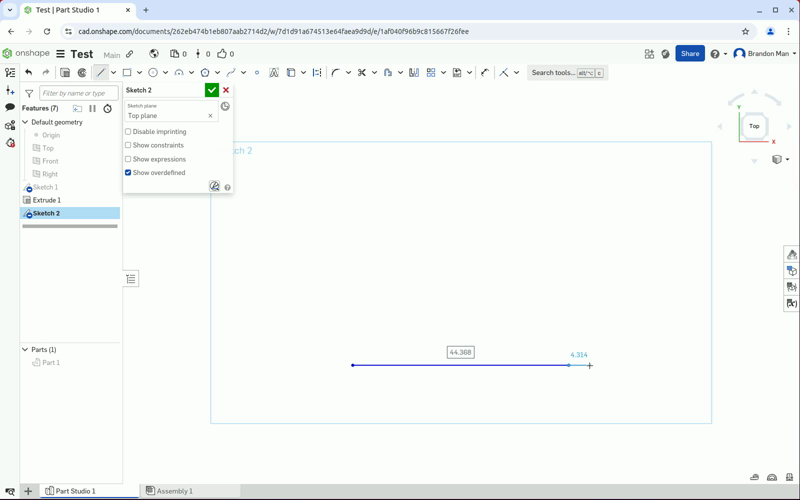
mouse_move(568, 358)
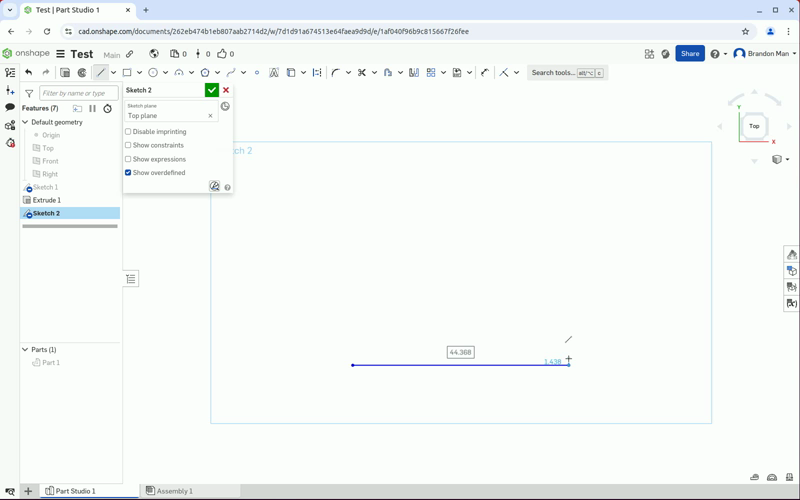
scroll(6)
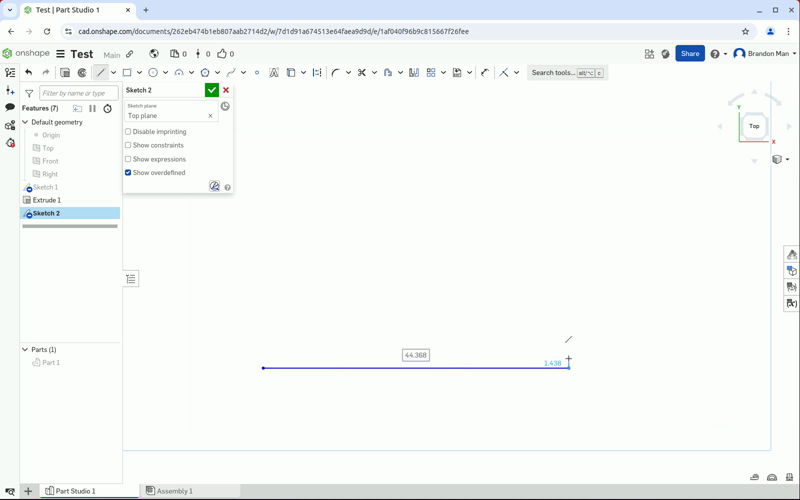
scroll(6)
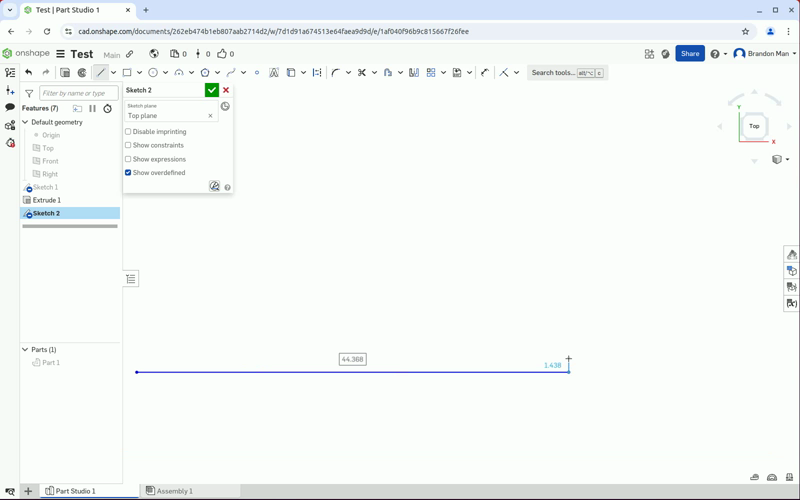
scroll(6)
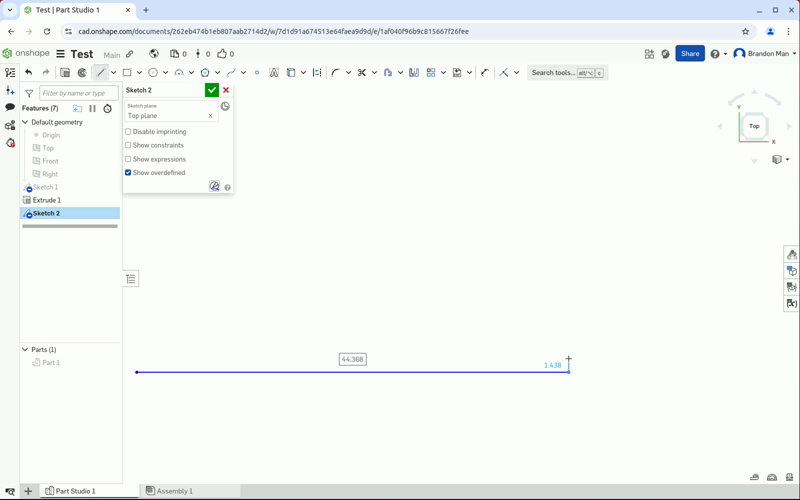
scroll(6)
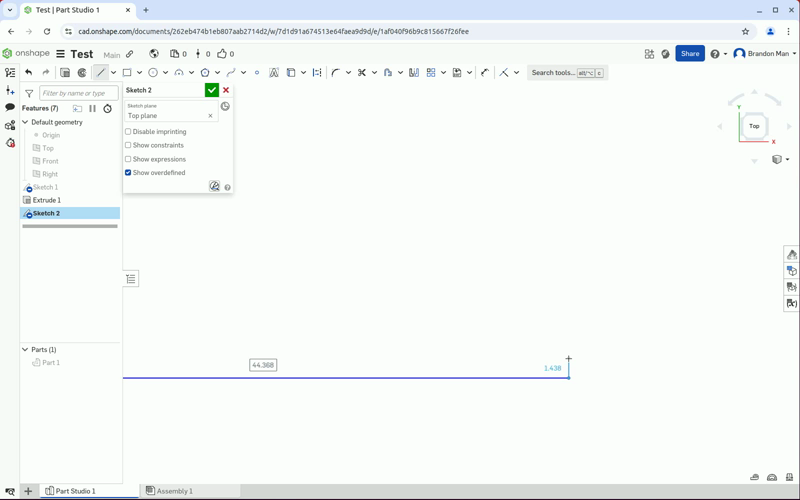
scroll(6)
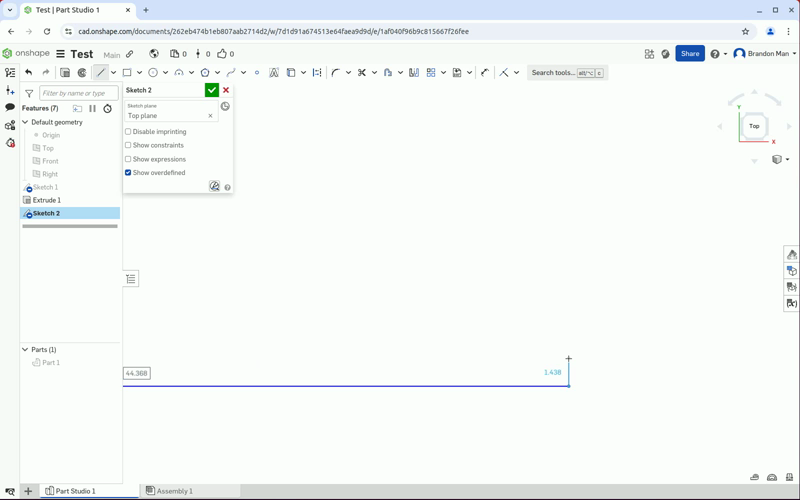
scroll(6)
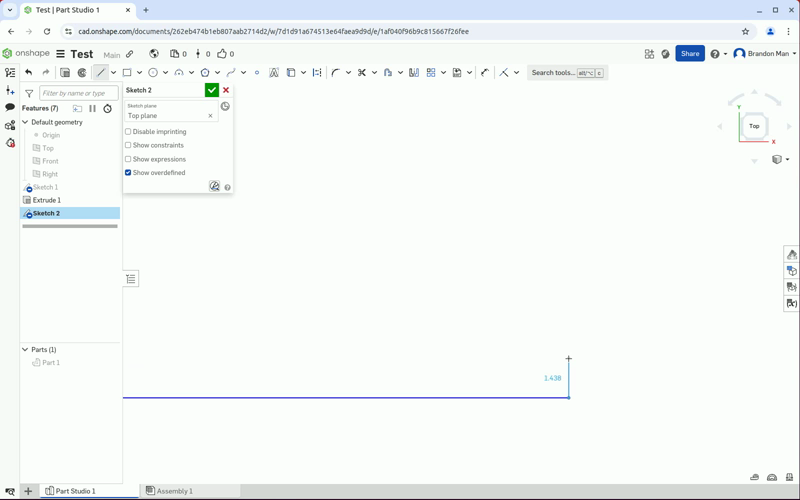
scroll(6)
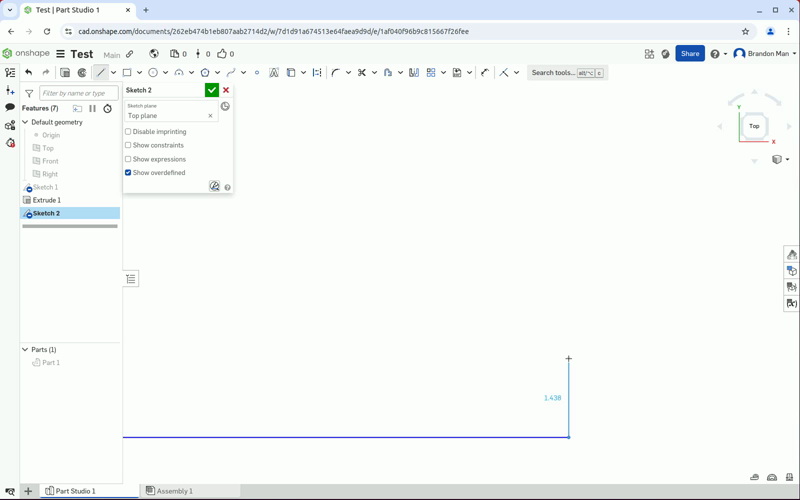
click(568, 358)
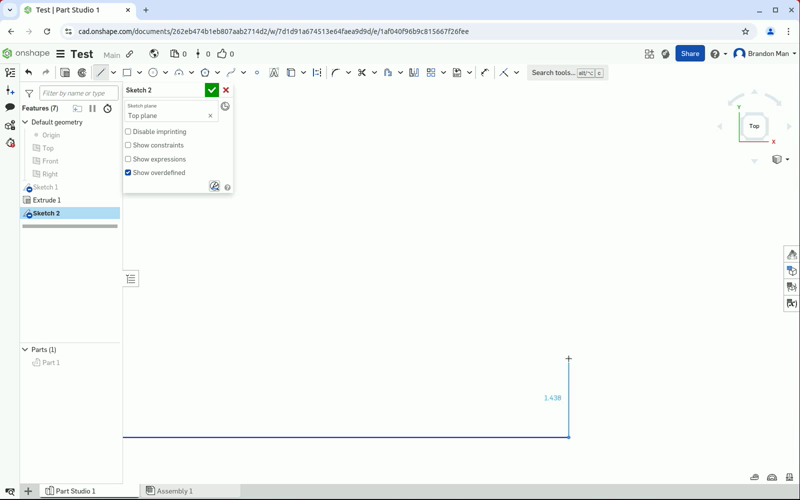
scroll(-6)
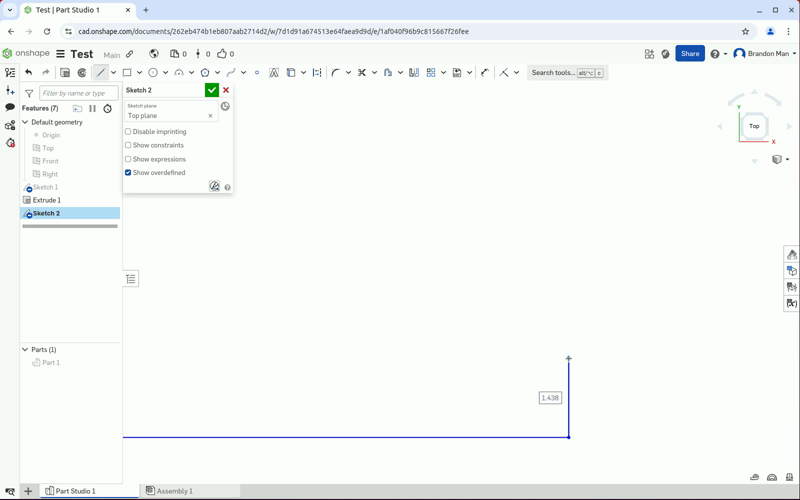
scroll(-6)
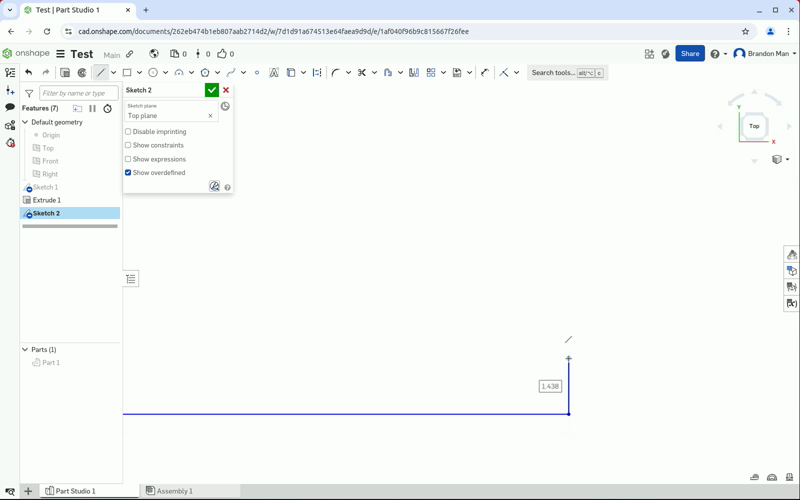
scroll(-6)
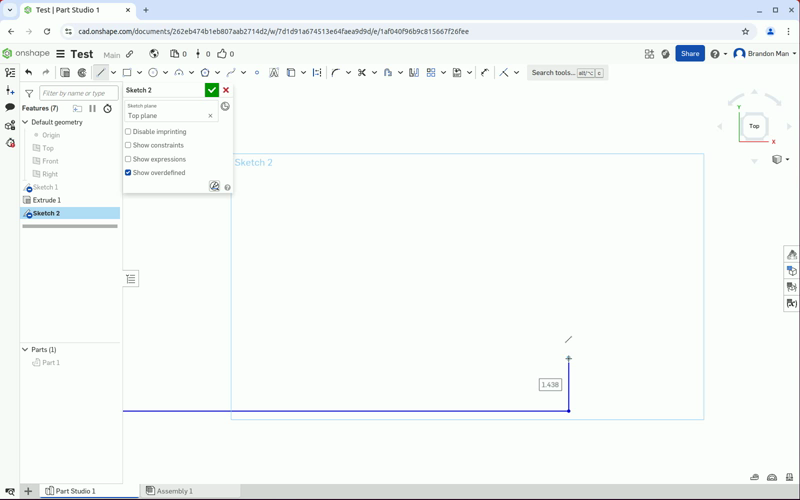
scroll(-6)
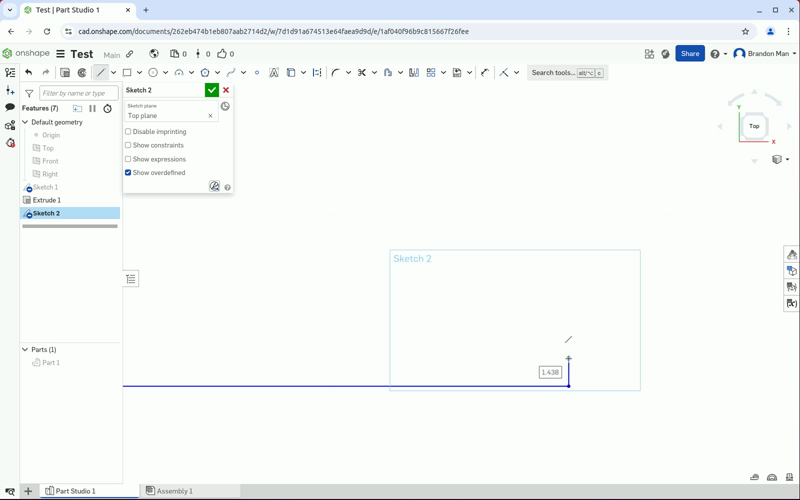
scroll(-6)
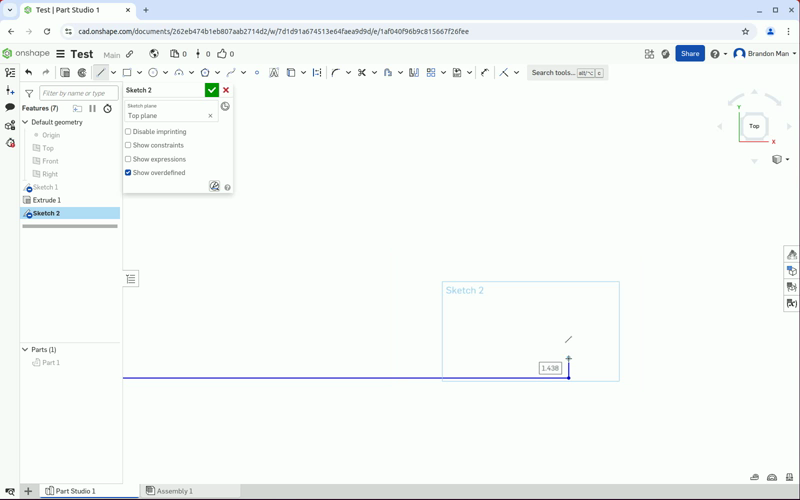
scroll(-6)
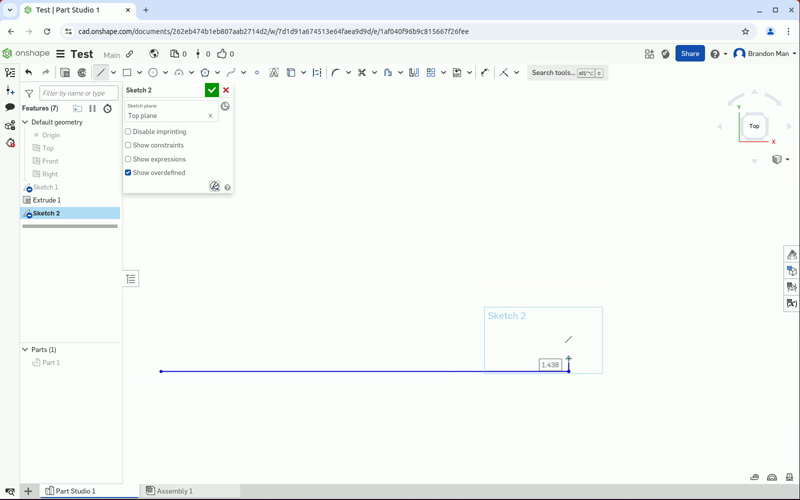
scroll(-6)
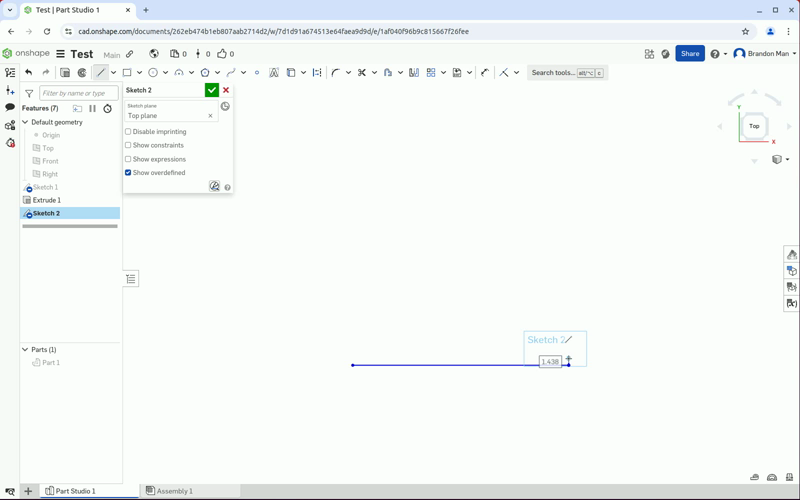
key_up(shift)
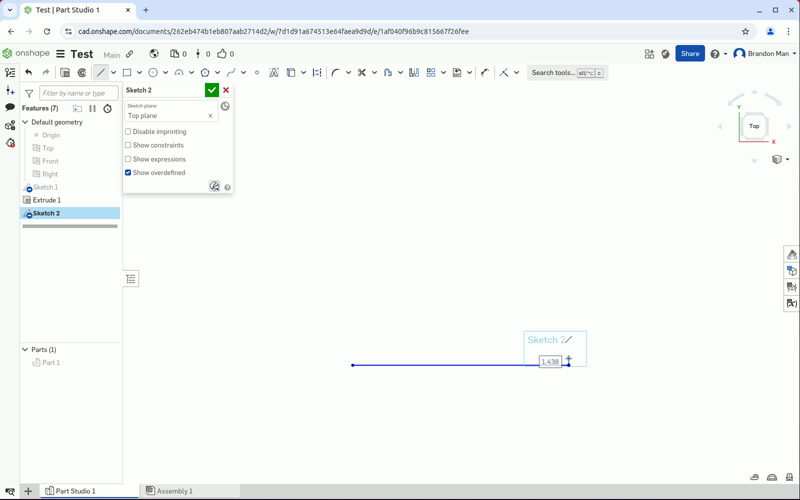
key_down(shift)
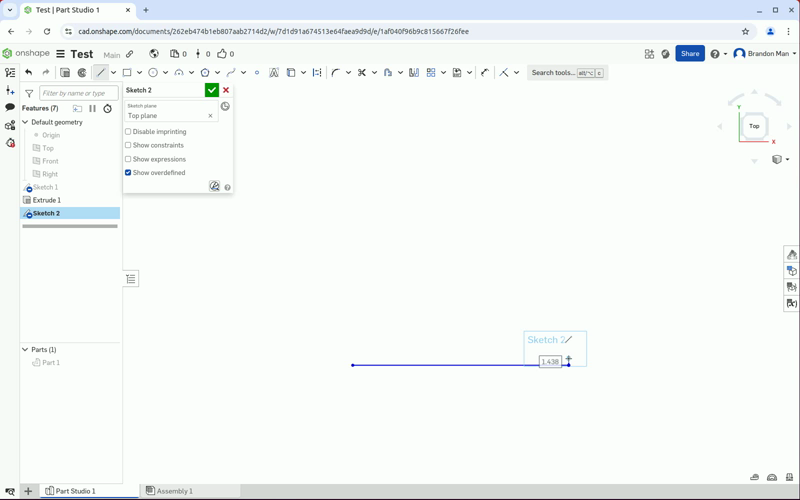
mouse_move(352, 358)
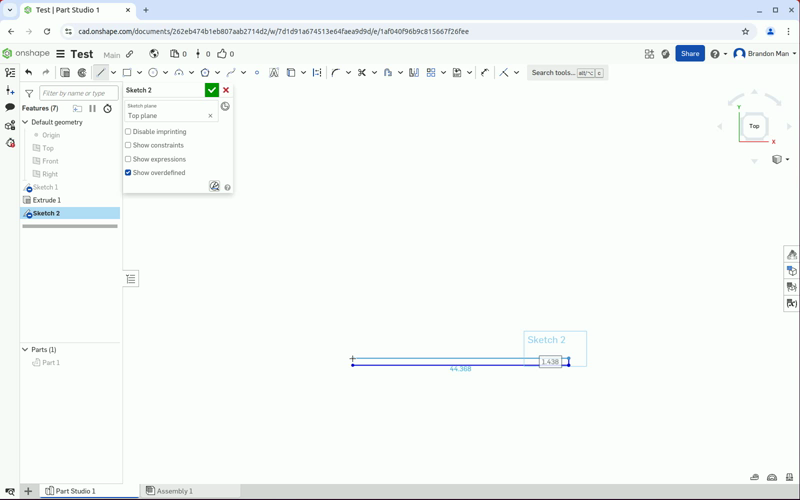
click(352, 358)
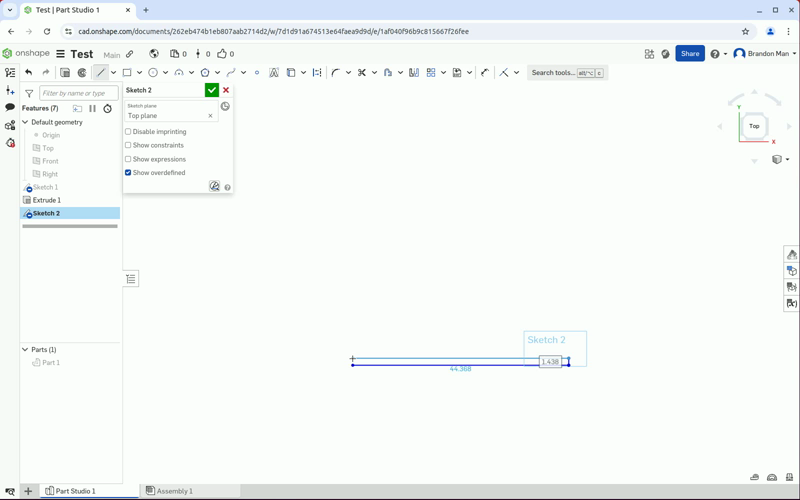
key_up(shift)
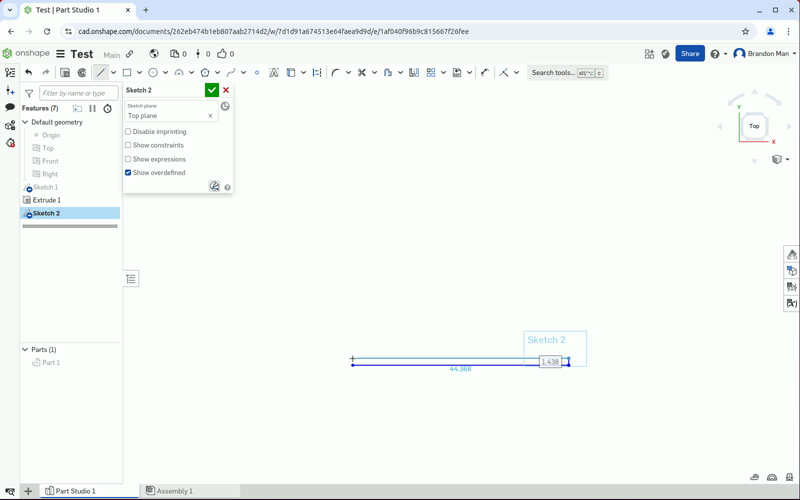
mouse_move(382, 358)
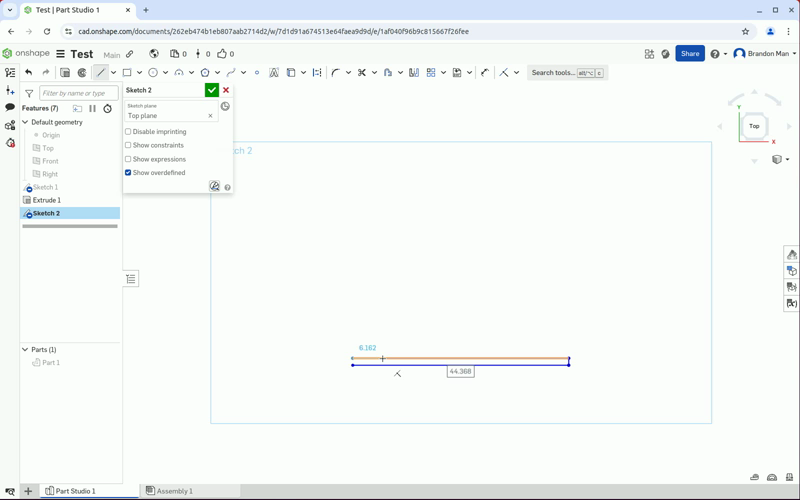
key_down(shift)
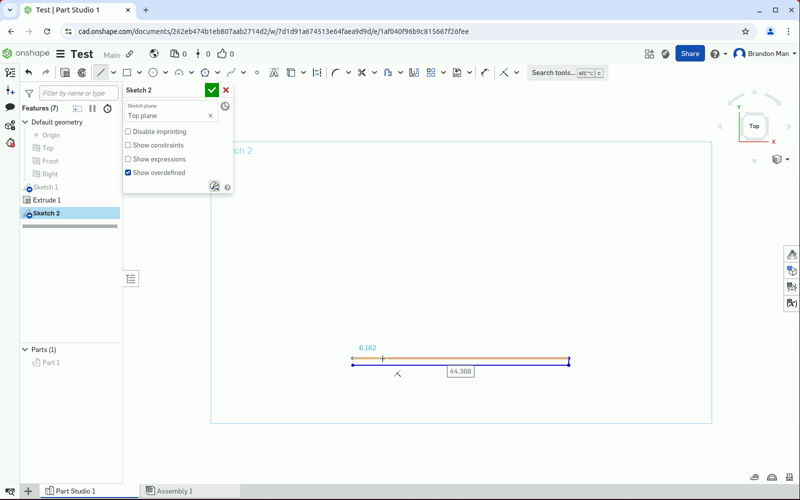
mouse_move(352, 365)
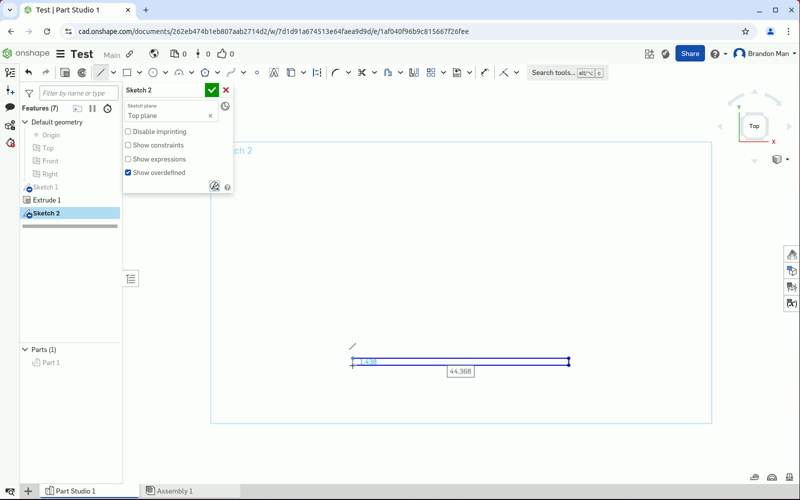
scroll(6)
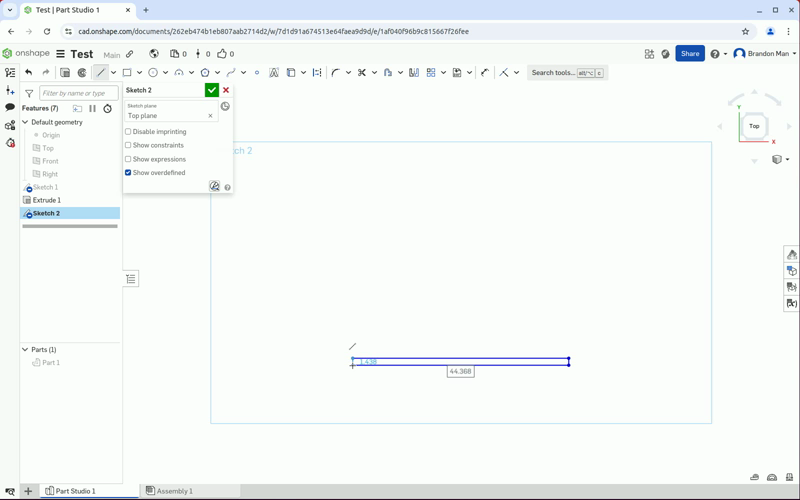
scroll(6)
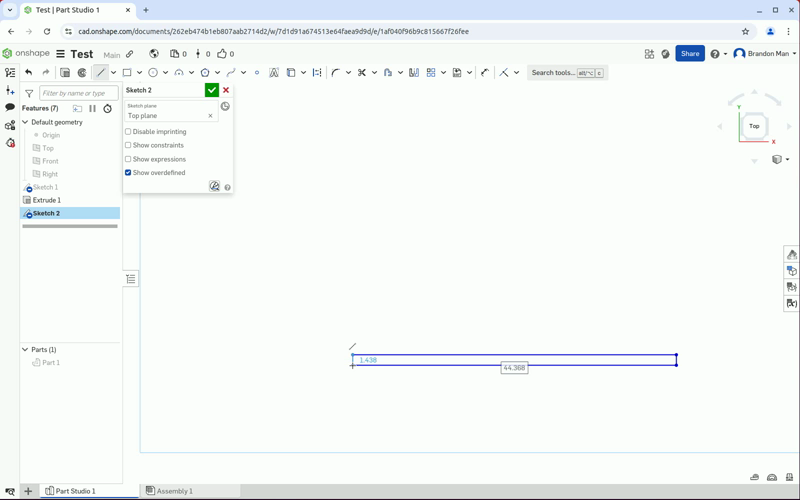
scroll(6)
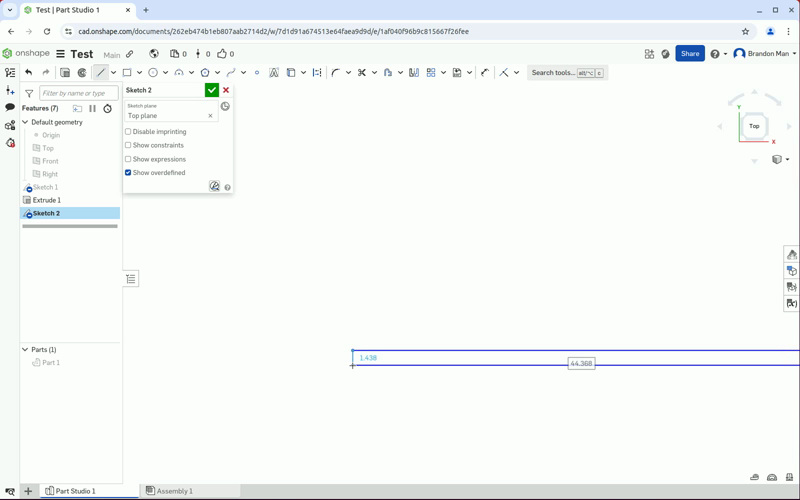
scroll(6)
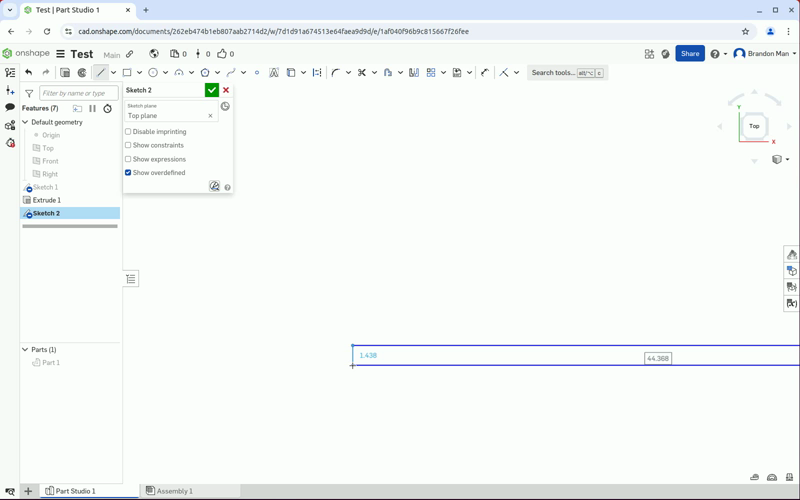
scroll(6)
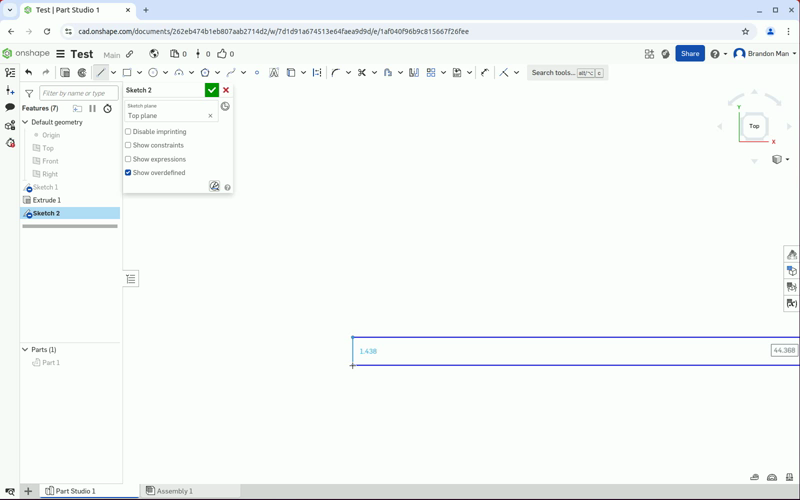
scroll(6)
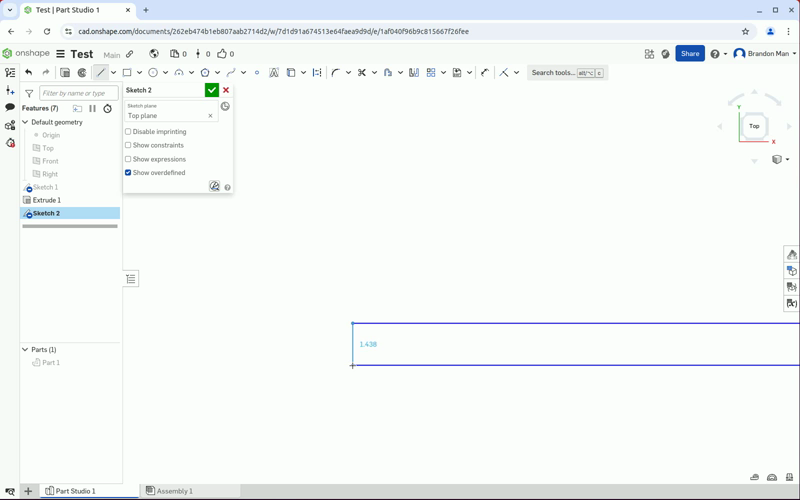
scroll(6)
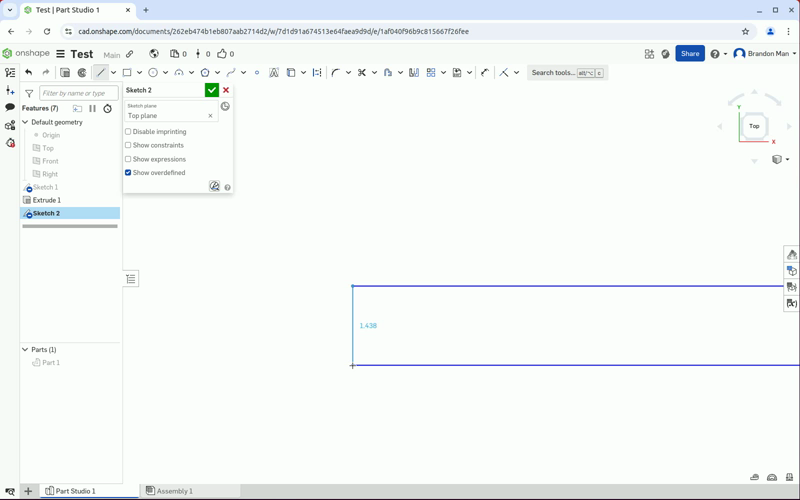
key_up(shift)
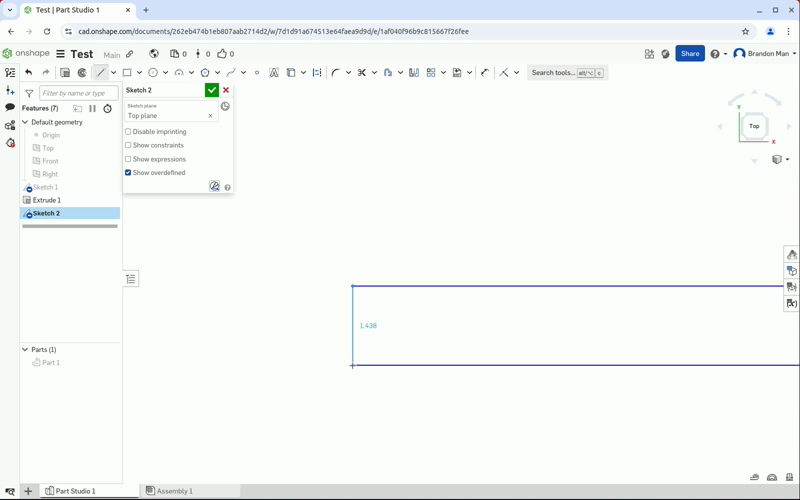
click(352, 365)
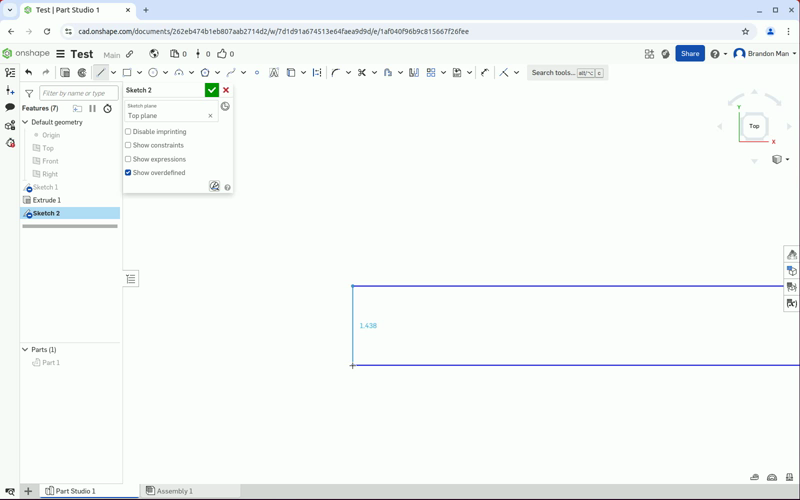
scroll(-6)
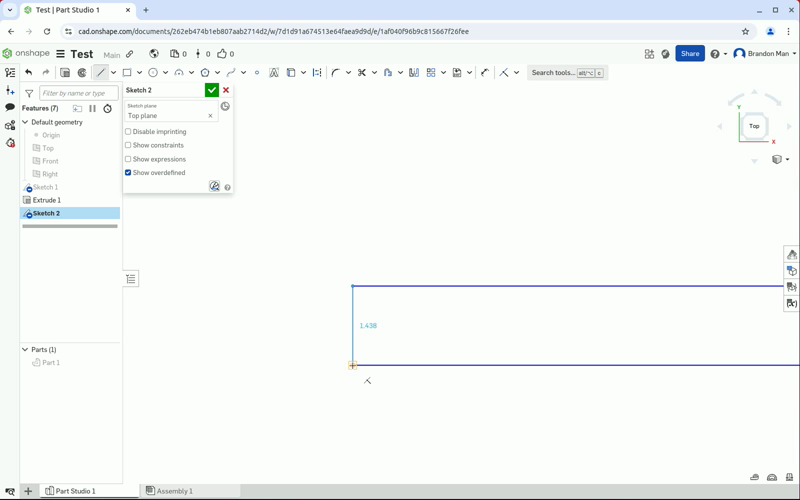
scroll(-6)
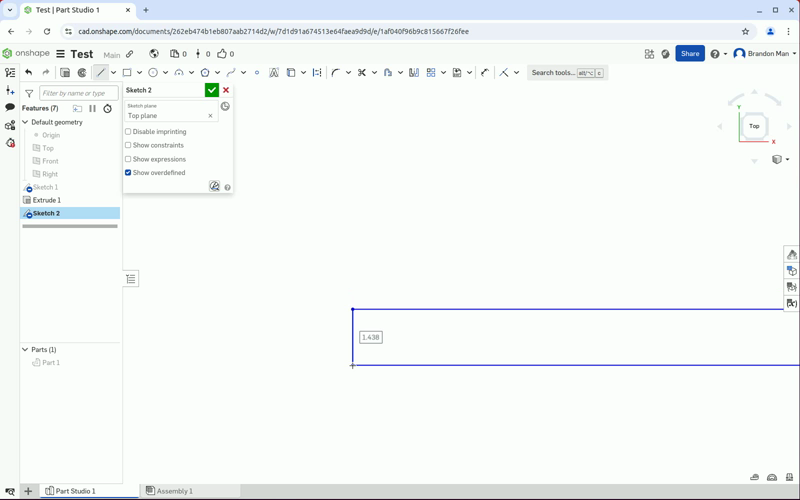
scroll(-6)
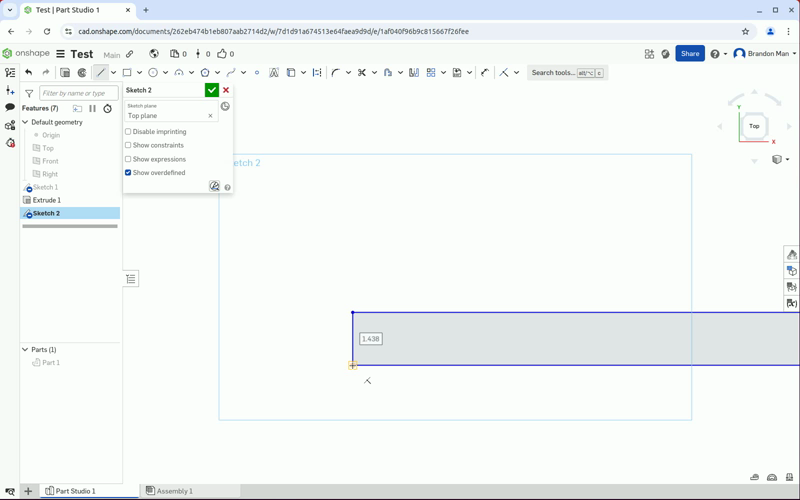
scroll(-6)
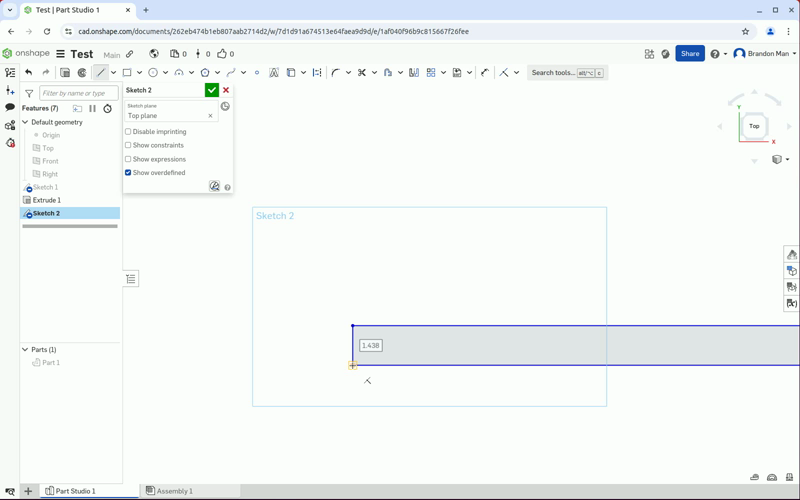
scroll(-6)
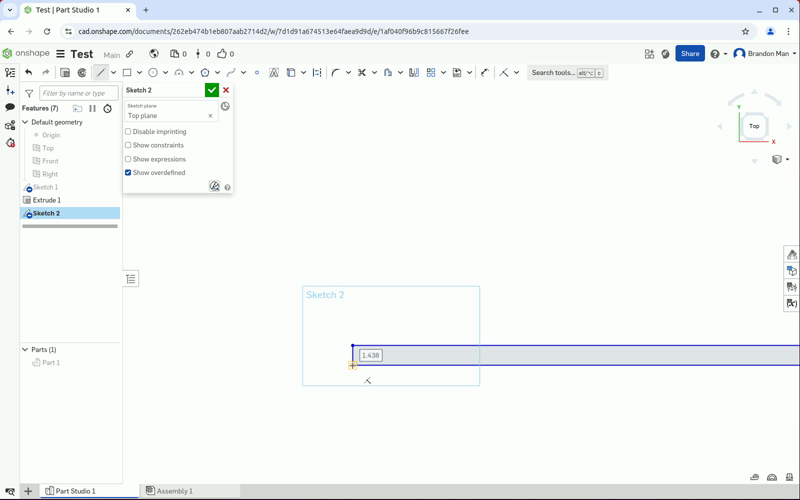
scroll(-6)
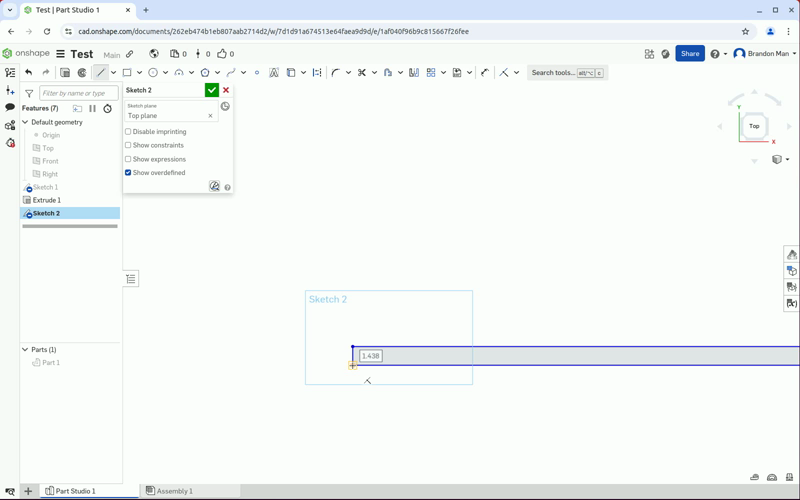
scroll(-6)
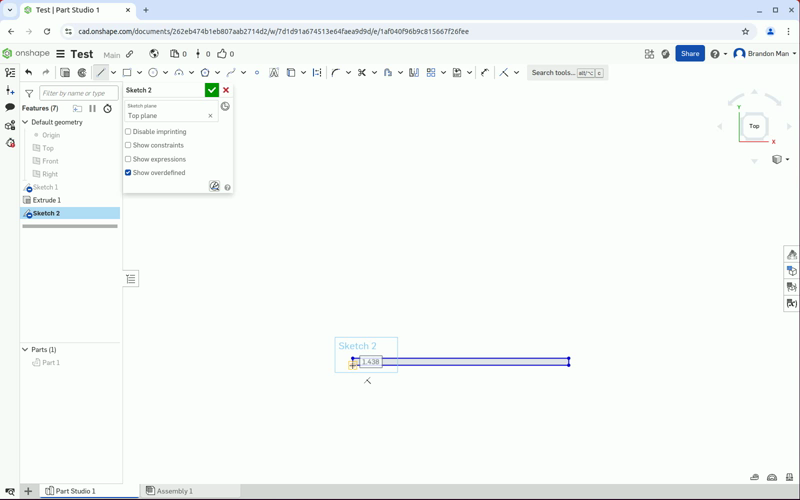
key(esc)
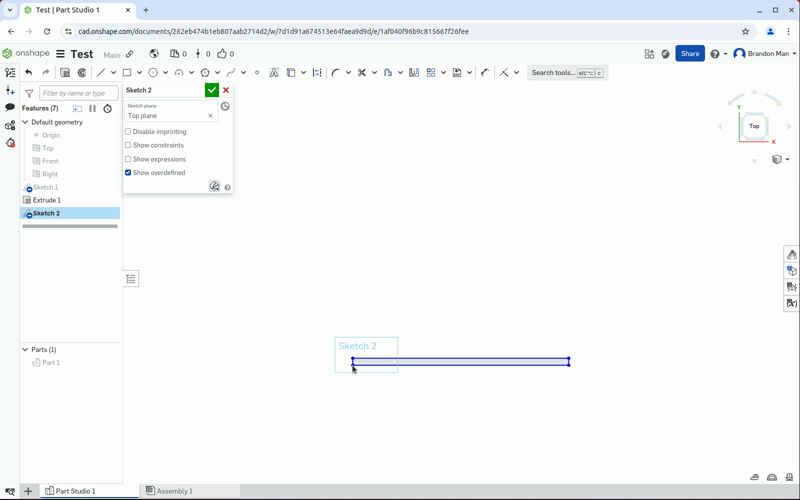
mouse_move(446, 361)
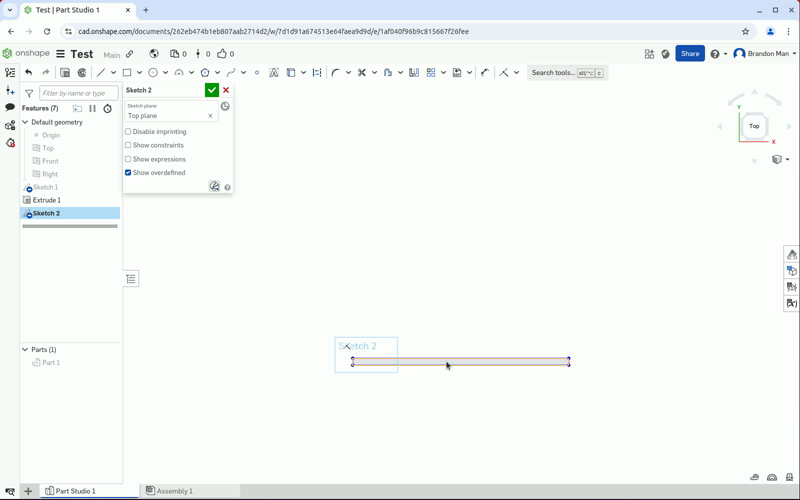
scroll(6)
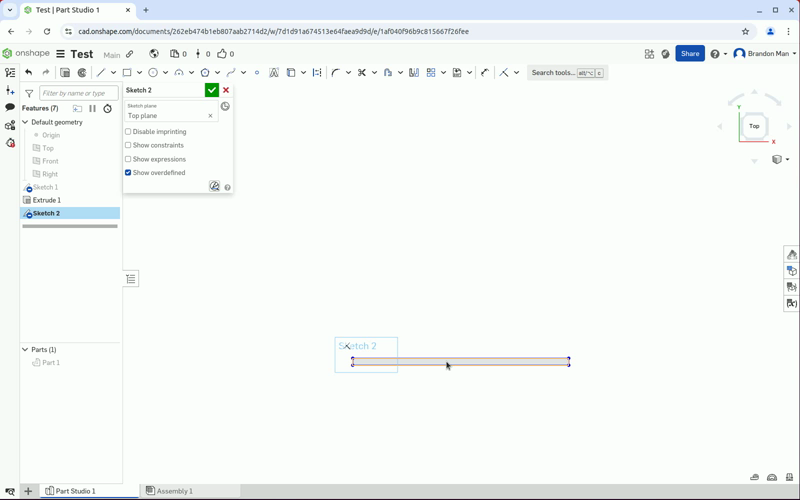
scroll(6)
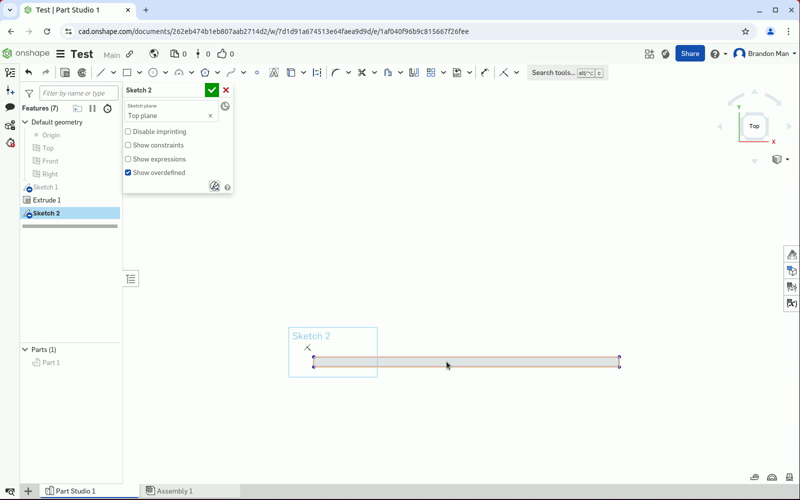
scroll(6)
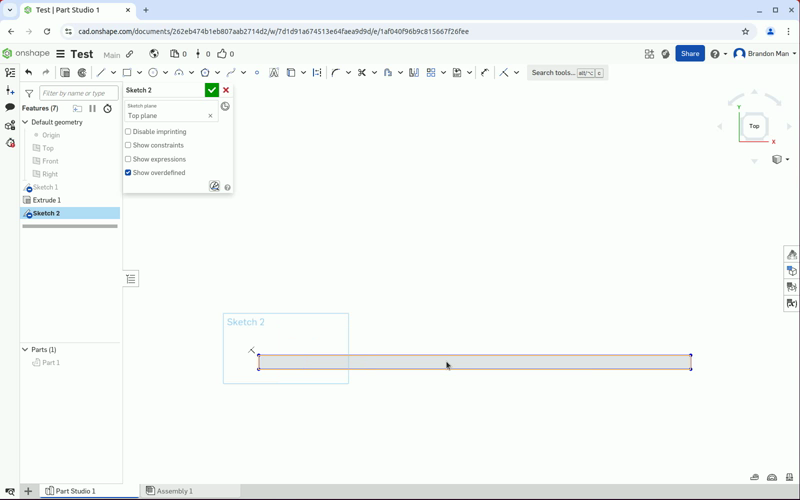
scroll(6)
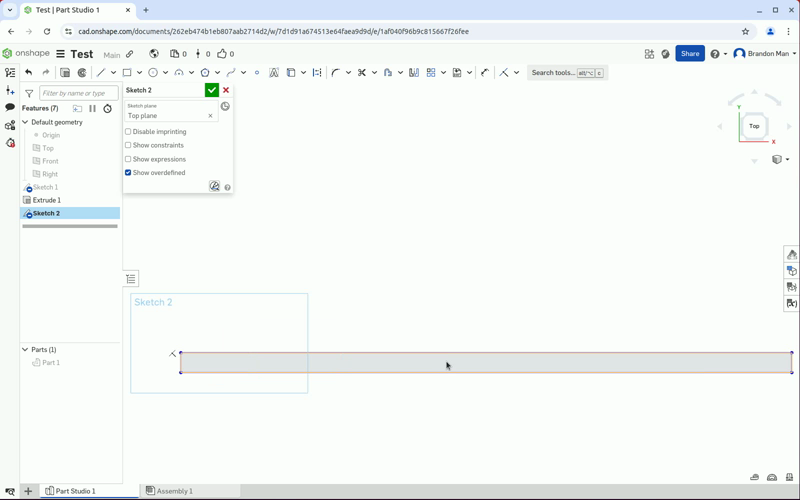
scroll(6)
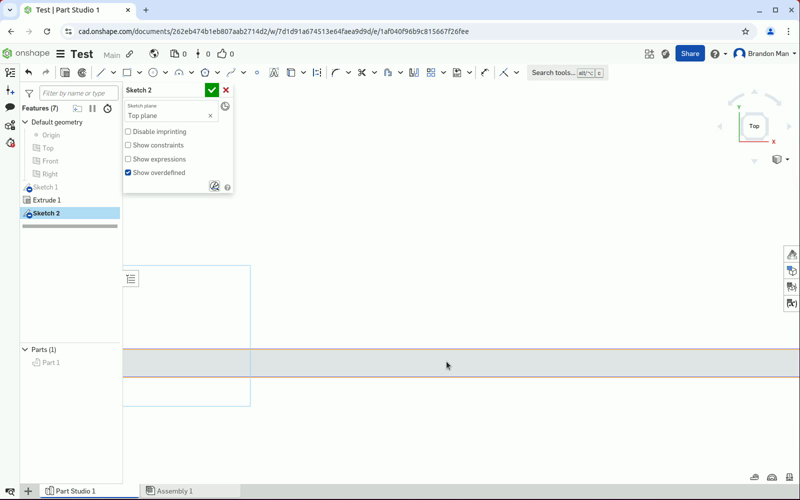
scroll(6)
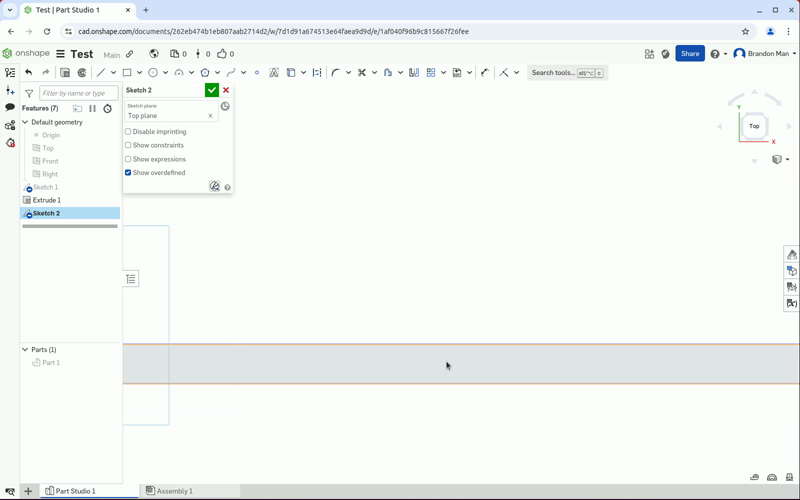
scroll(6)
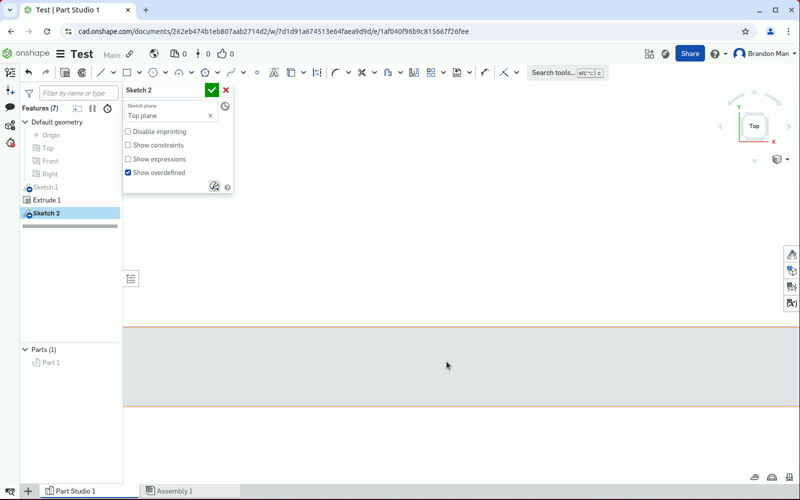
click(446, 361)
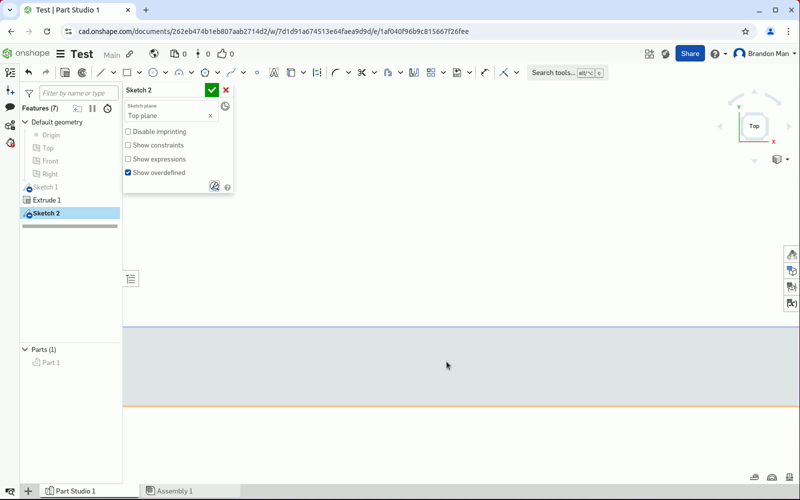
scroll(-6)
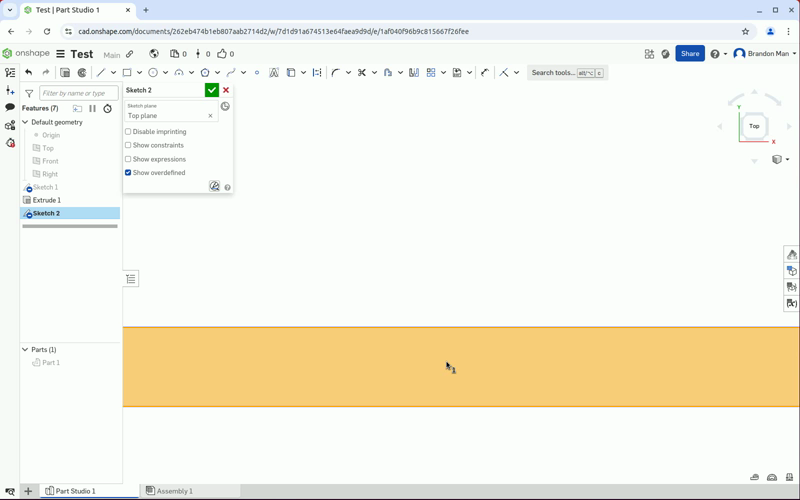
scroll(-6)
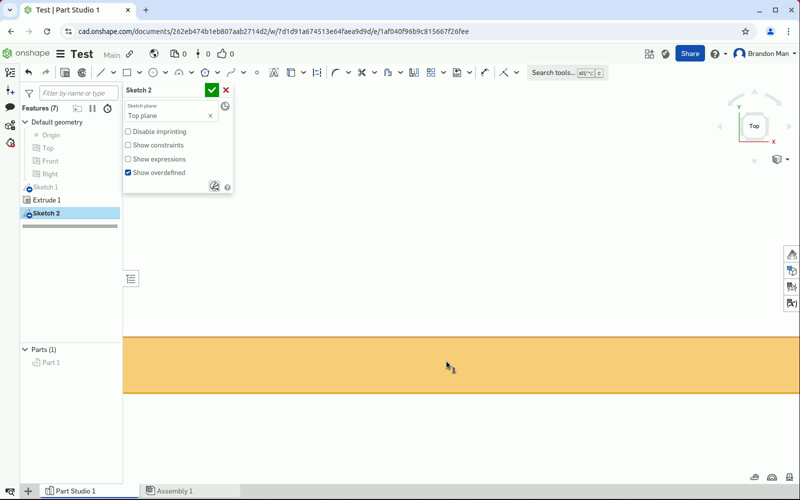
scroll(-6)
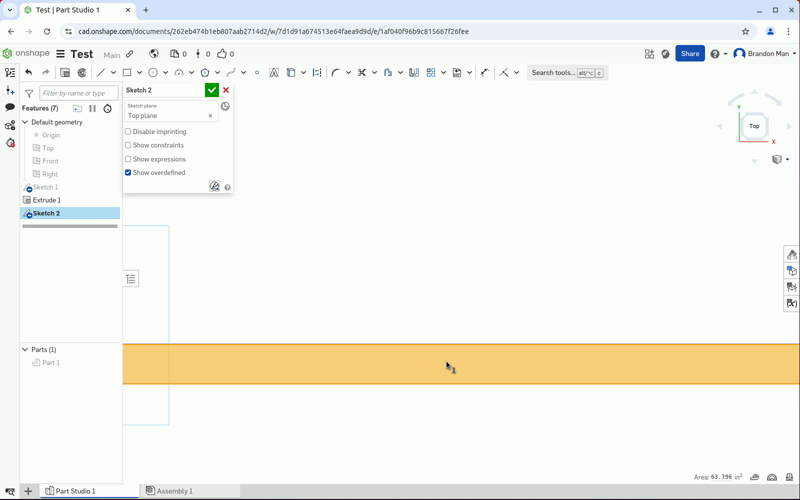
scroll(-6)
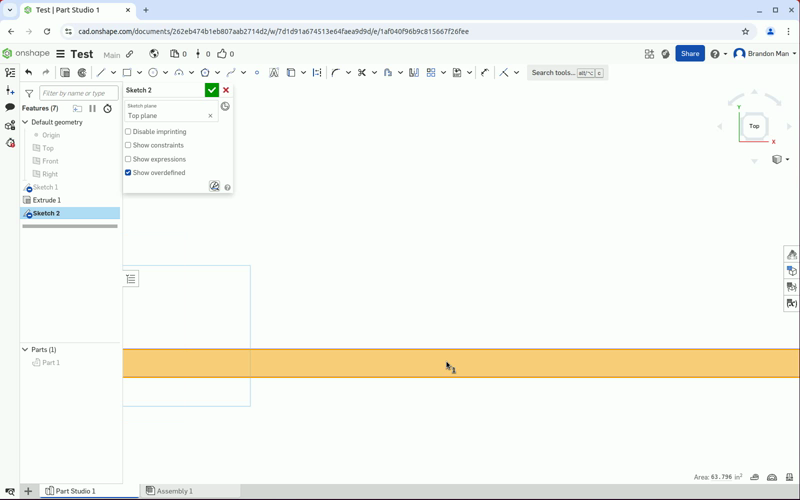
scroll(-6)
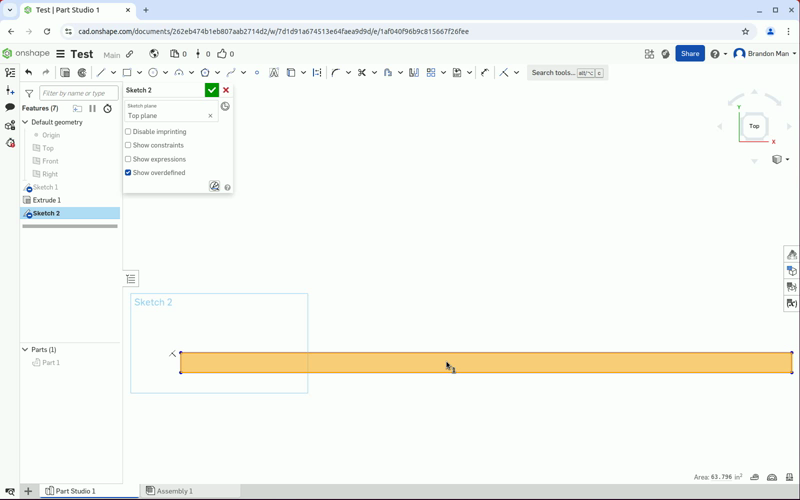
scroll(-6)
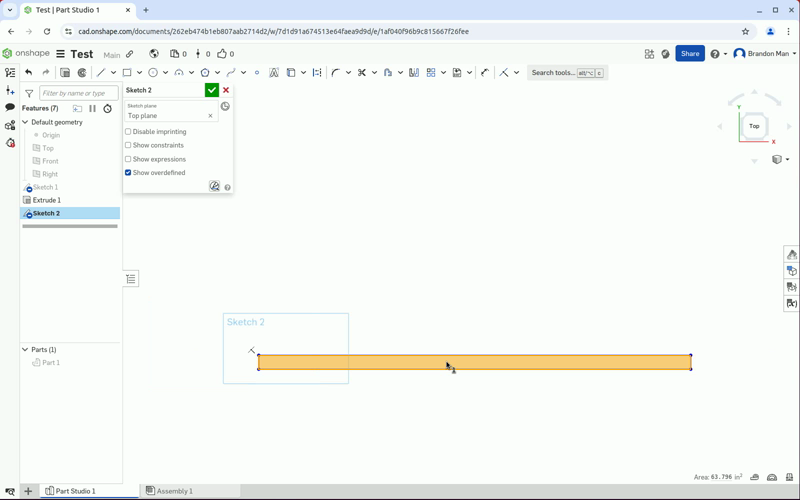
scroll(-6)
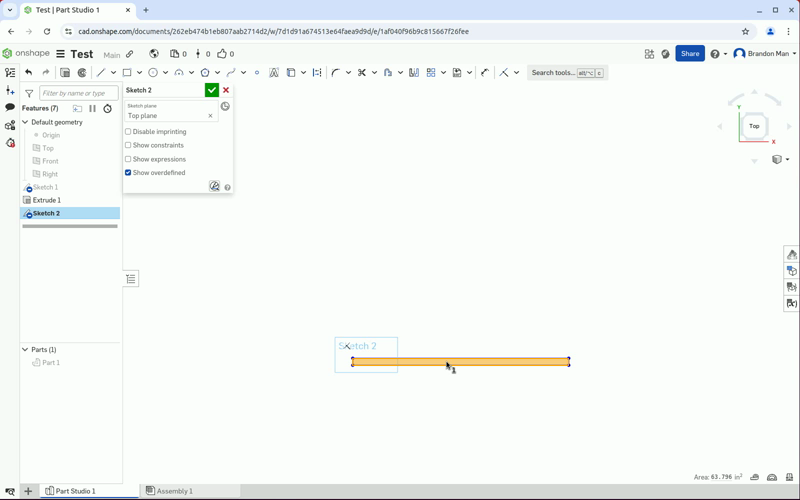
mouse_move(73, 352)
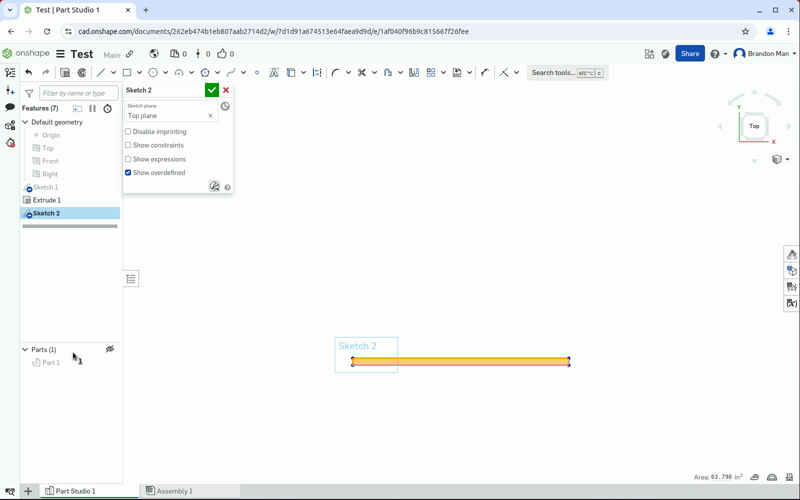
key(shift+y)
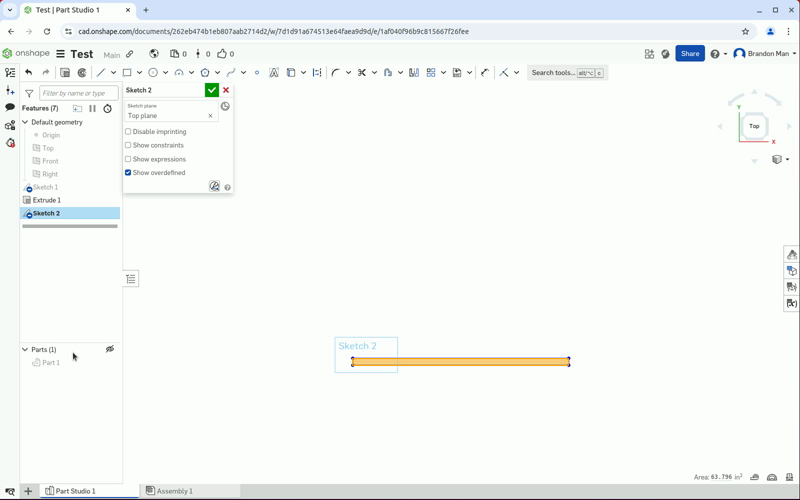
key(shift+e)
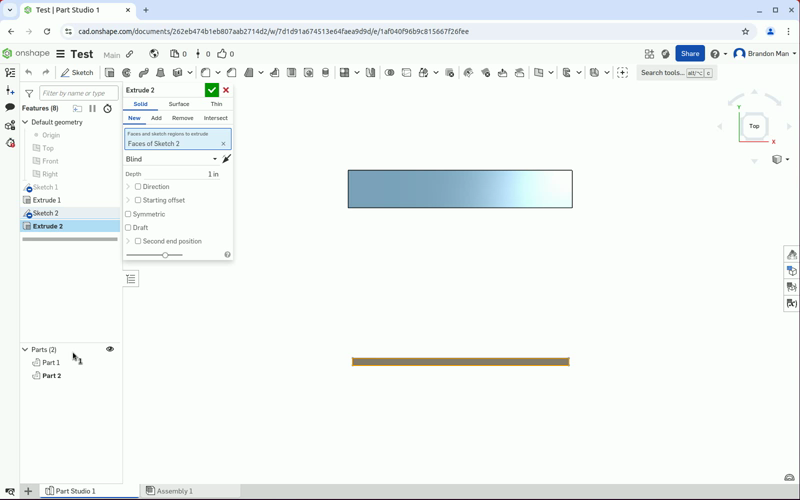
mouse_move(143, 106)
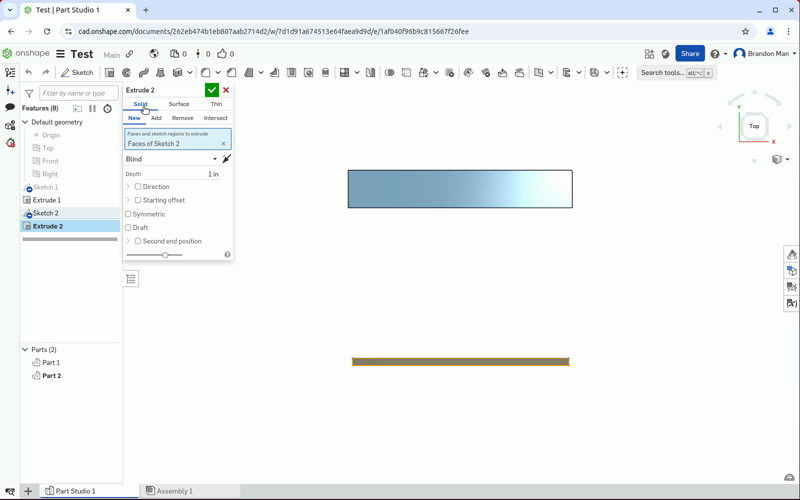
click(143, 106)
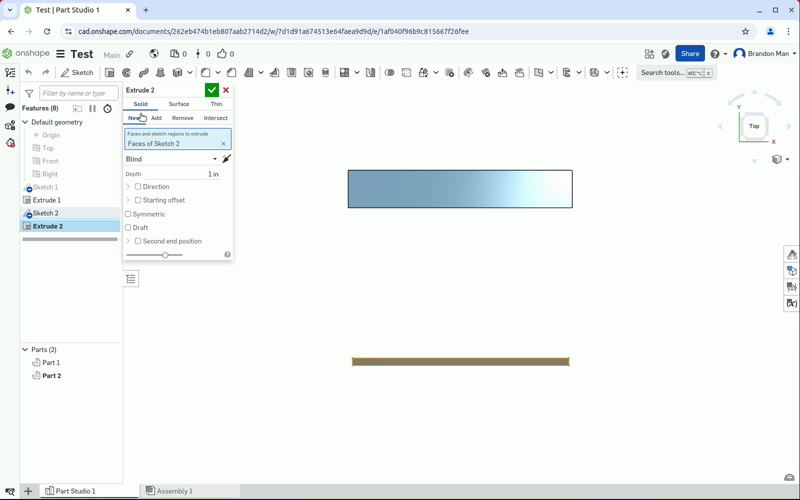
mouse_move(137, 120)
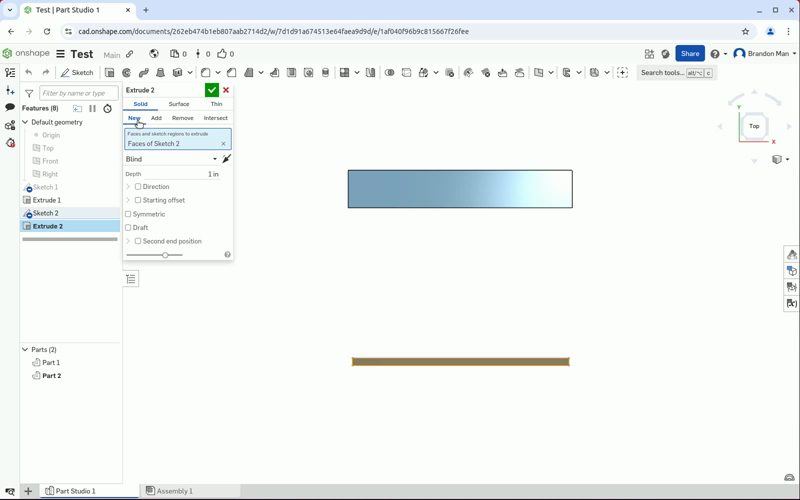
click(137, 120)
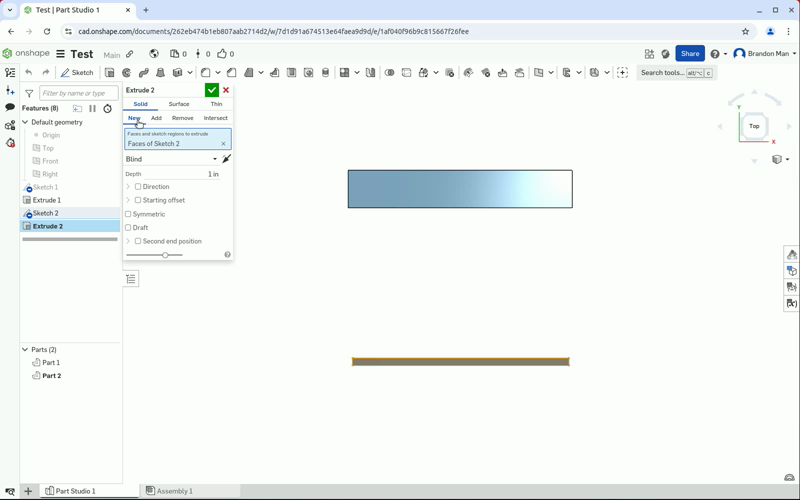
key(tab, 4)
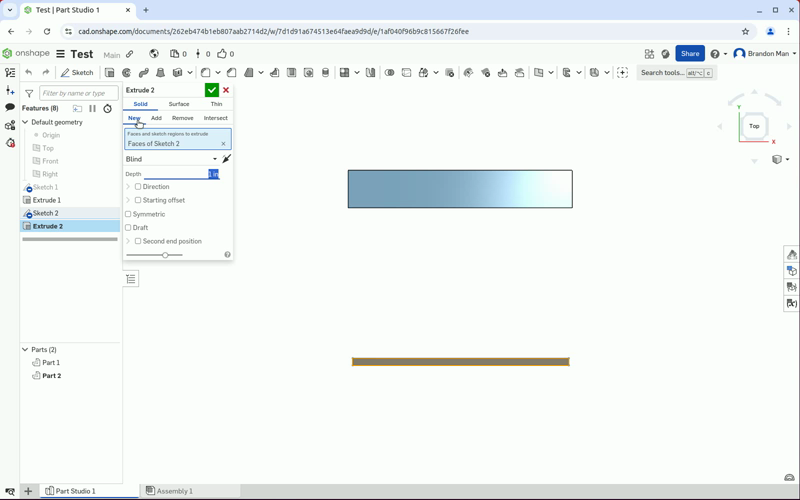
text(12.998)
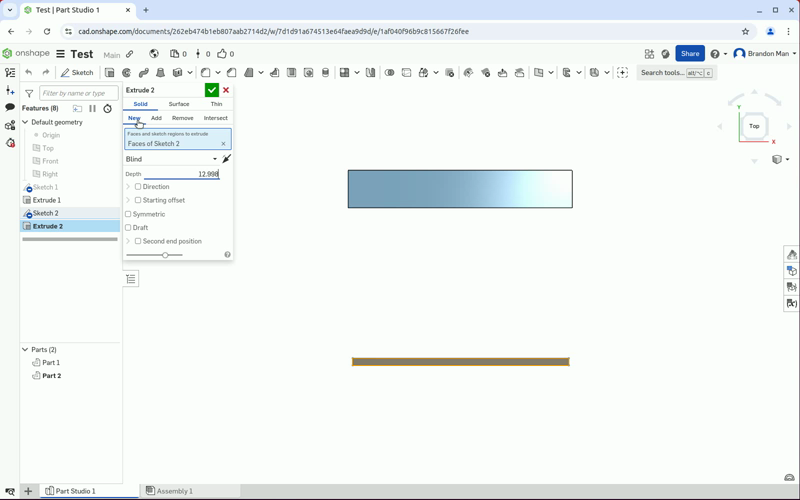
key(enter)
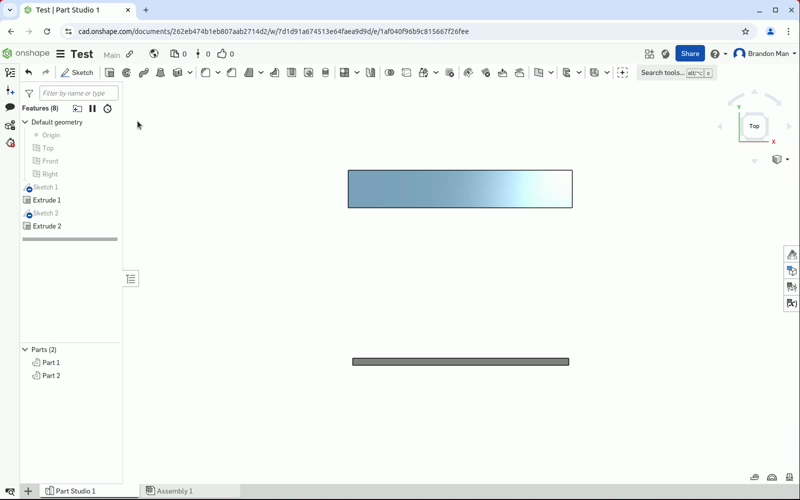
key(shift+h)
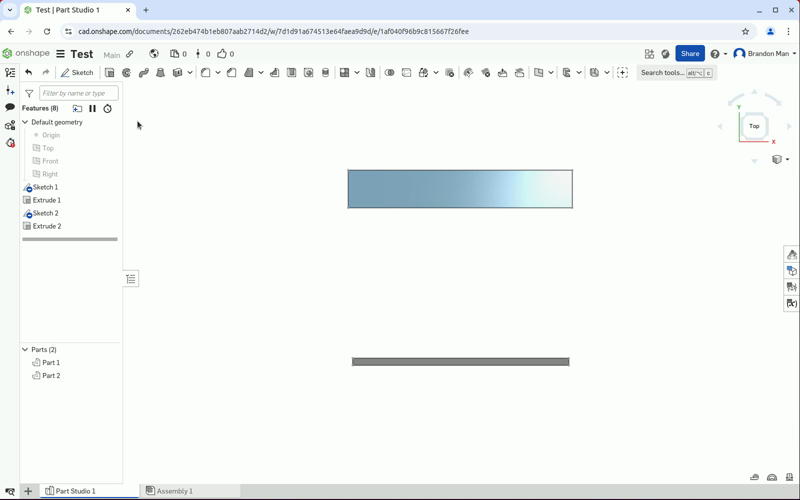
key(shift+h)
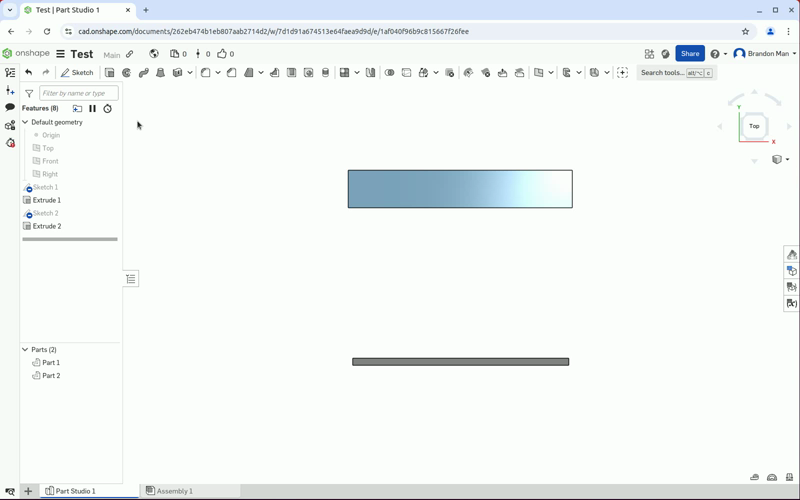
mouse_move(73, 189)
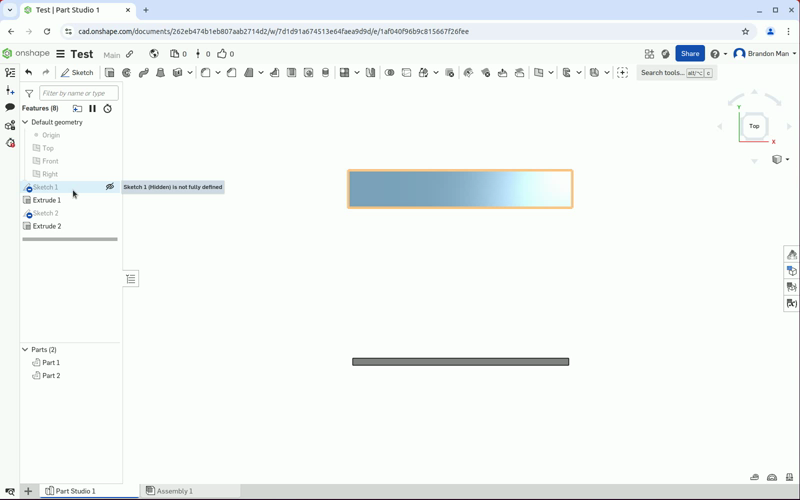
click(73, 189)
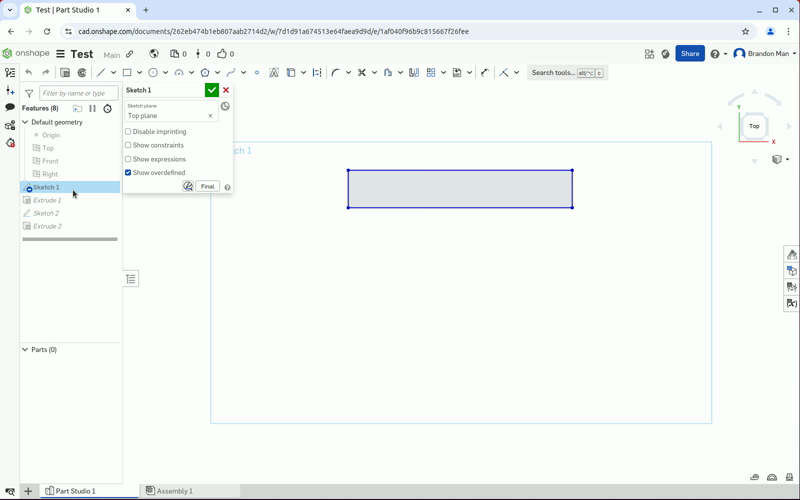
mouse_move(229, 92)
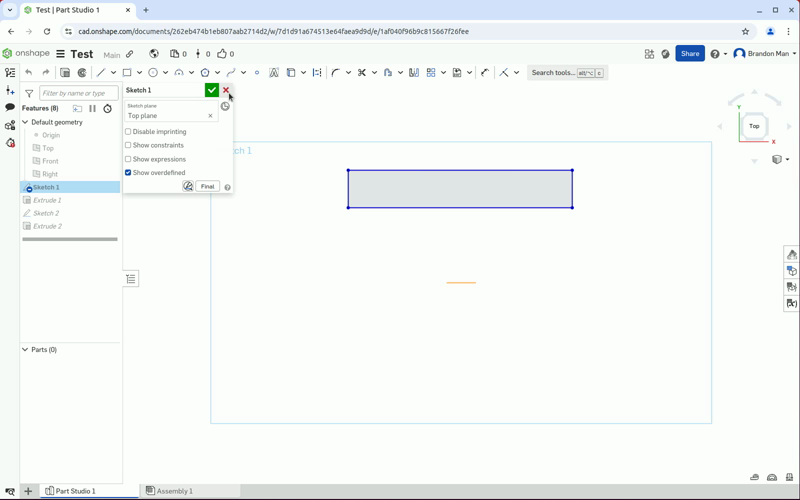
click(229, 92)
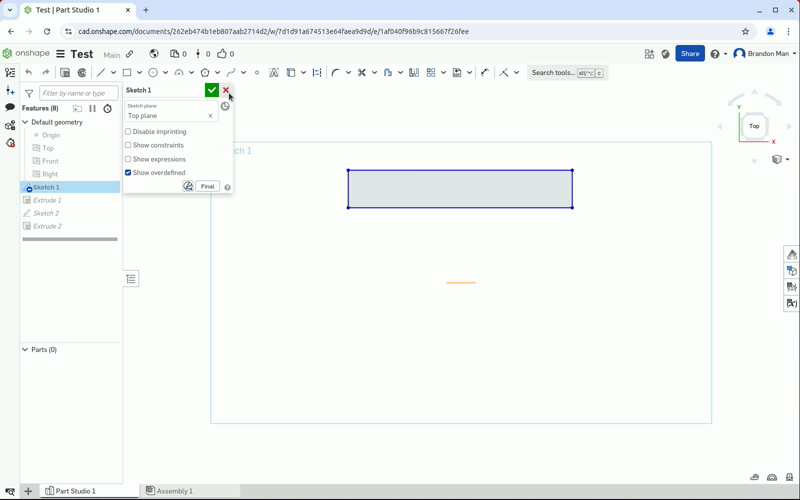
key(shift+s)
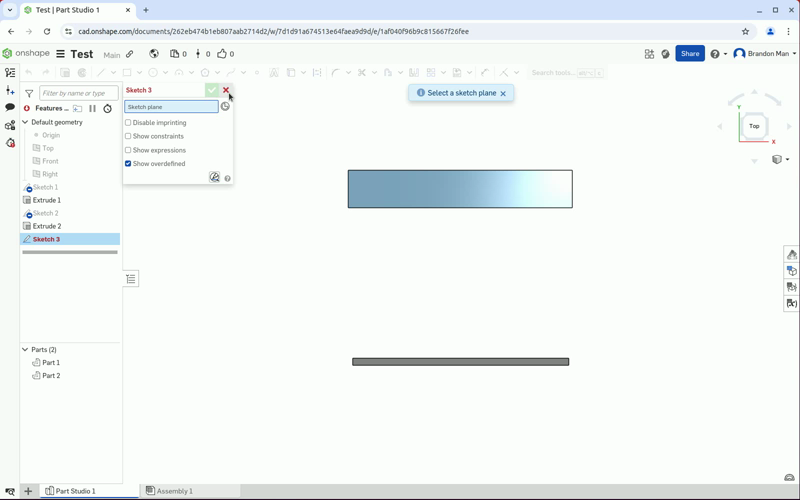
mouse_move(73, 150)
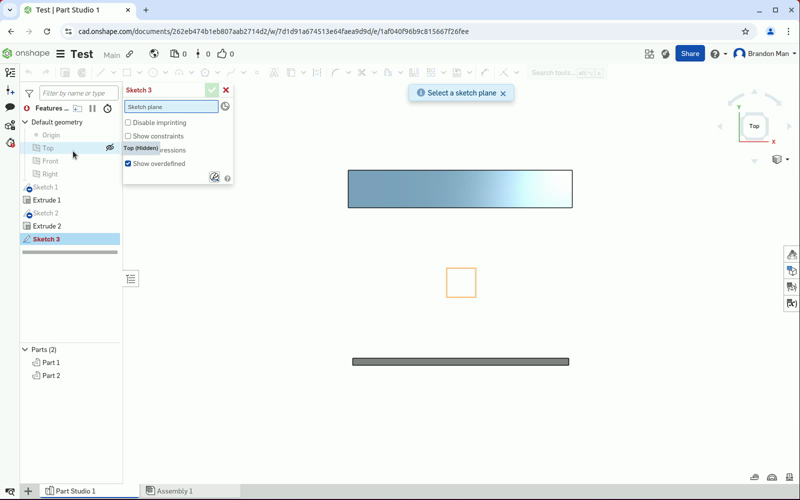
click(73, 150)
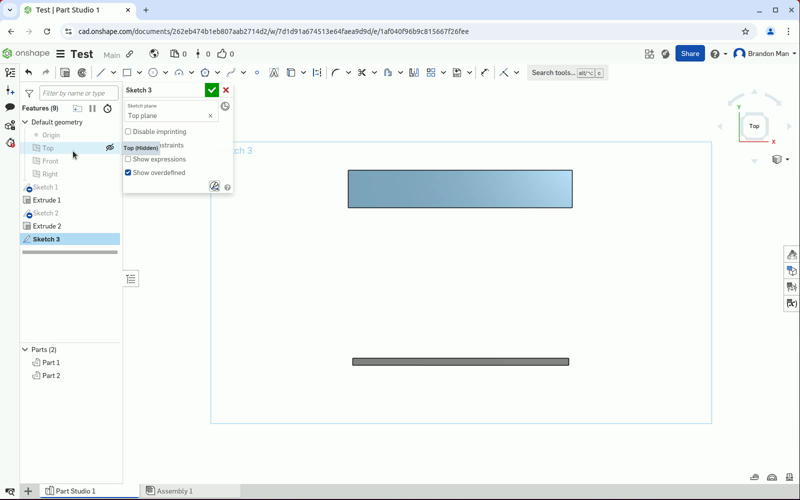
mouse_move(73, 352)
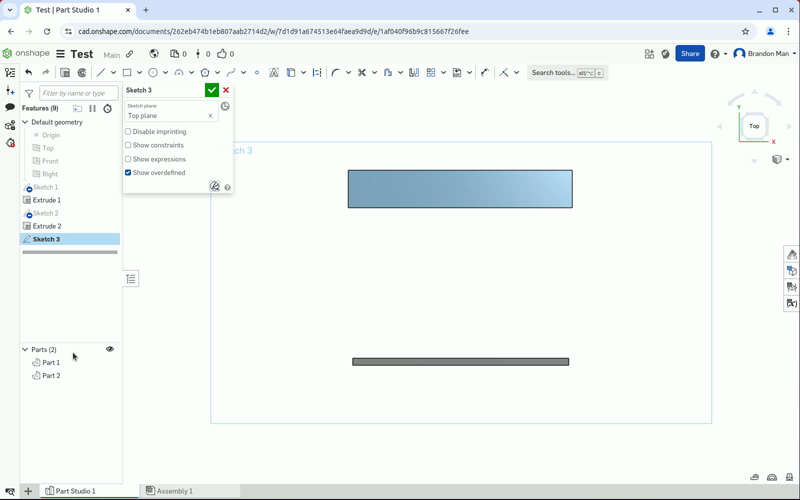
key(y)
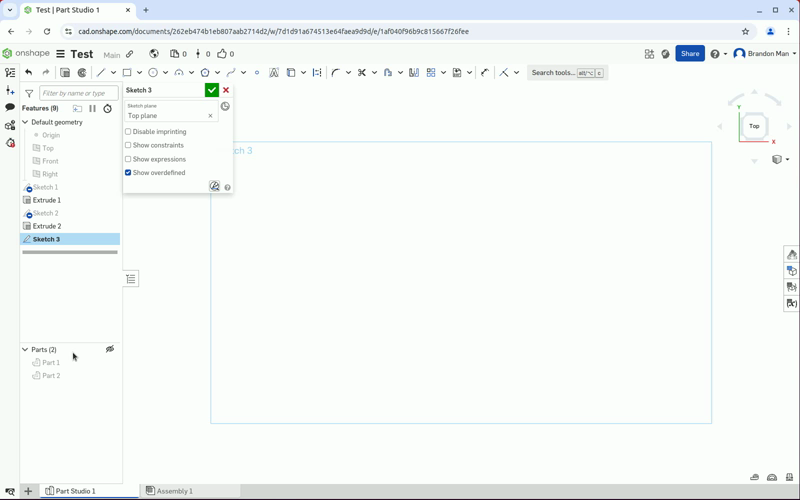
key(l)
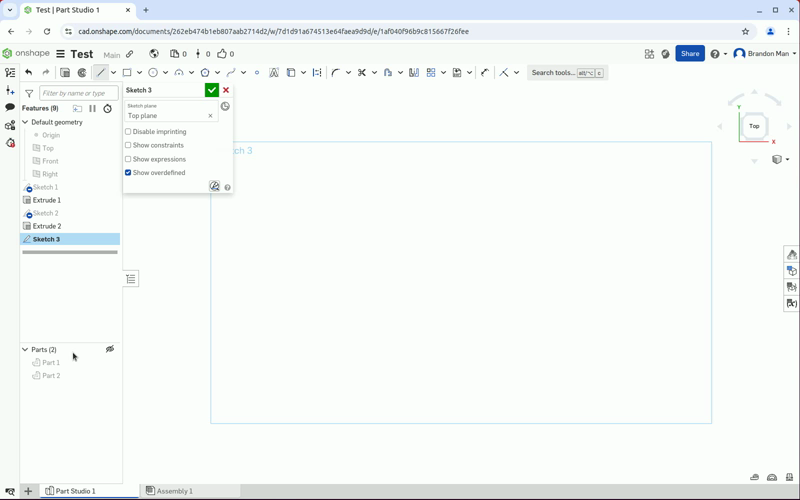
key_down(shift)
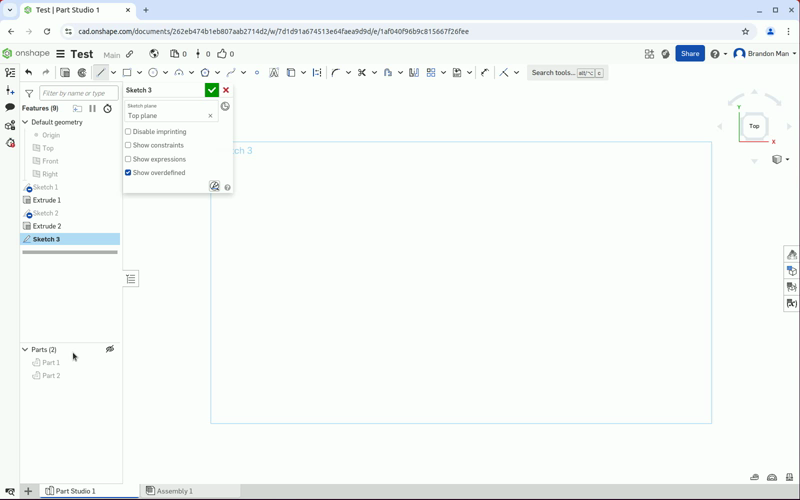
mouse_move(348, 357)
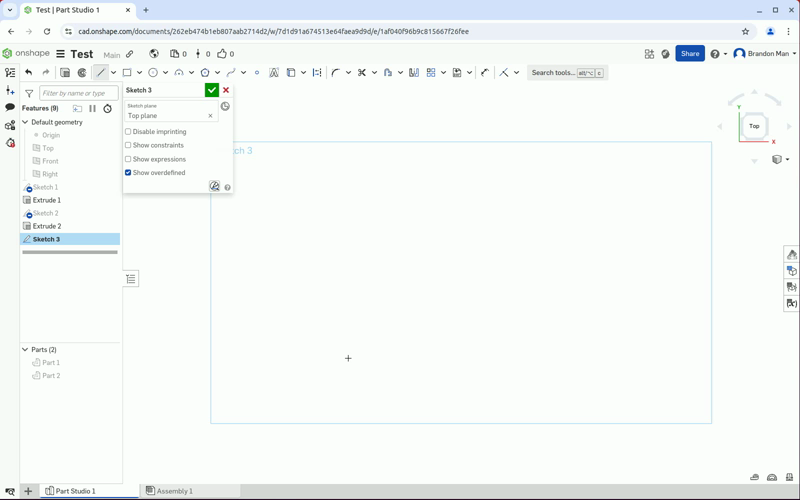
click(348, 357)
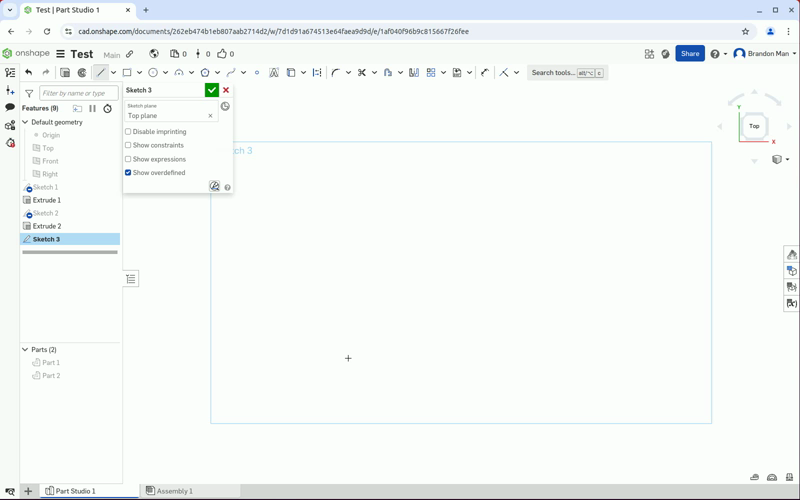
key_up(shift)
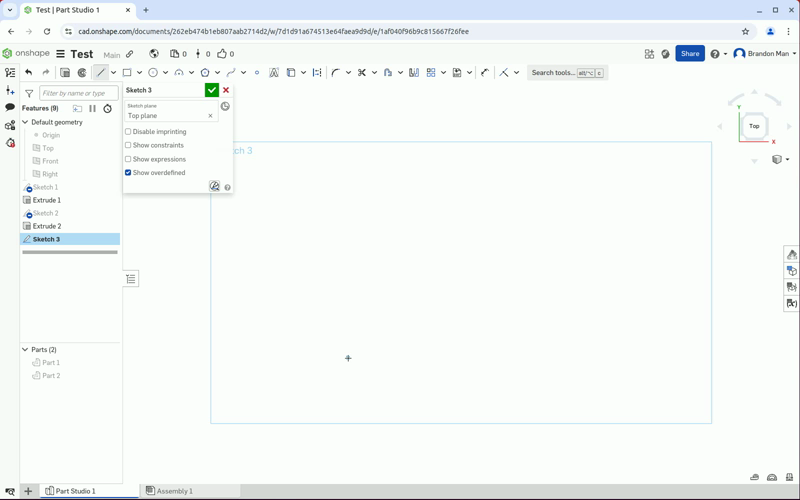
key_down(shift)
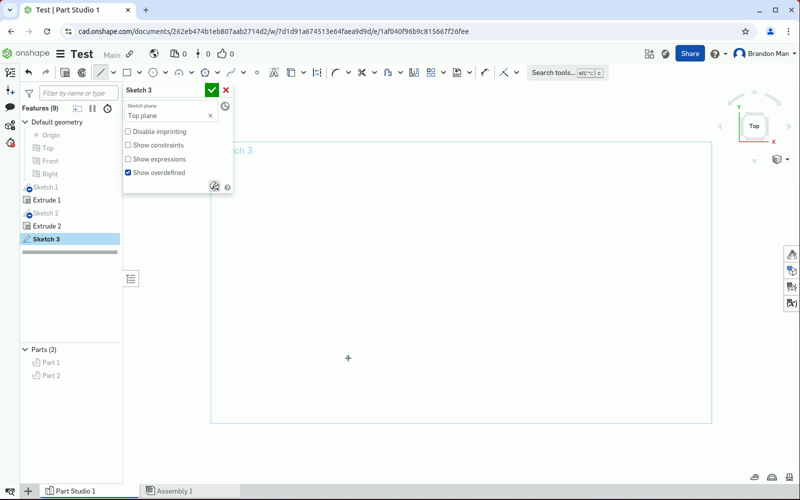
mouse_move(378, 357)
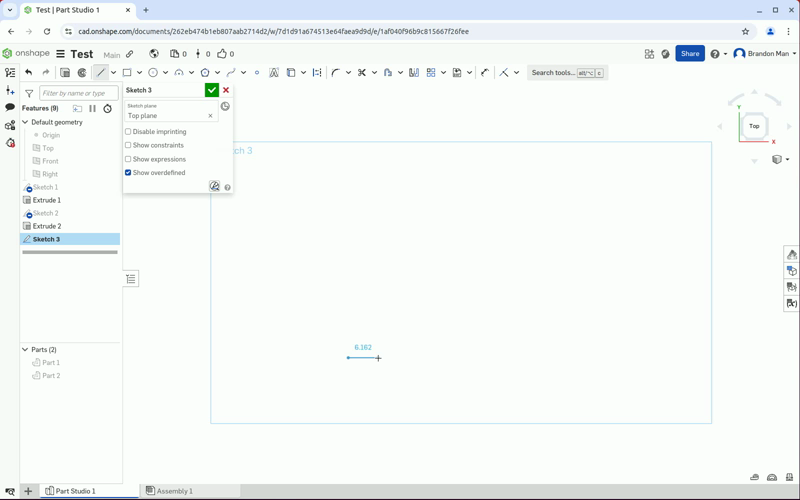
mouse_move(353, 357)
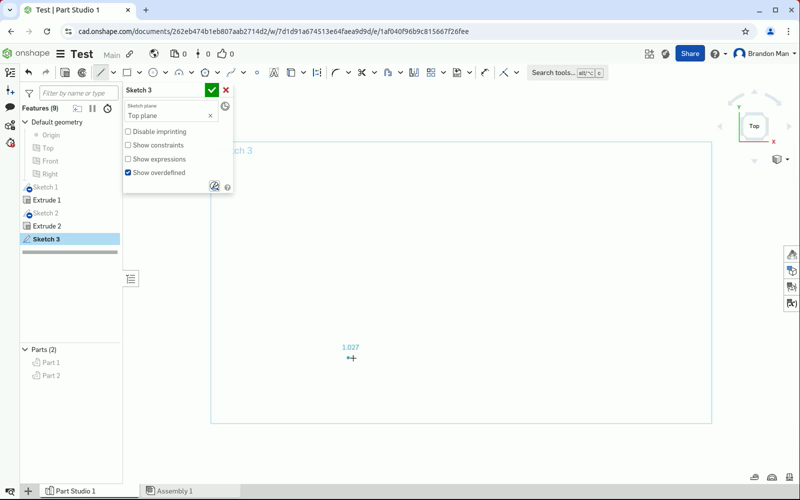
scroll(6)
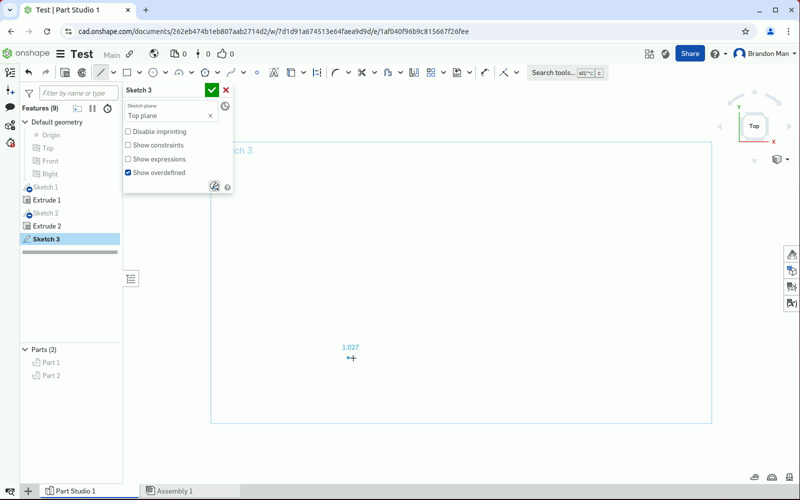
scroll(6)
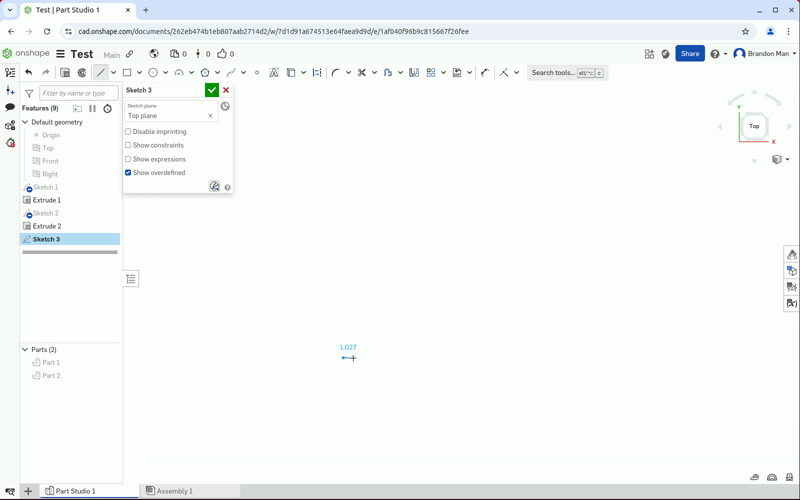
scroll(6)
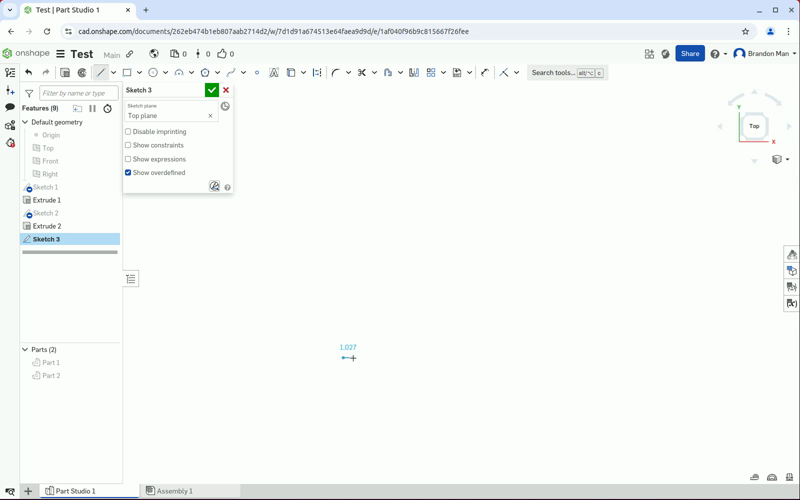
scroll(6)
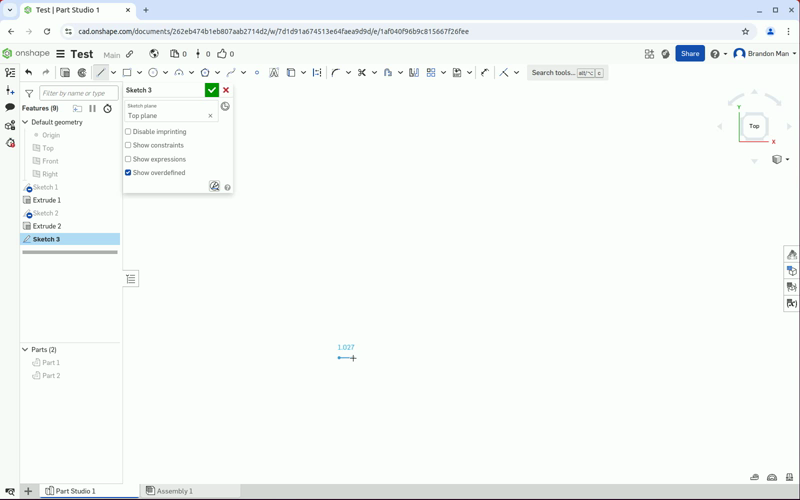
scroll(6)
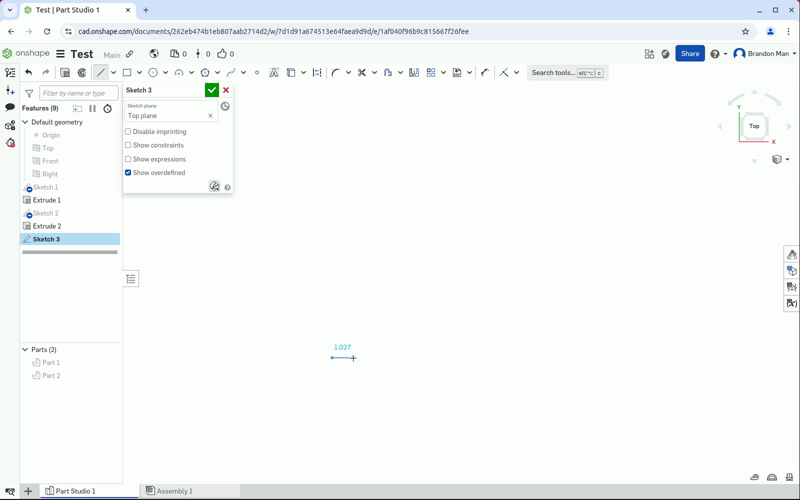
scroll(6)
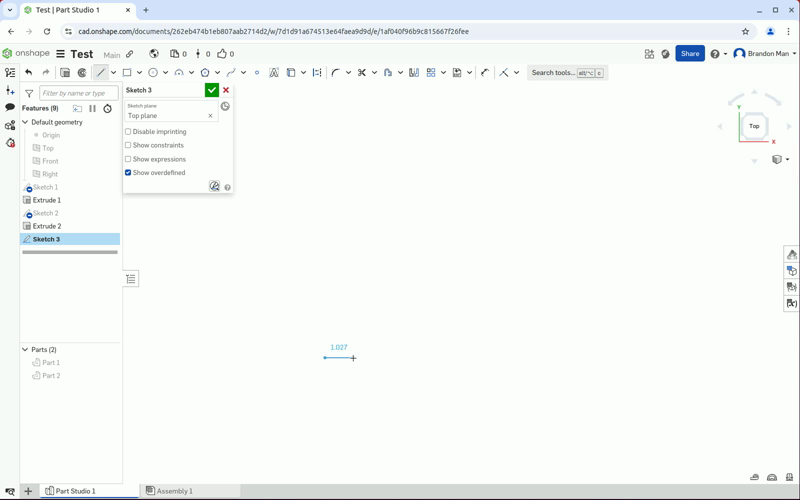
scroll(6)
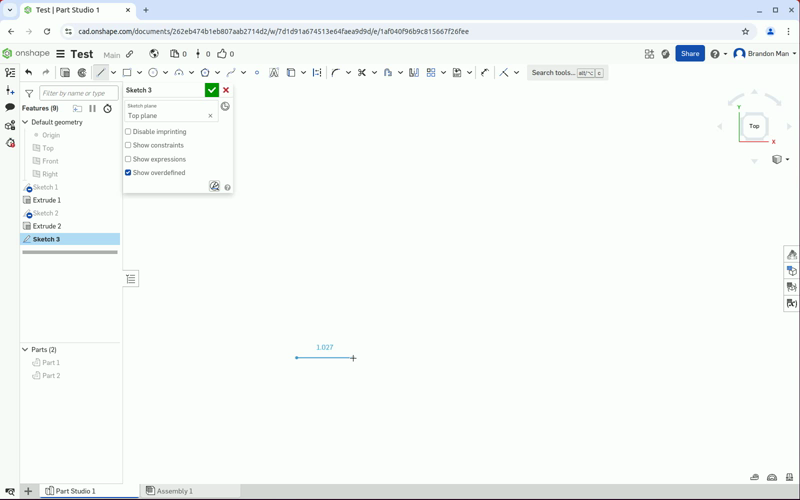
click(353, 357)
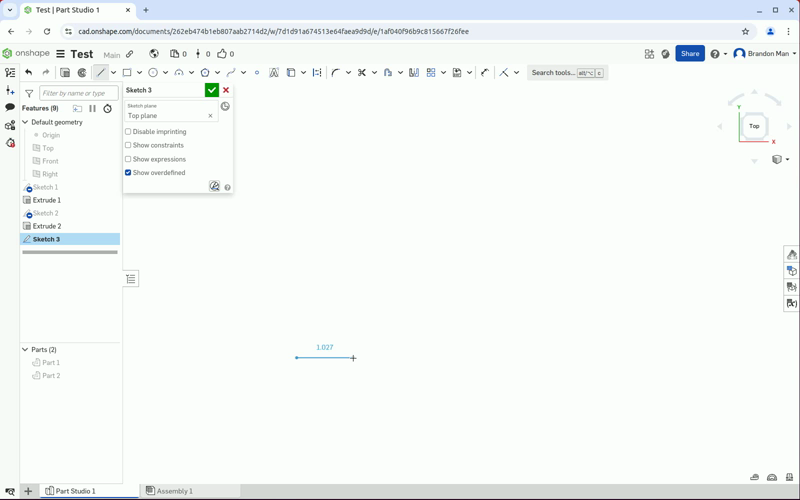
scroll(-6)
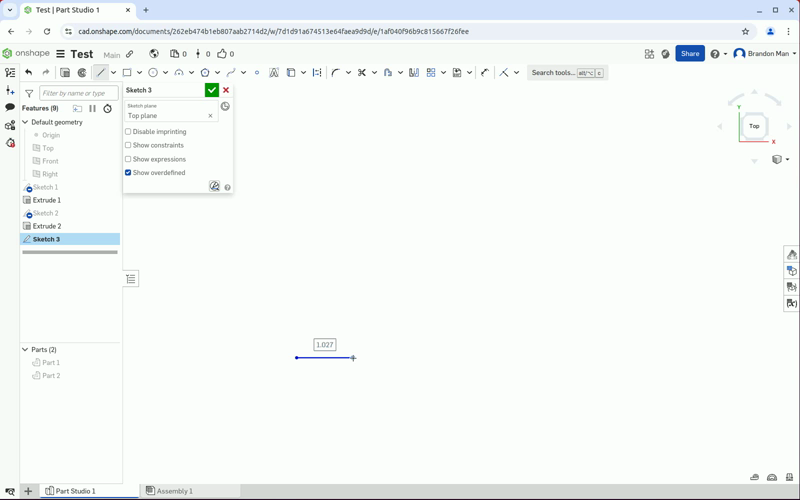
scroll(-6)
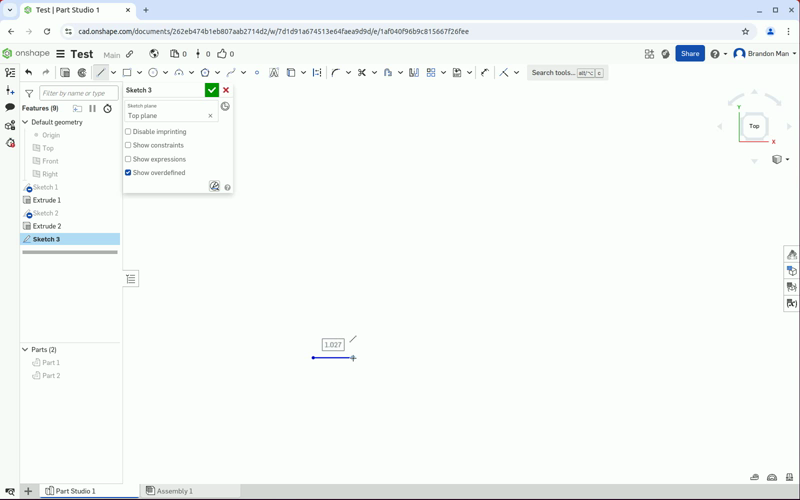
scroll(-6)
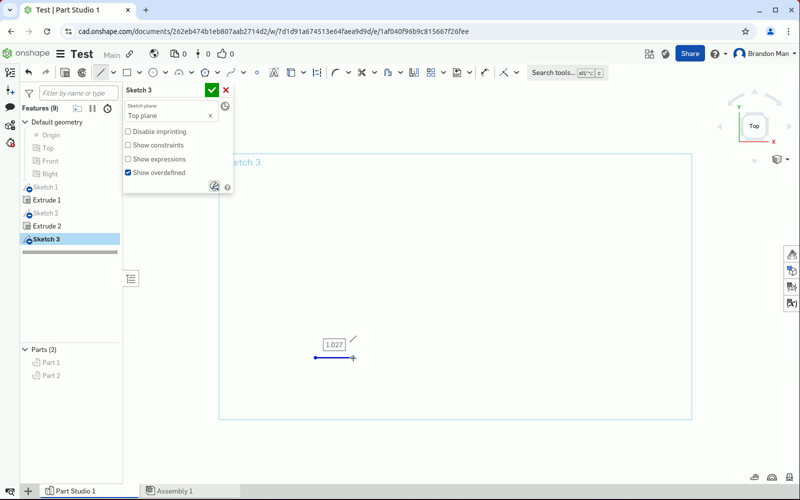
scroll(-6)
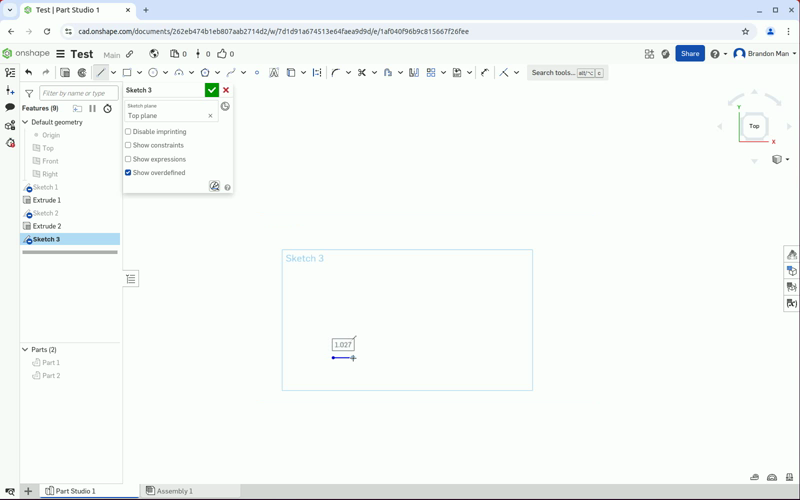
scroll(-6)
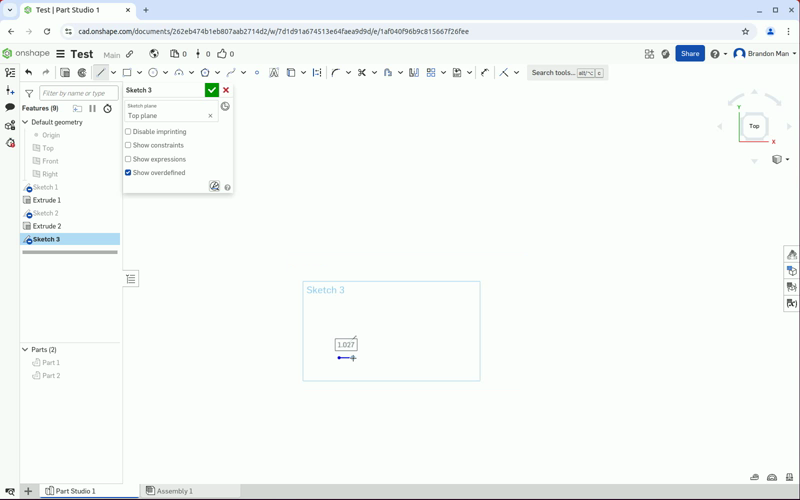
scroll(-6)
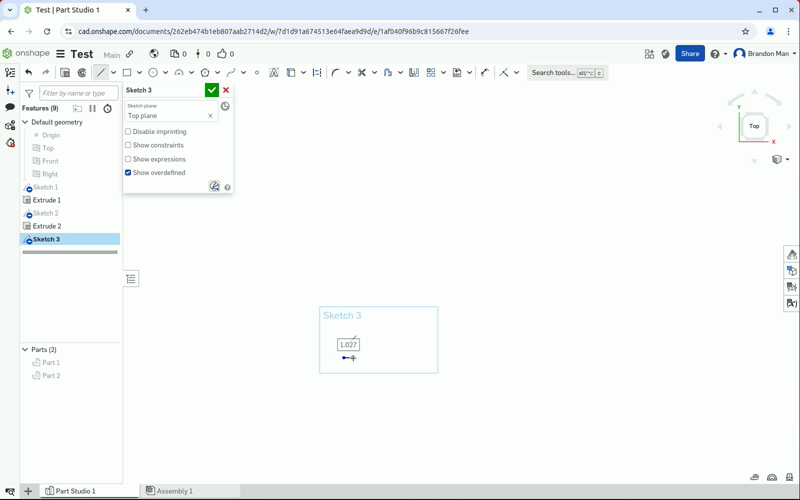
scroll(-6)
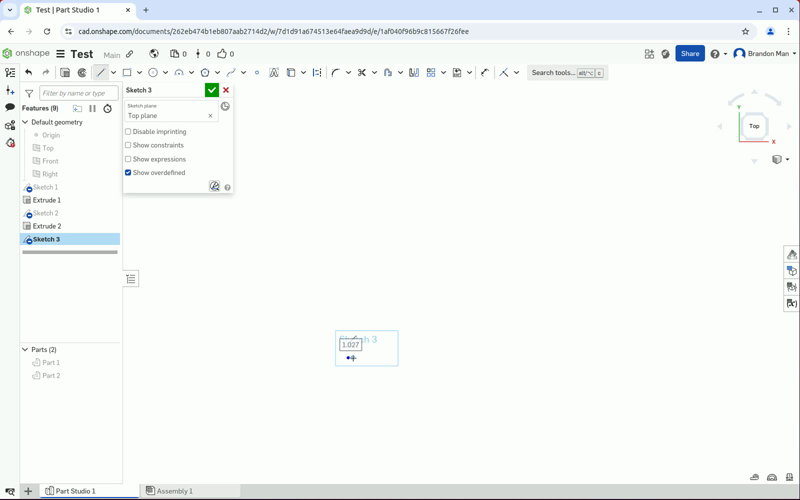
key_up(shift)
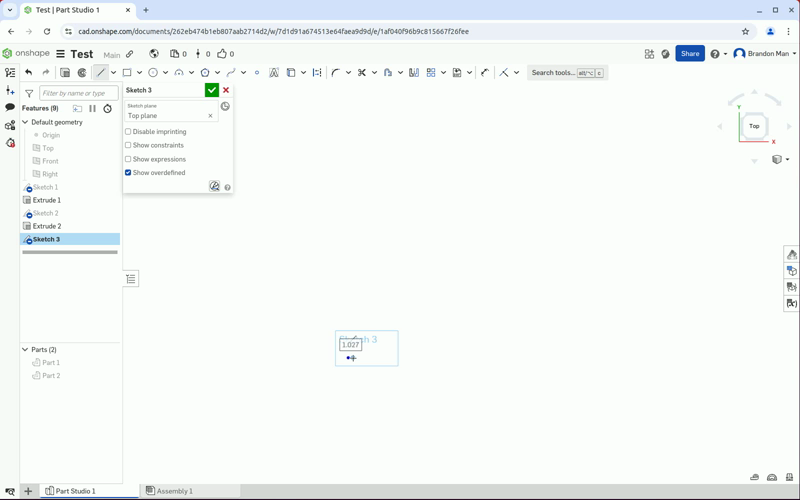
key_down(shift)
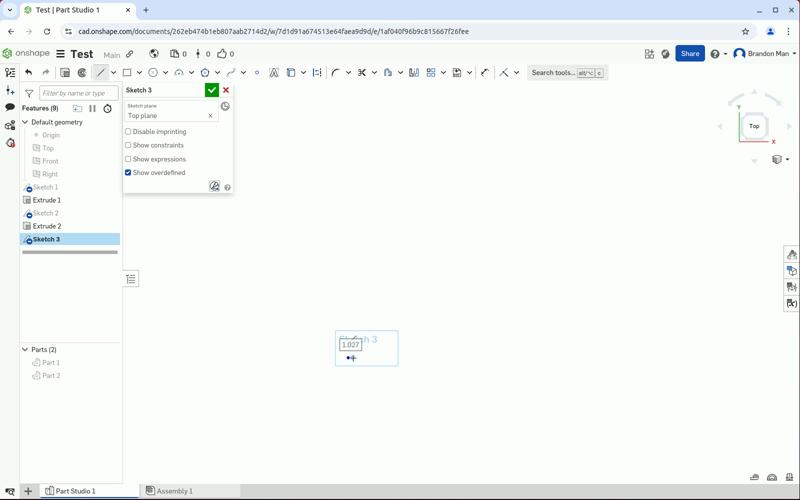
mouse_move(567, 357)
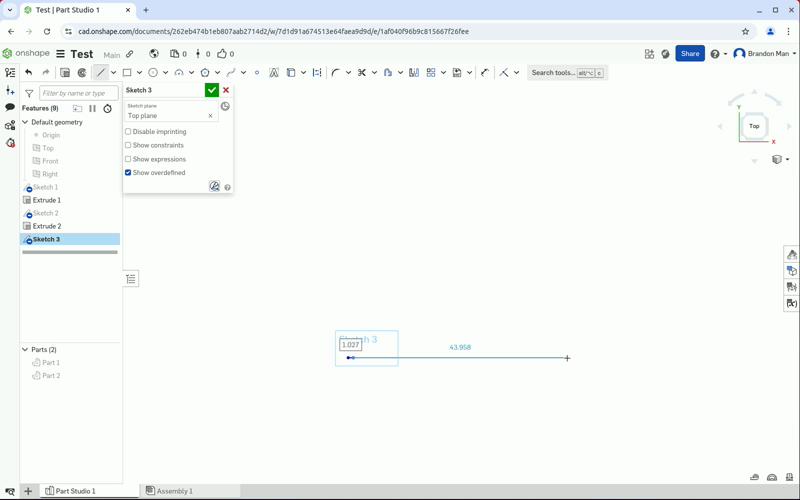
click(567, 357)
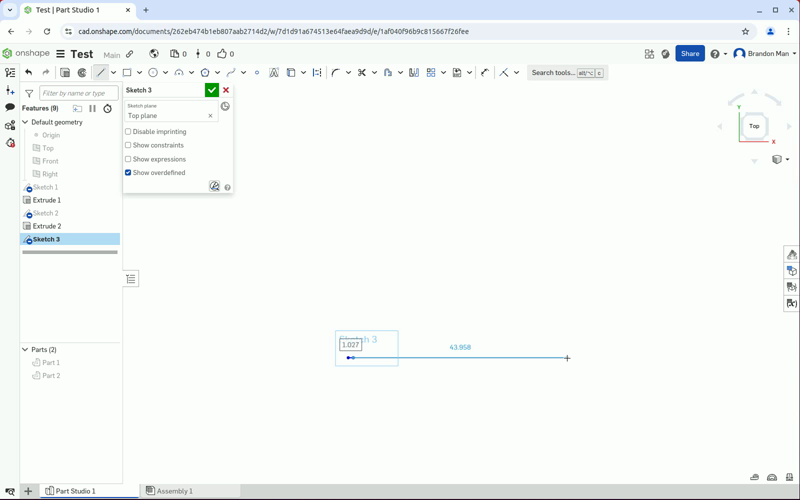
key_up(shift)
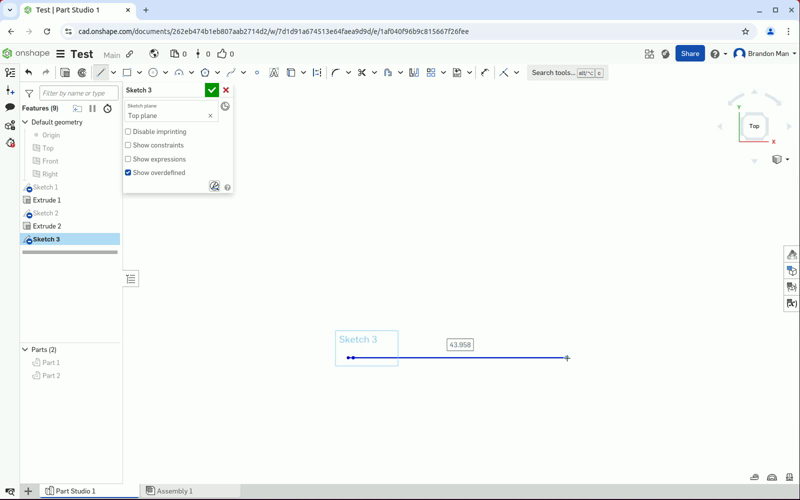
key_down(shift)
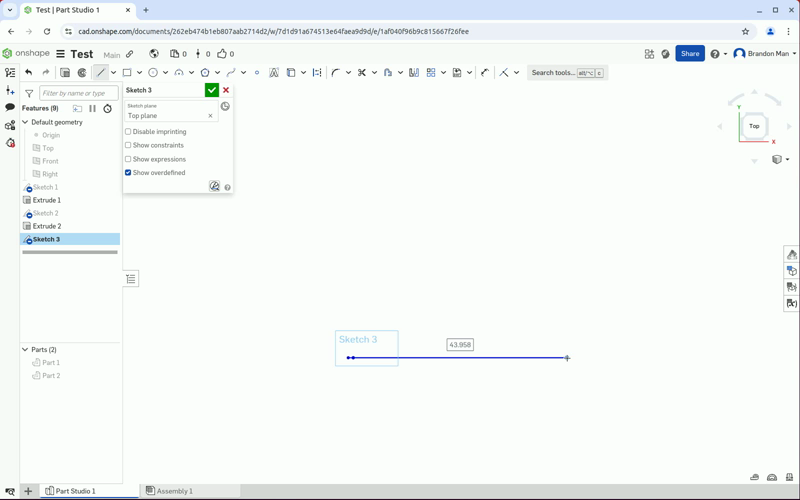
mouse_move(589, 357)
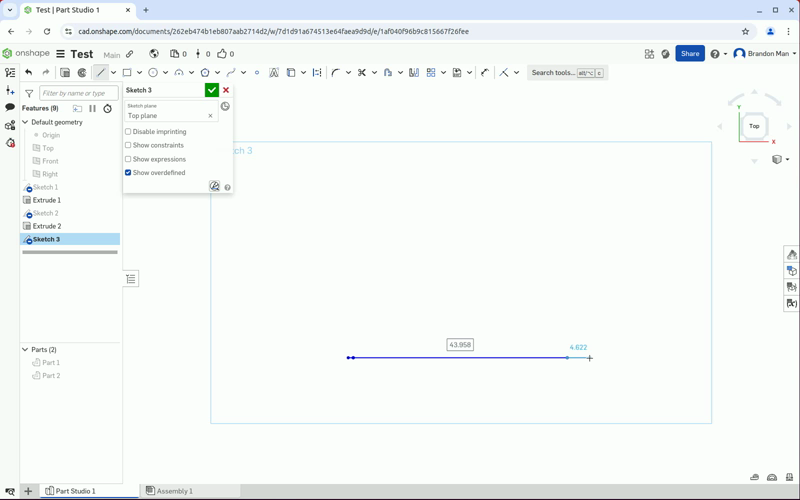
mouse_move(572, 357)
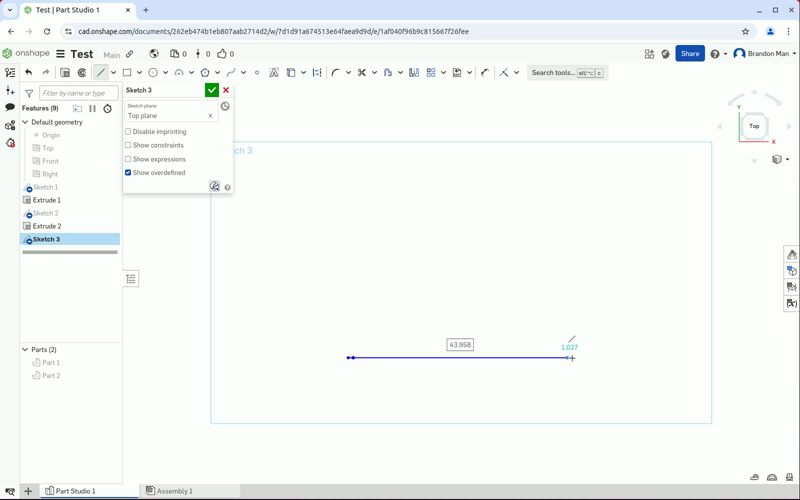
scroll(6)
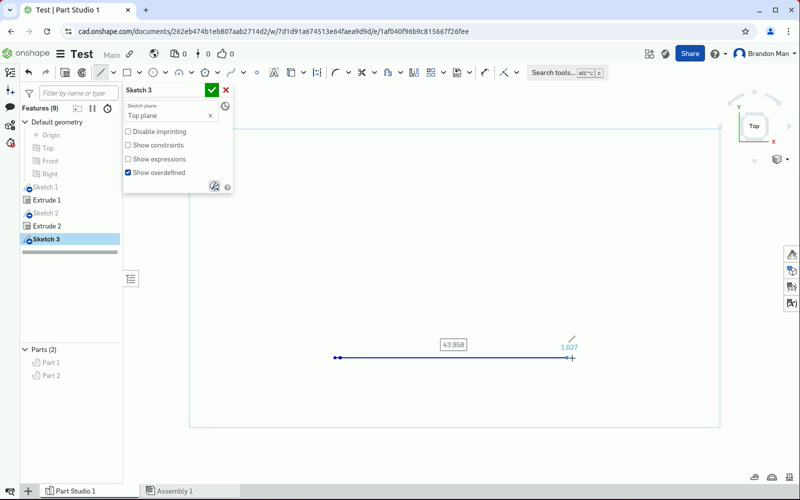
scroll(6)
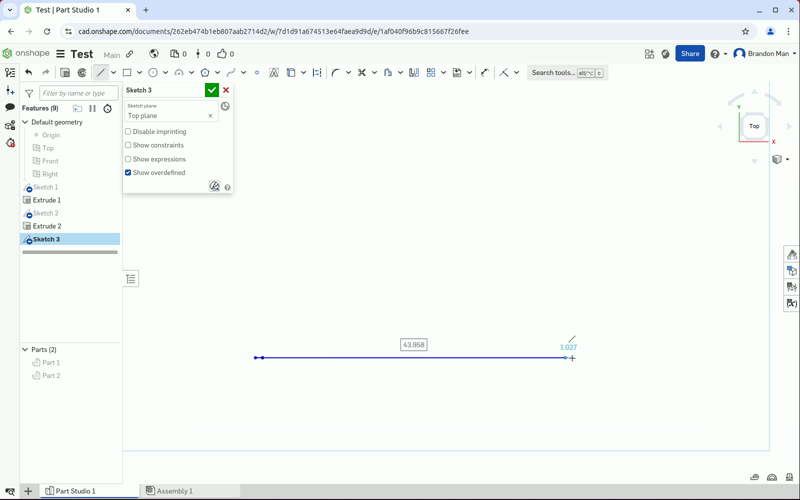
scroll(6)
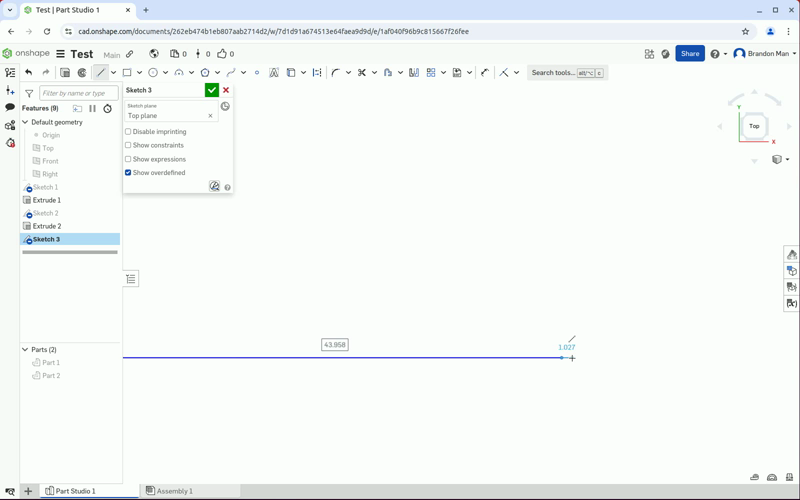
scroll(6)
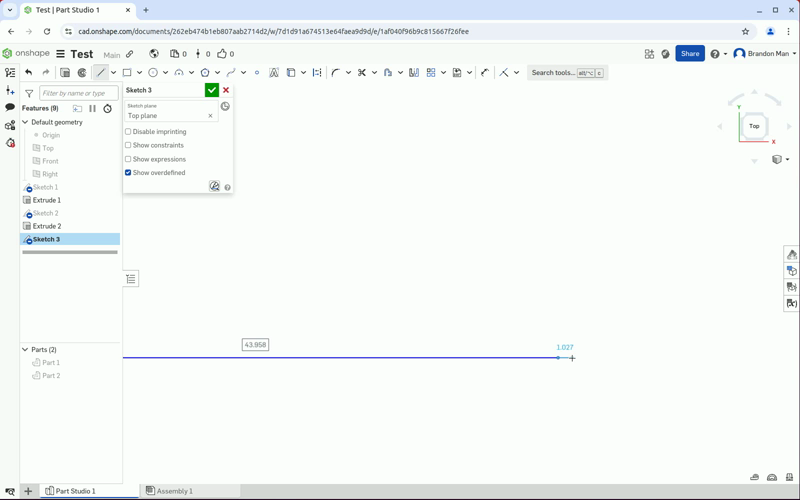
scroll(6)
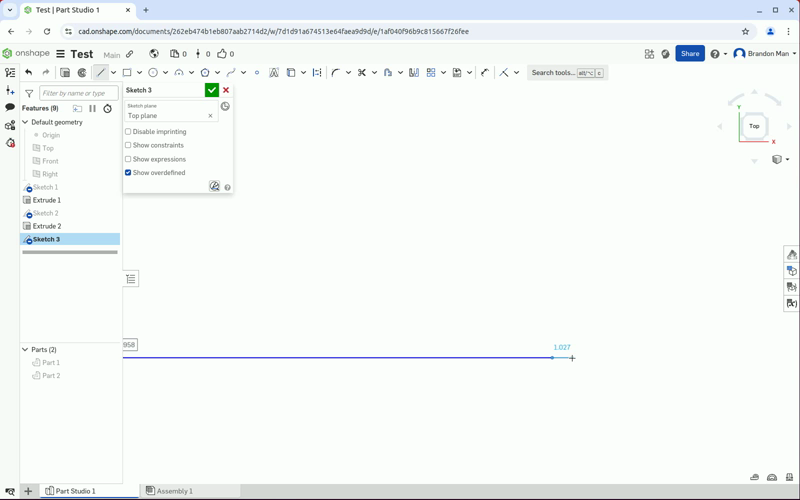
scroll(6)
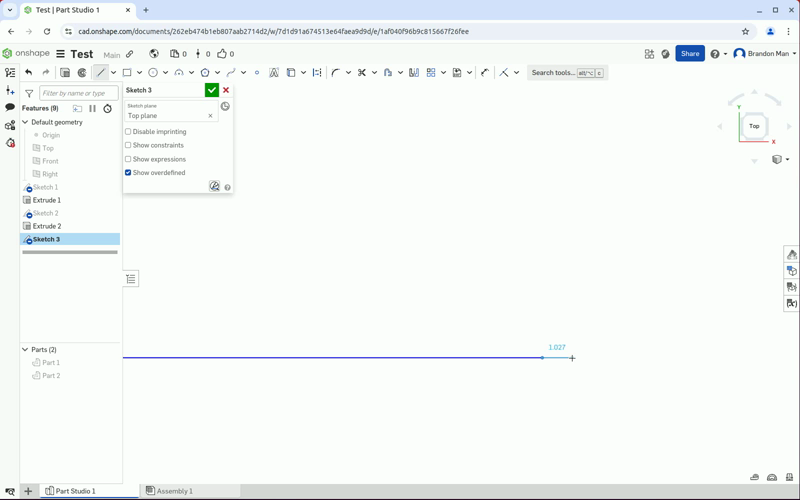
scroll(6)
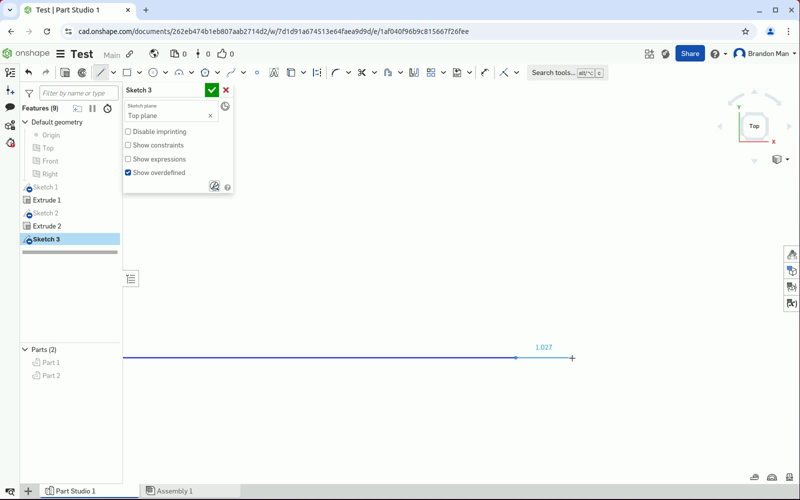
click(572, 357)
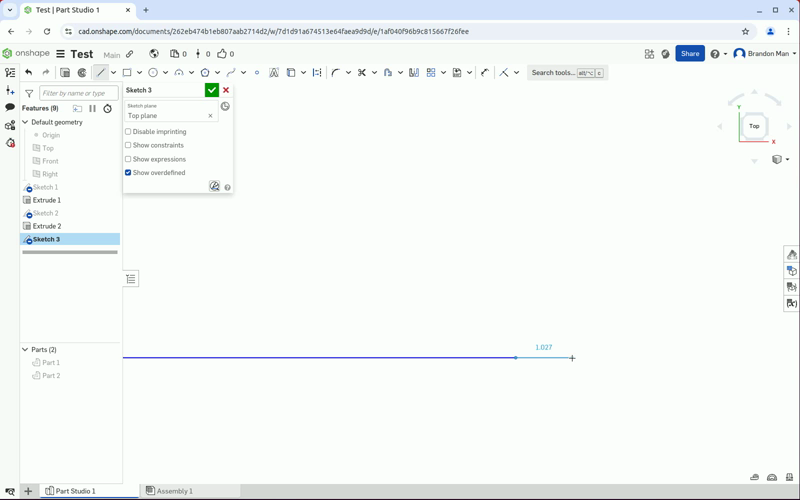
scroll(-6)
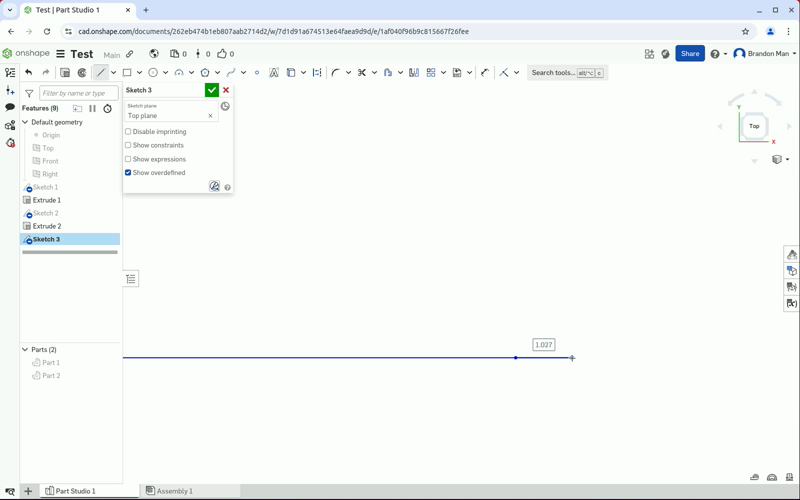
scroll(-6)
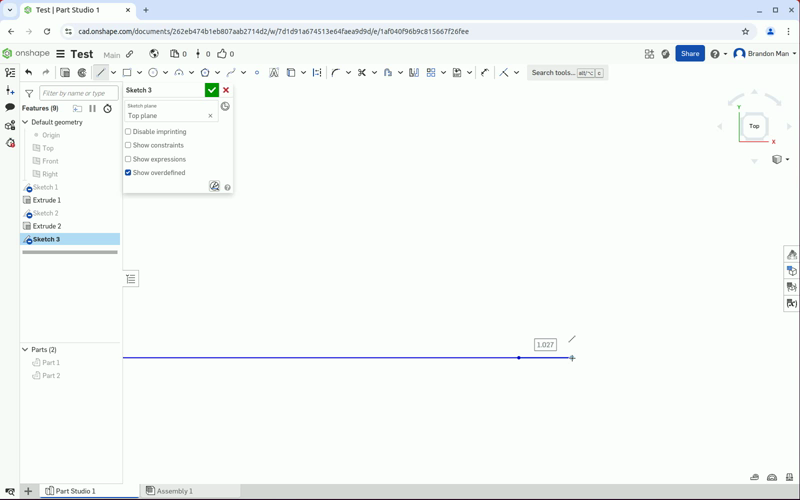
scroll(-6)
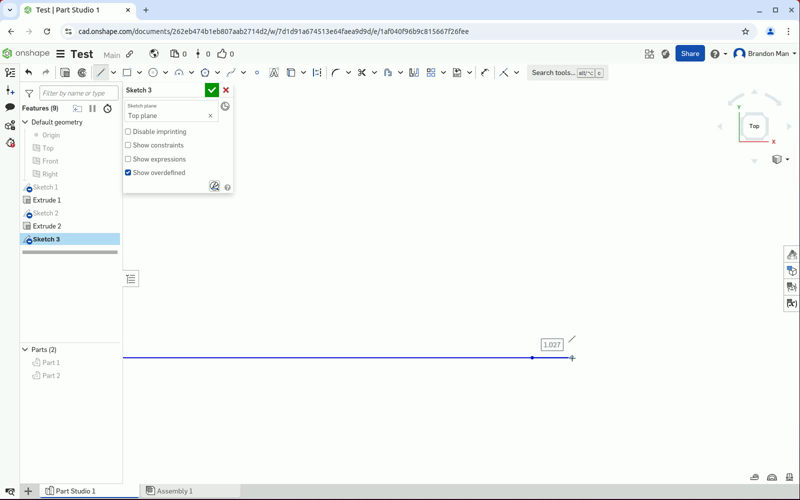
scroll(-6)
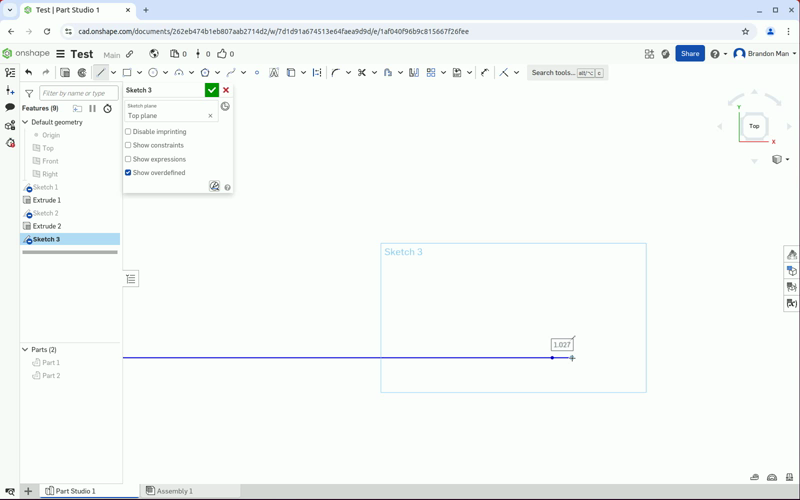
scroll(-6)
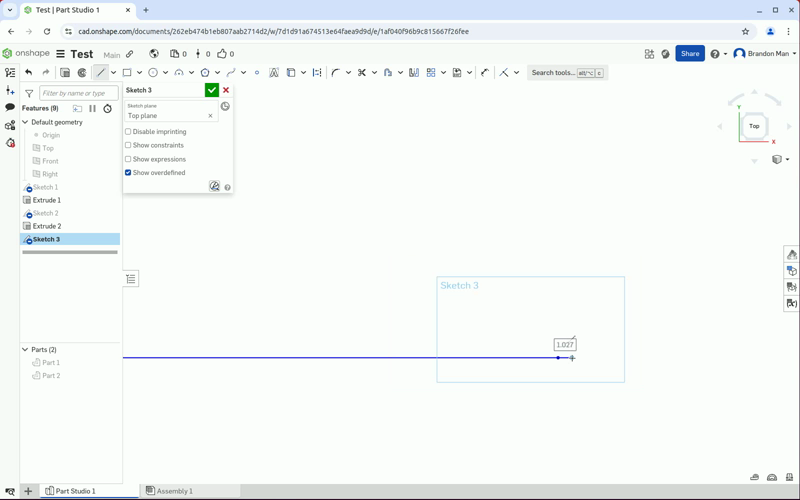
scroll(-6)
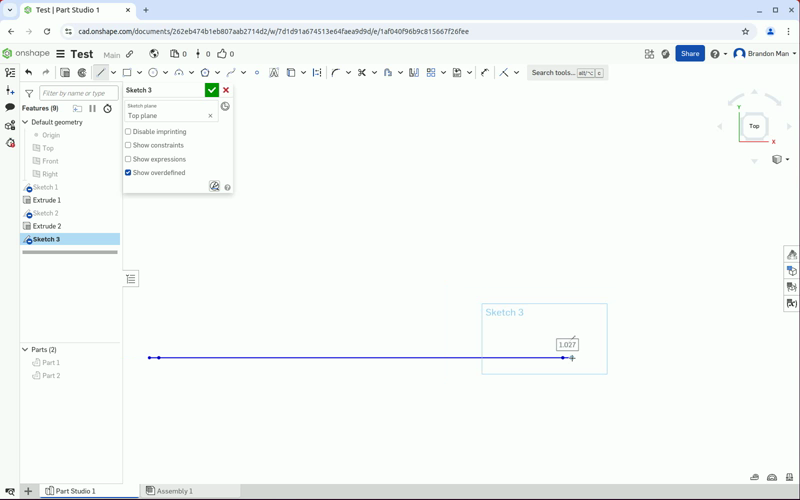
scroll(-6)
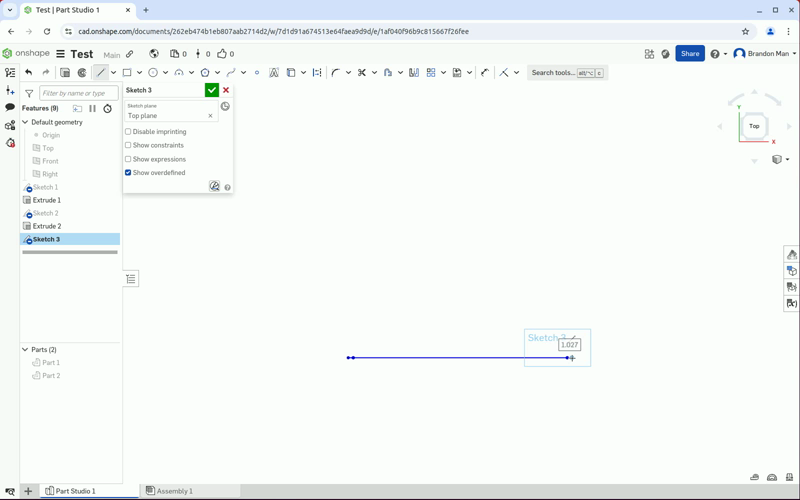
key_up(shift)
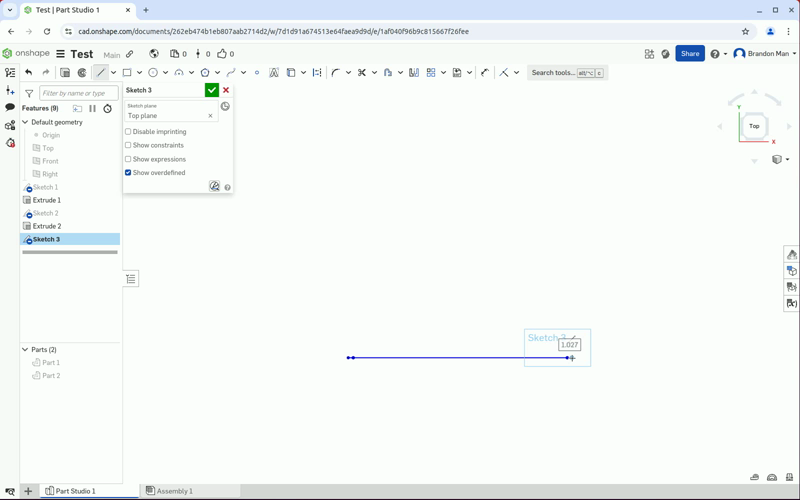
key_down(shift)
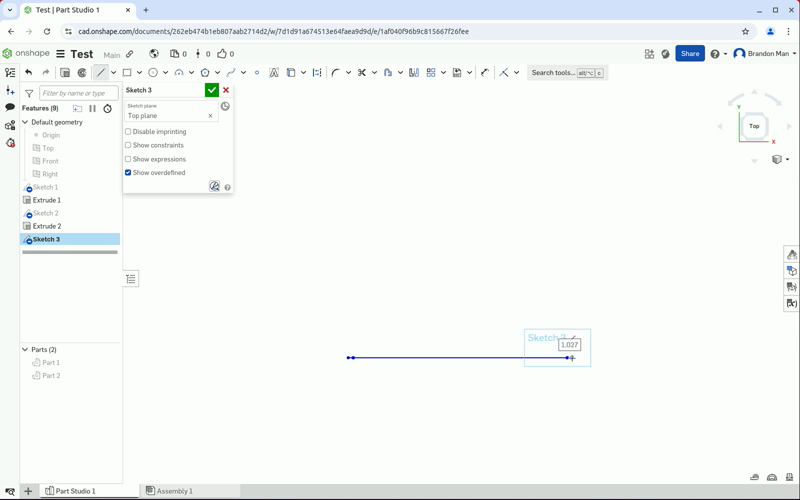
mouse_move(572, 209)
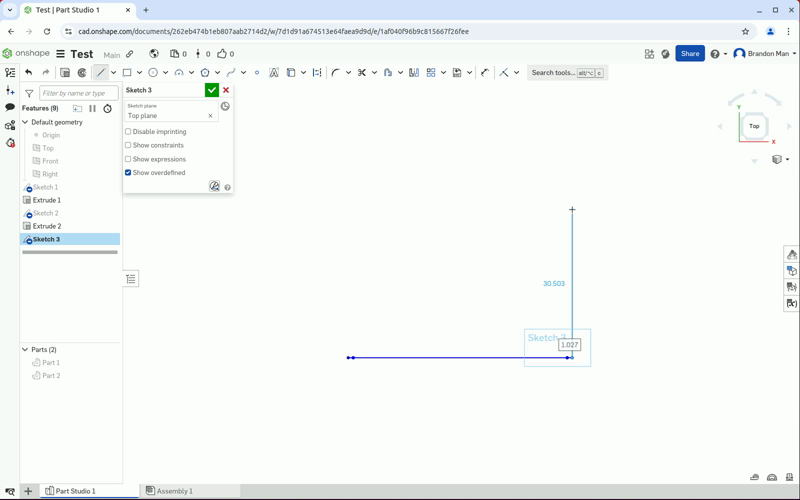
click(572, 209)
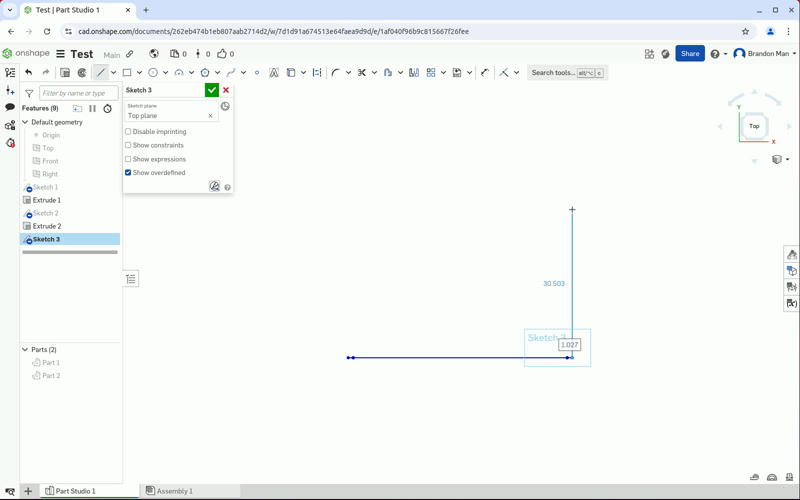
key_up(shift)
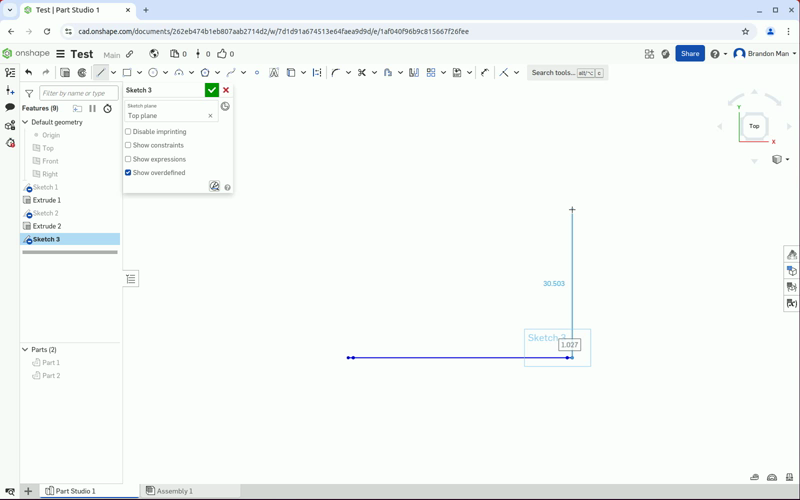
key_down(shift)
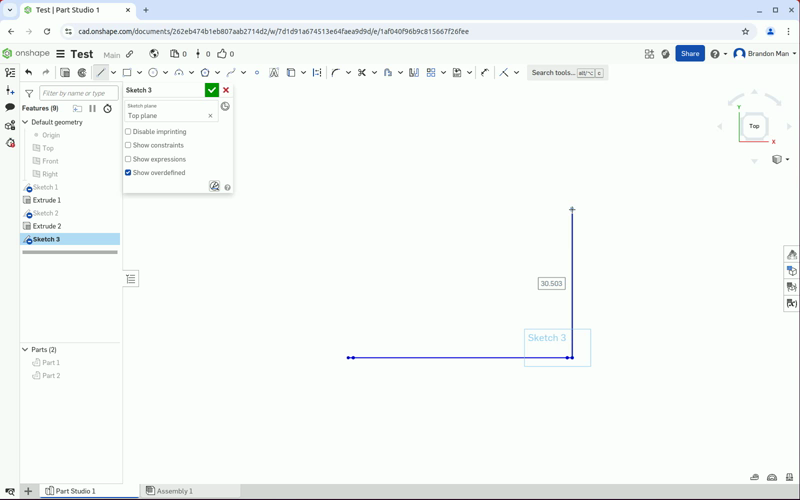
mouse_move(348, 209)
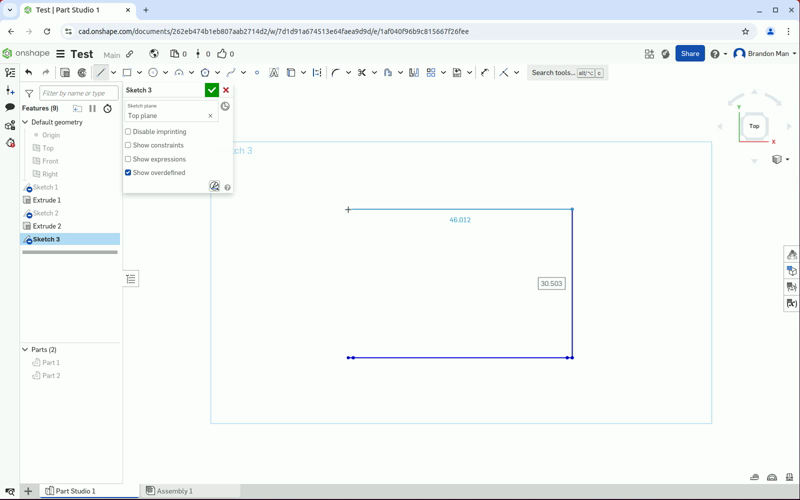
click(348, 209)
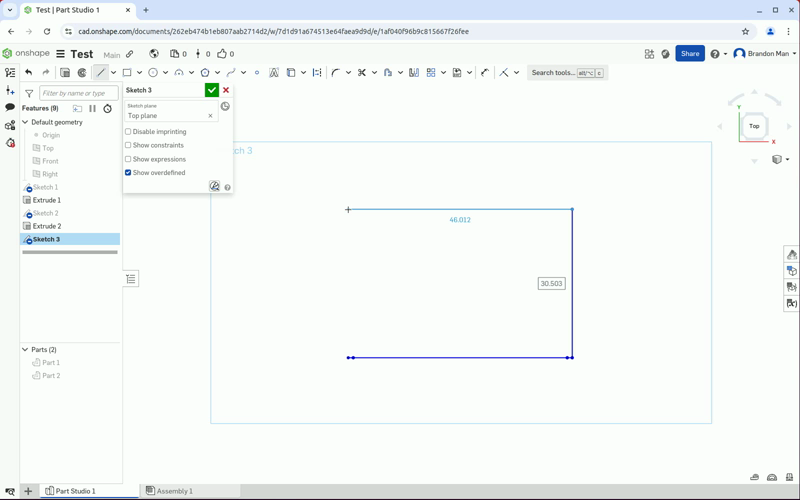
key_up(shift)
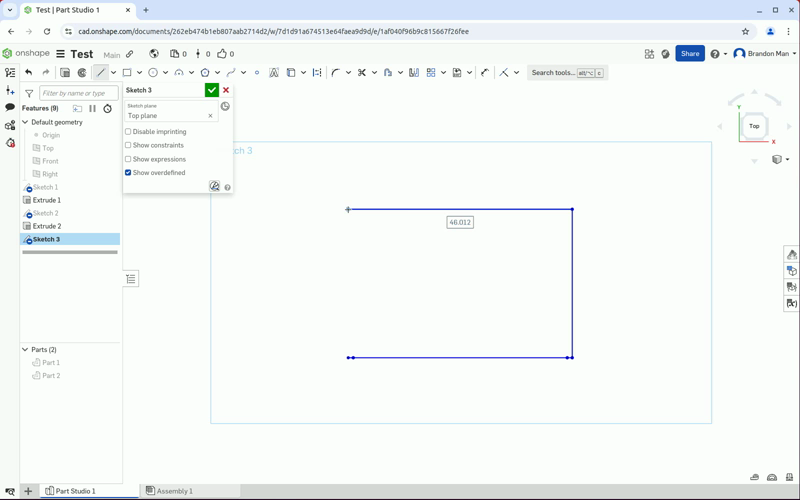
key_down(shift)
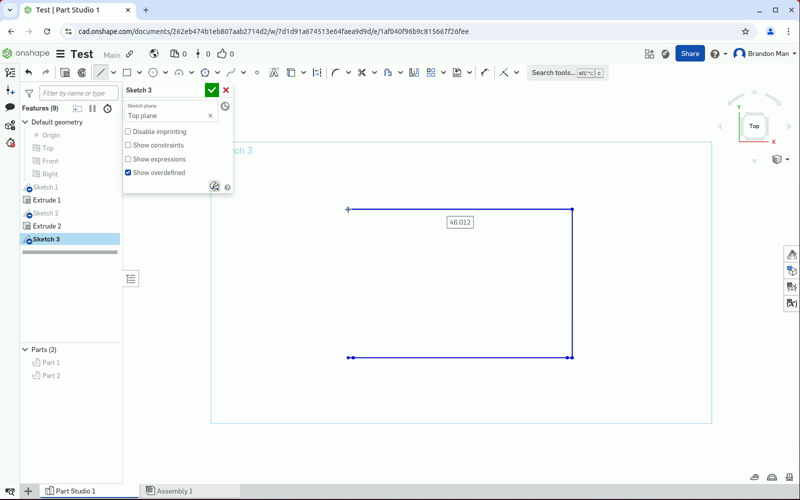
mouse_move(348, 357)
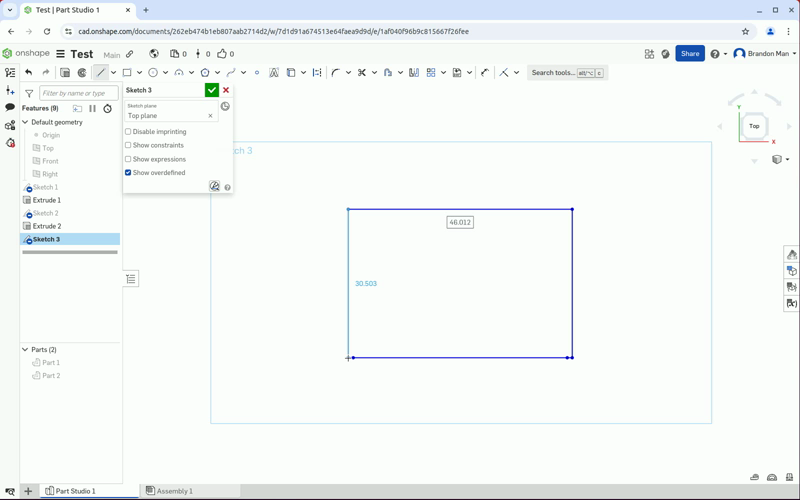
key_up(shift)
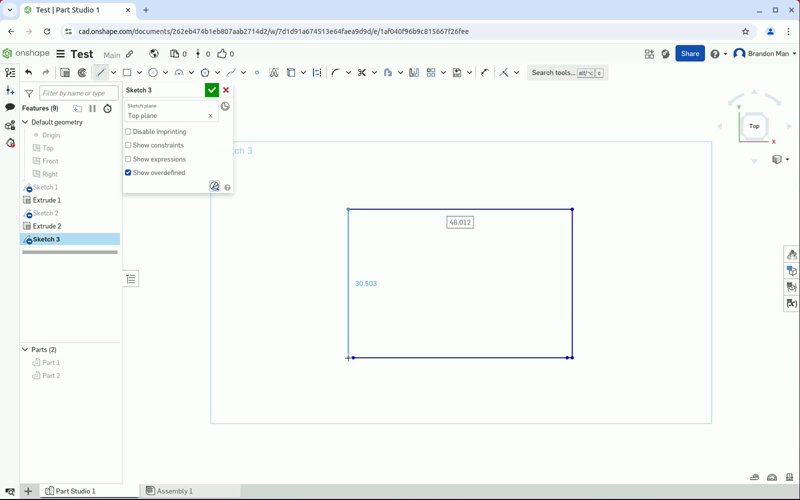
click(348, 357)
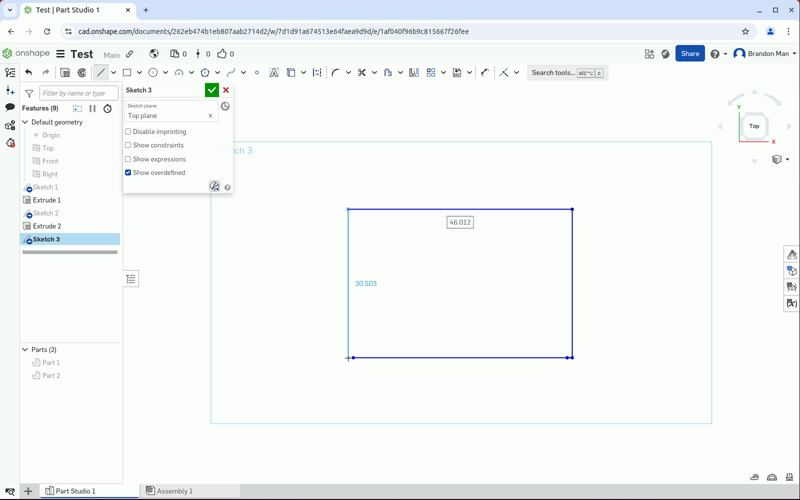
key(esc)
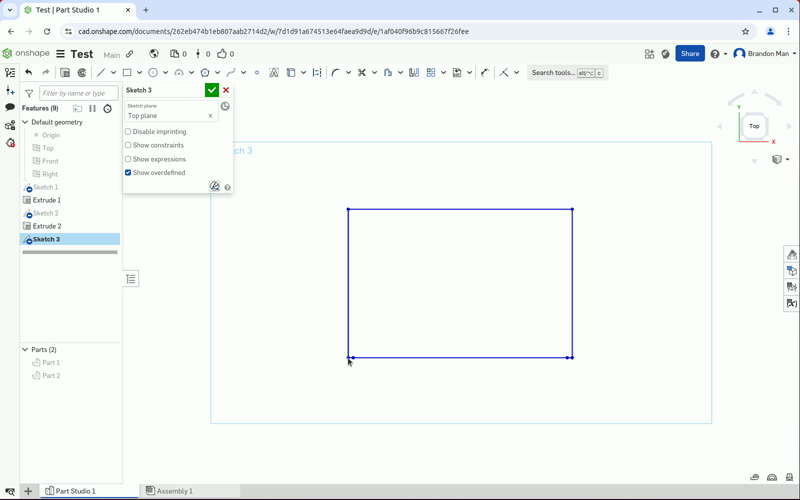
mouse_move(375, 258)
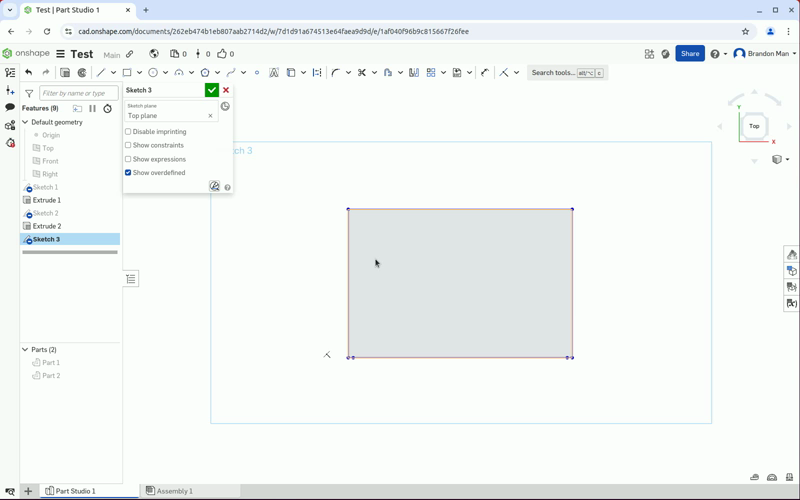
click(375, 258)
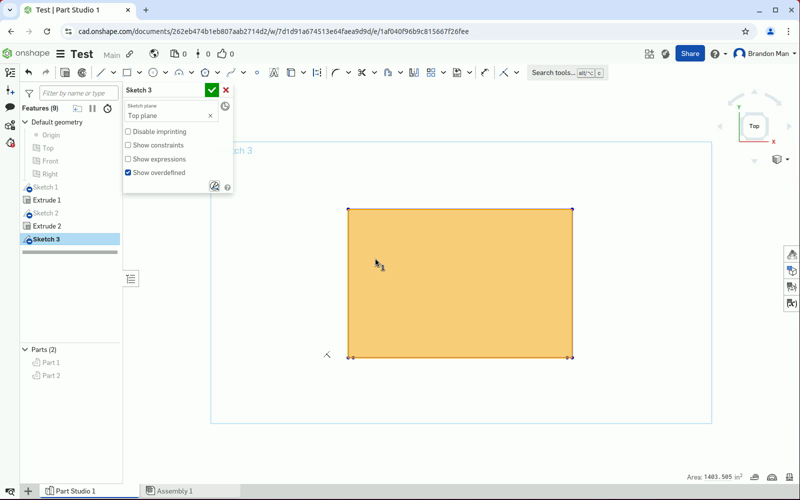
mouse_move(73, 352)
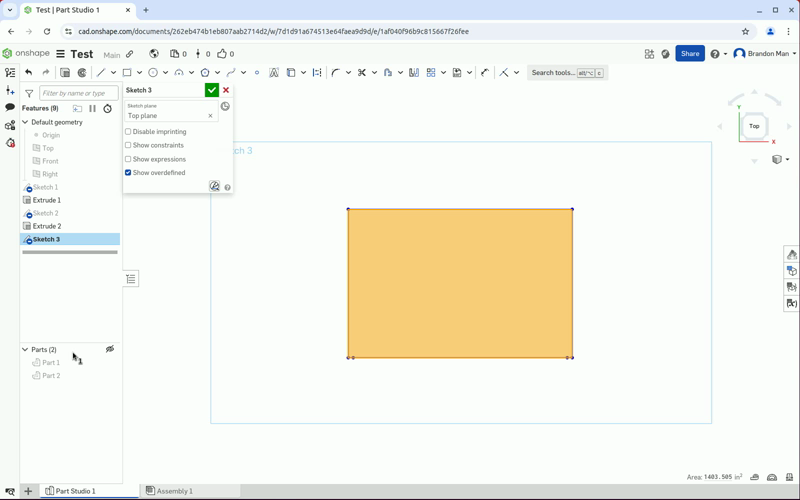
key(shift+y)
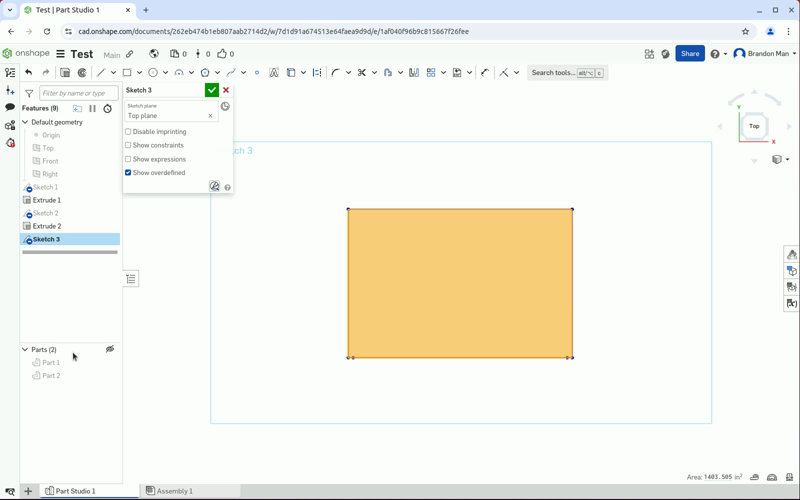
key(shift+e)
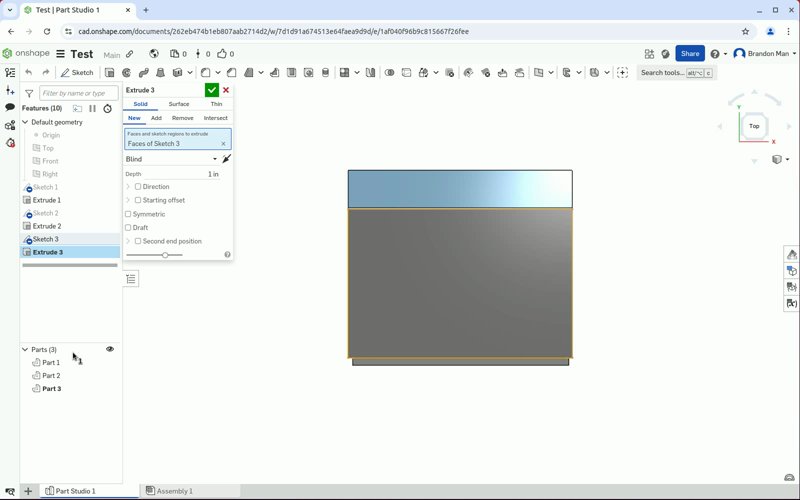
mouse_move(143, 106)
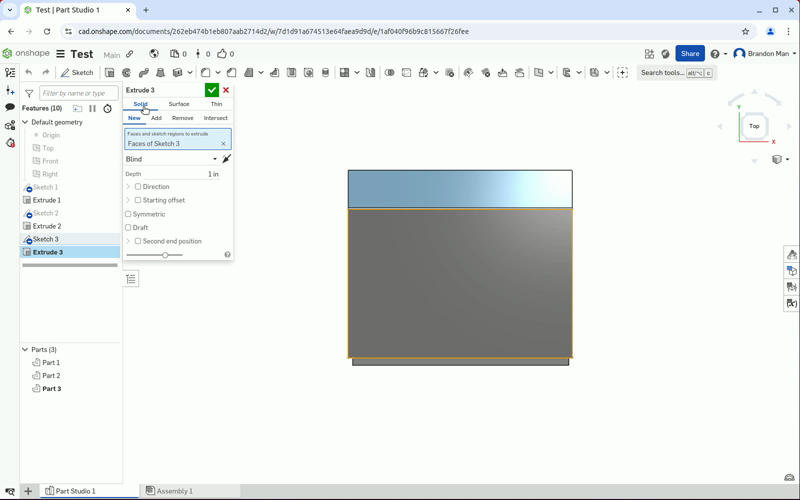
click(143, 106)
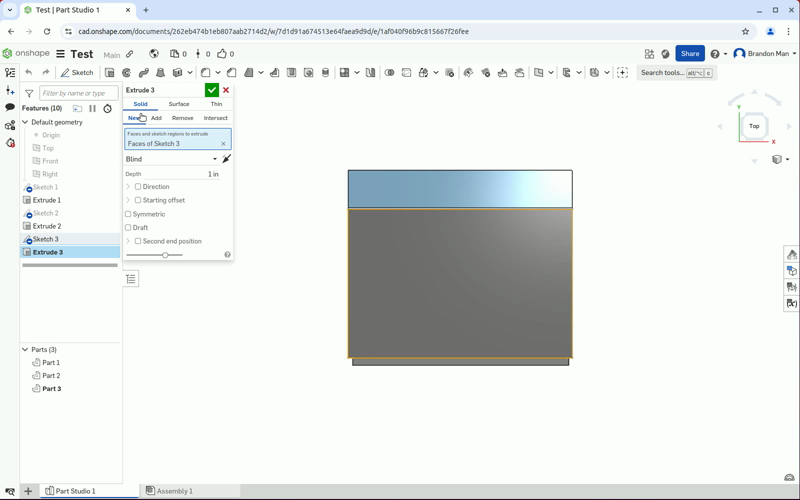
mouse_move(137, 120)
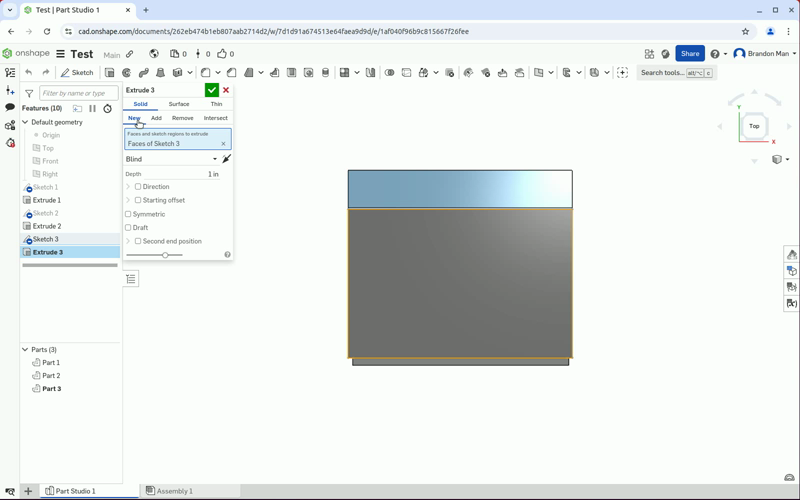
click(137, 120)
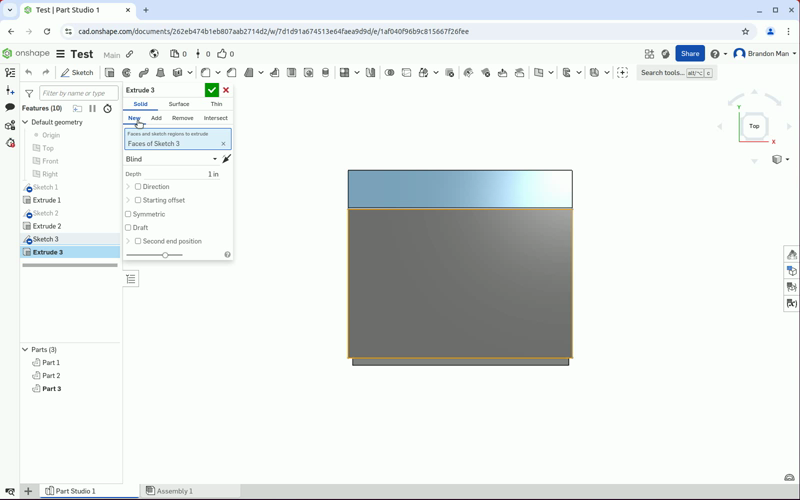
key(tab, 4)
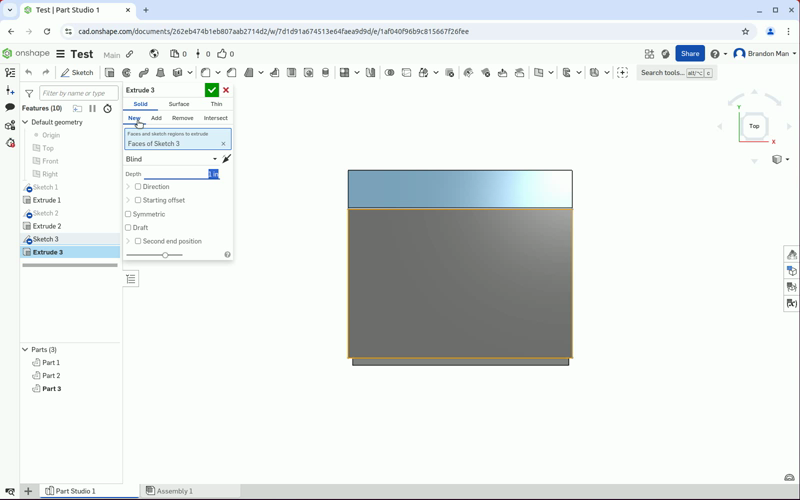
text(12.998)
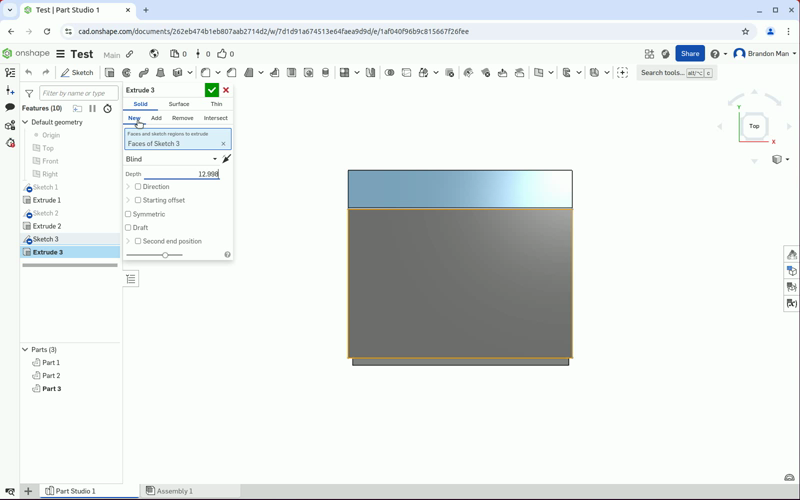
key(enter)
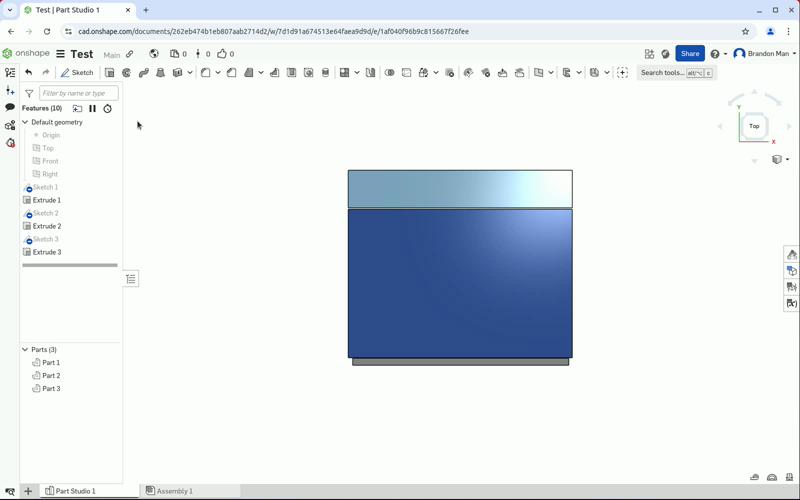
key(shift+h)
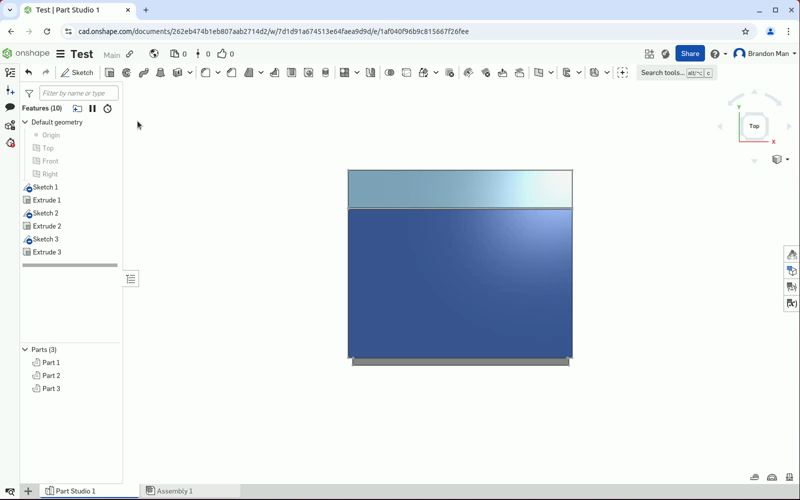
key(shift+h)
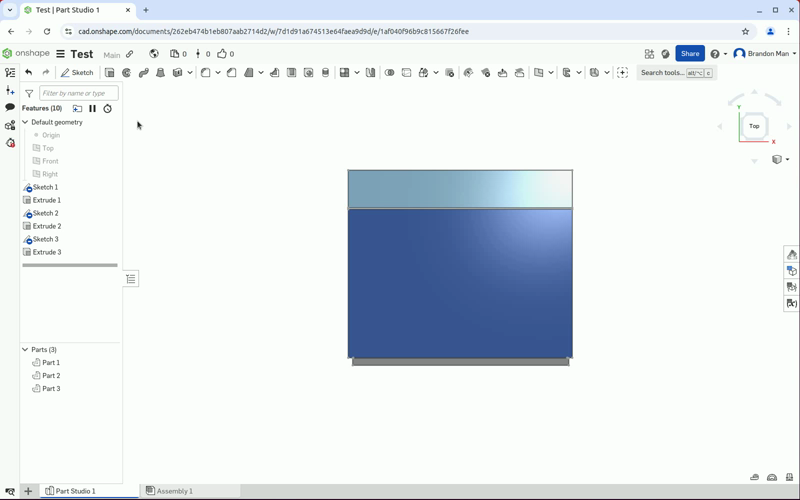
key(shift+7)
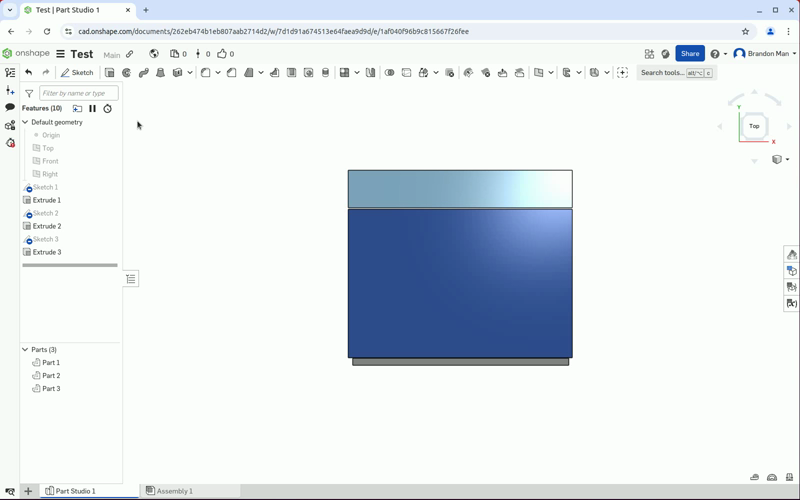
key(up, 3)
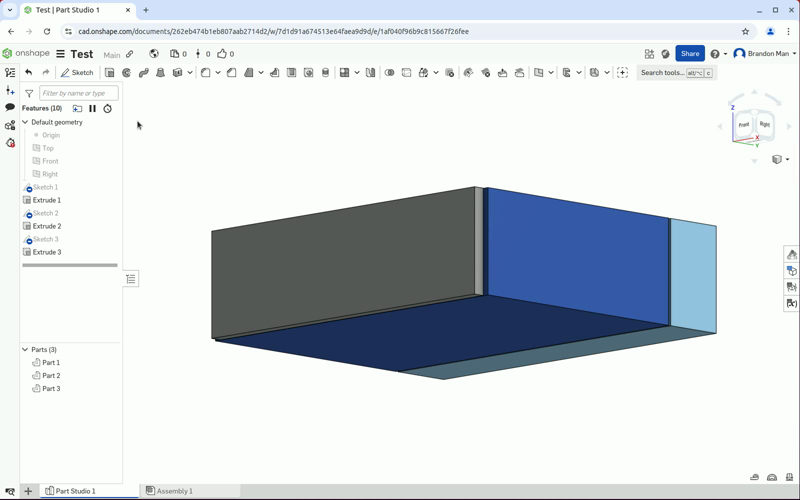
key(left, 3)
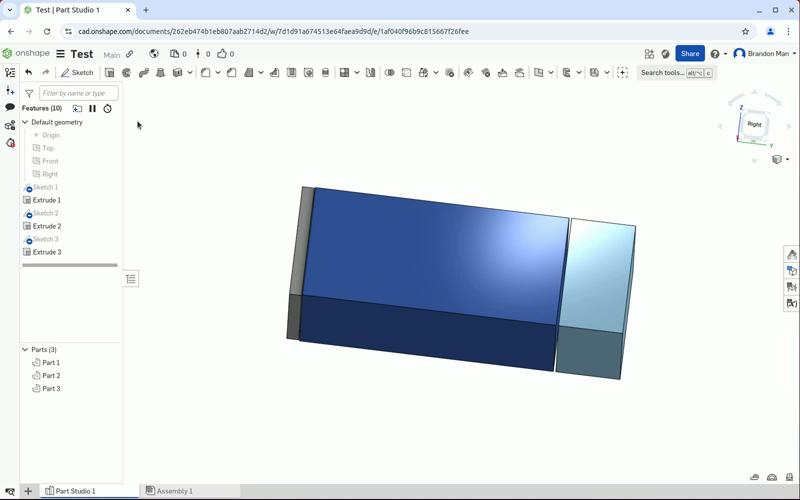
key(right, 3)
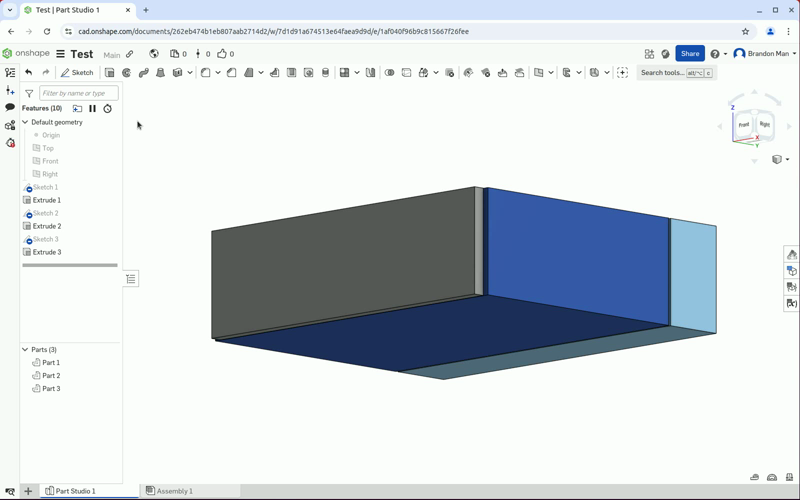
key(down, 3)
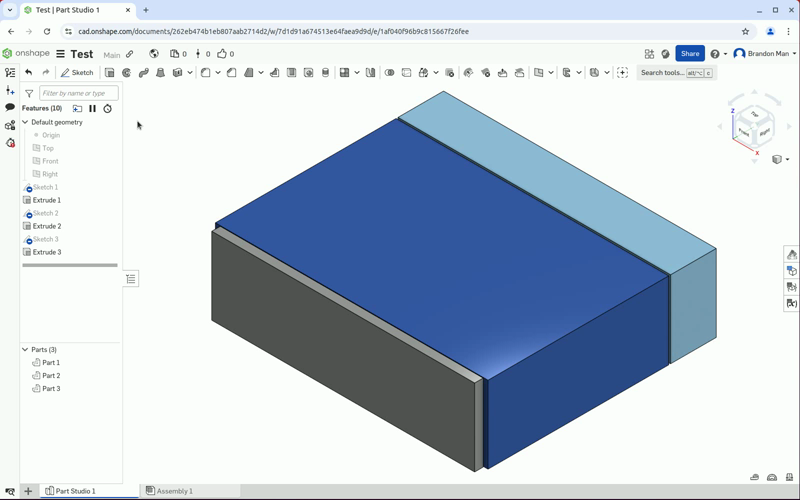
mouse_move(73, 189)
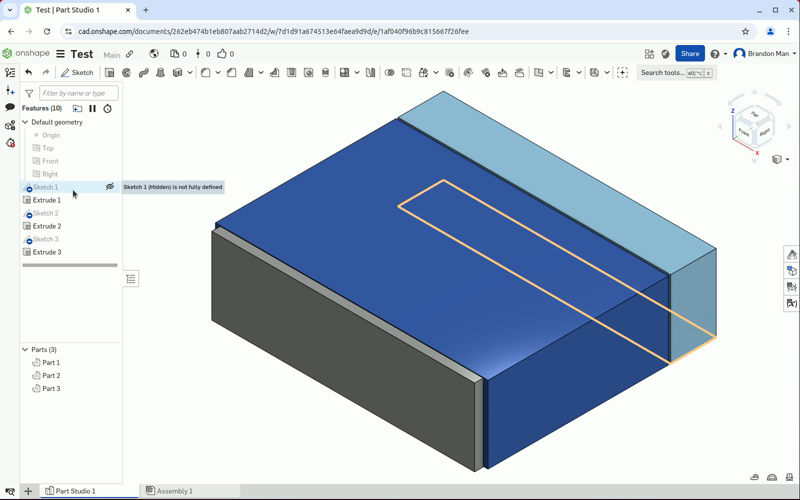
click(73, 189)